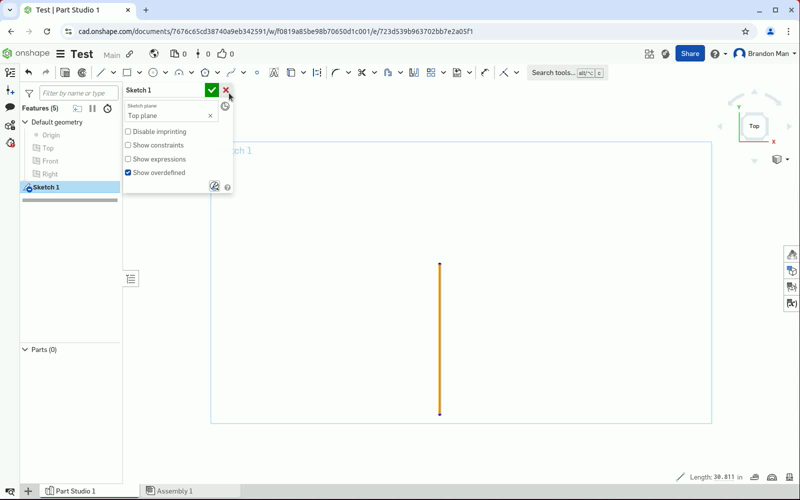
key(shift+h)
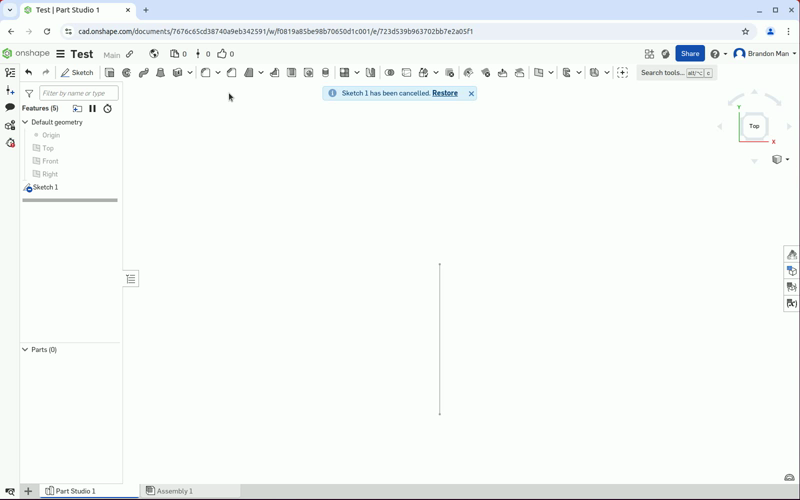
mouse_move(73, 352)
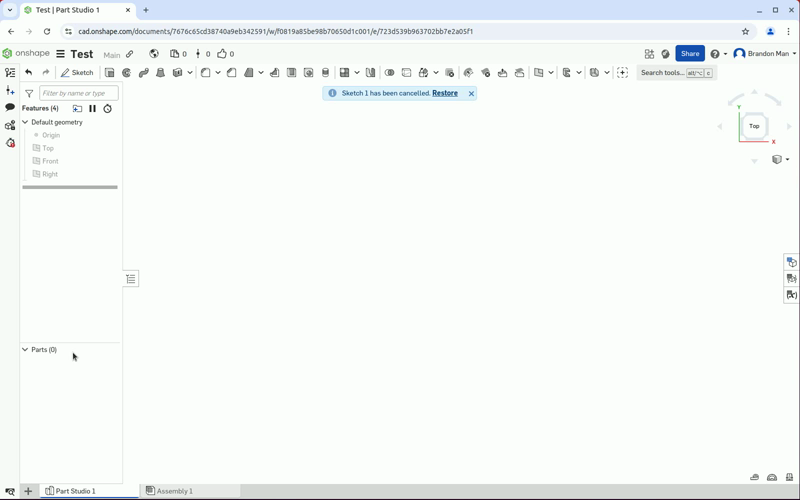
key(y)
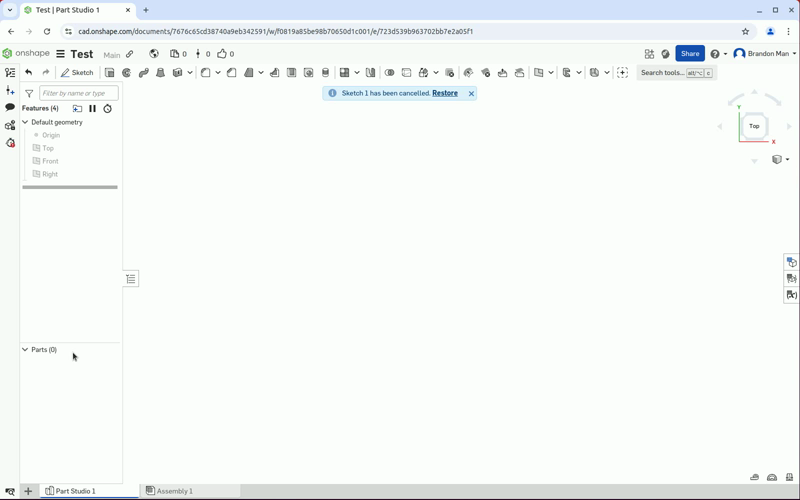
key(shift+p)
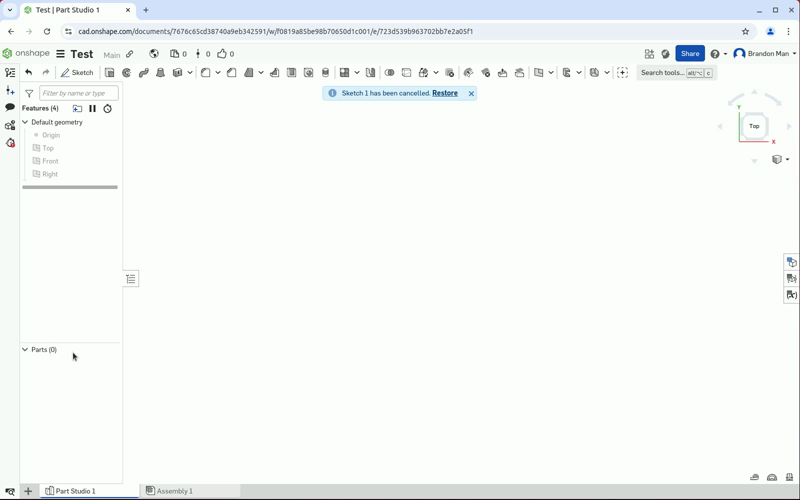
key(space)
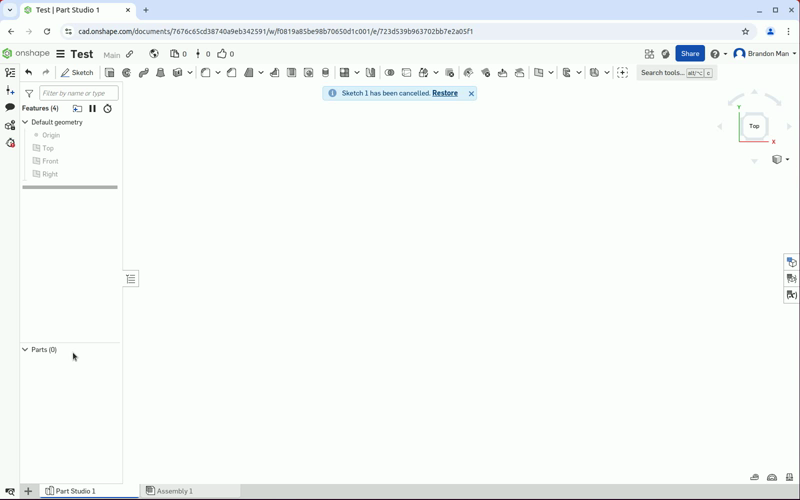
key_down(shift)
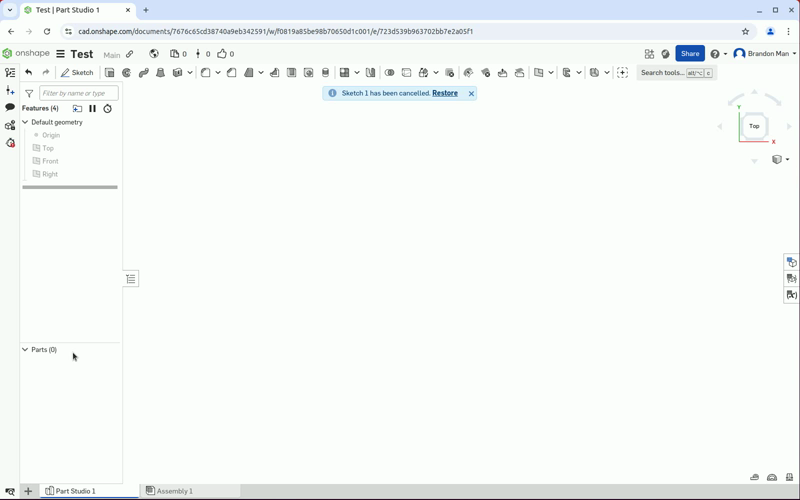
key(up)
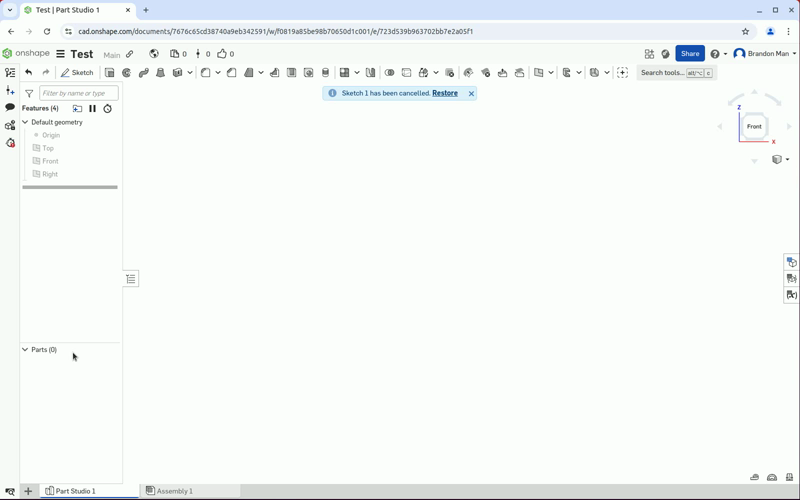
key_up(shift)
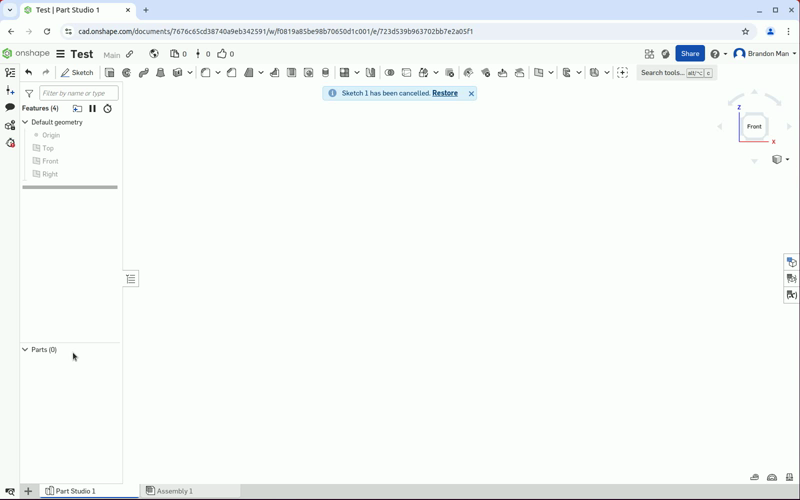
mouse_move(73, 352)
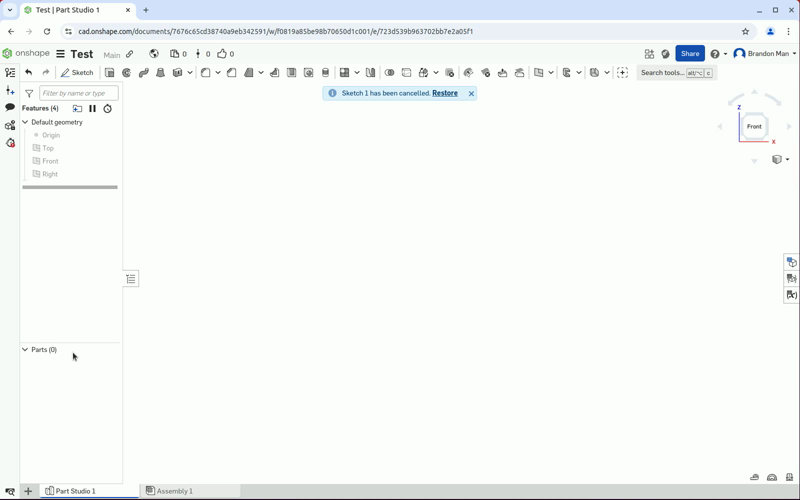
key(shift+y)
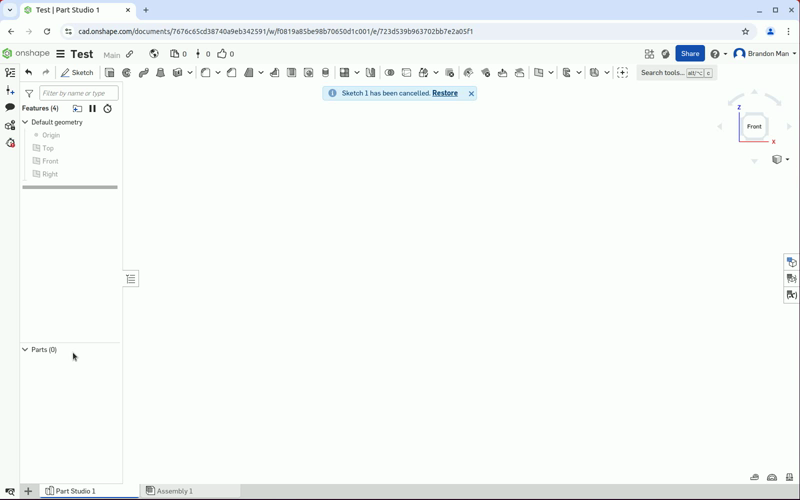
key(shift+s)
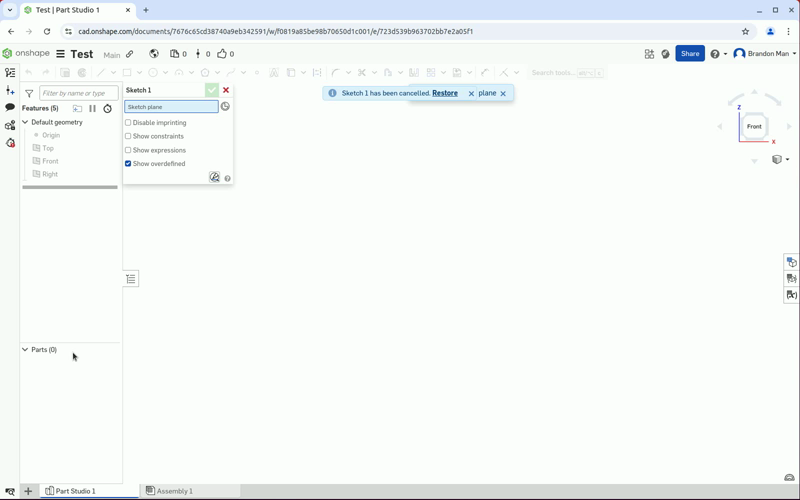
mouse_move(73, 163)
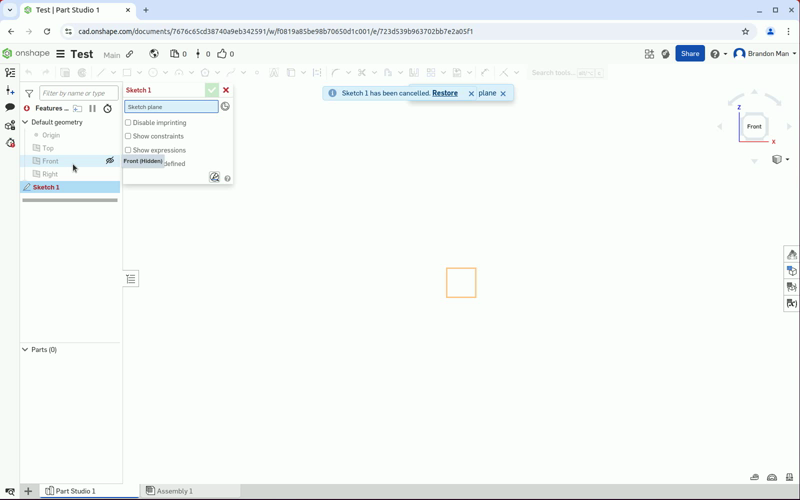
click(73, 163)
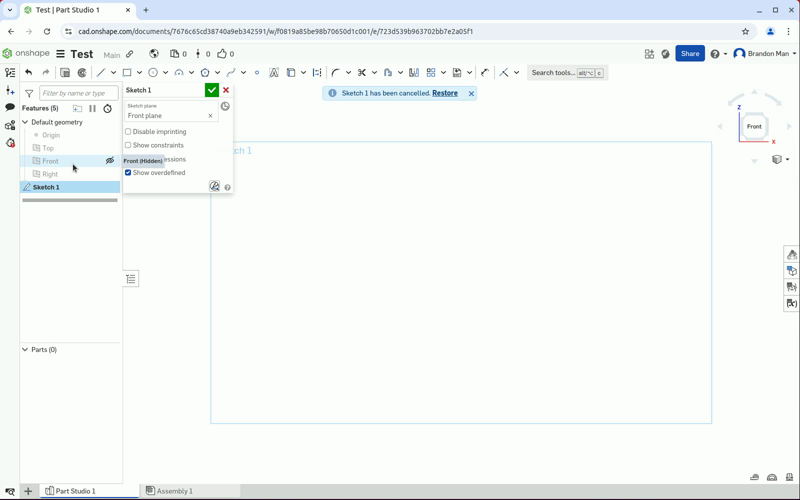
mouse_move(73, 352)
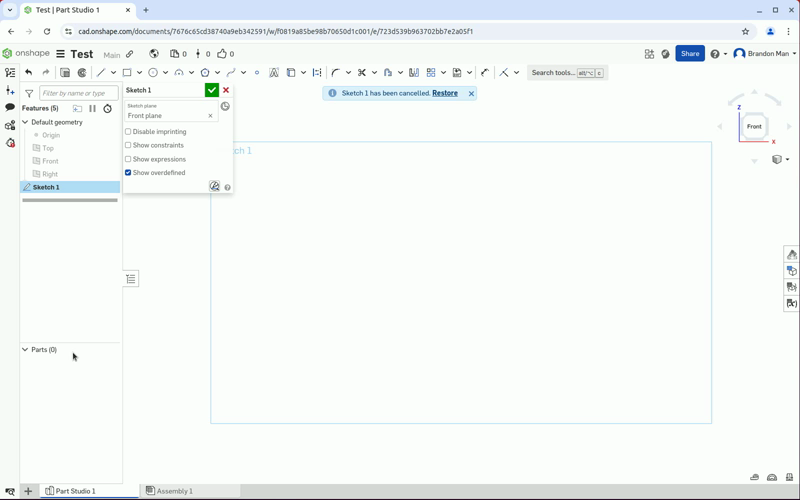
key(y)
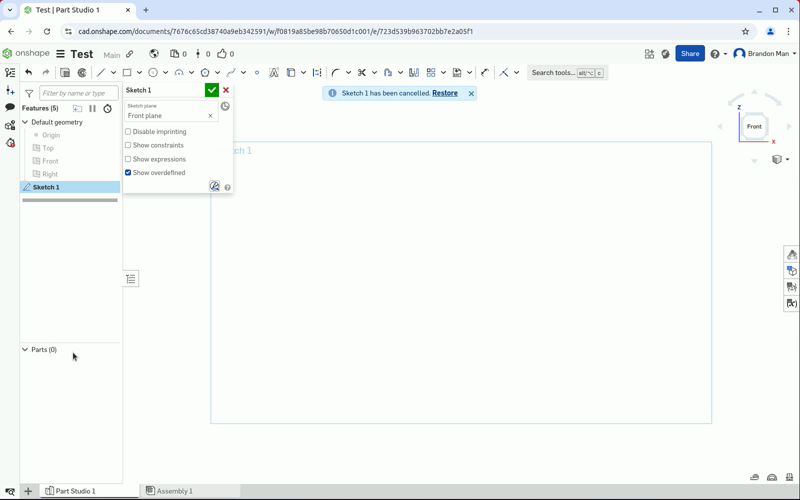
key(l)
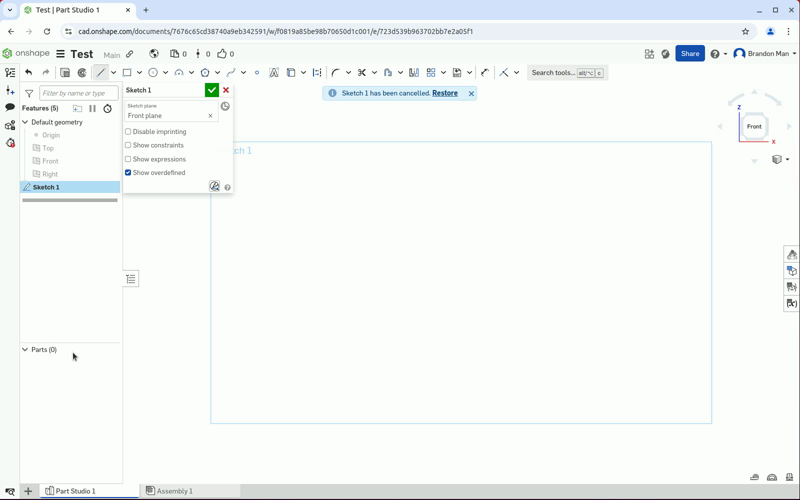
key_down(shift)
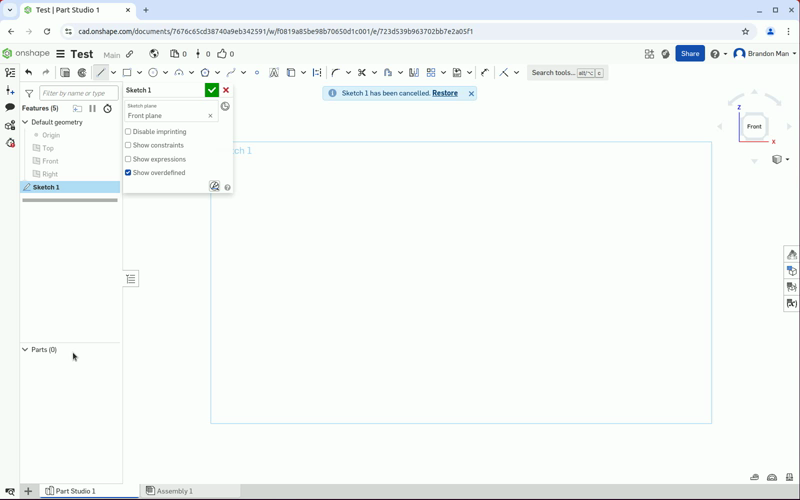
mouse_move(450, 279)
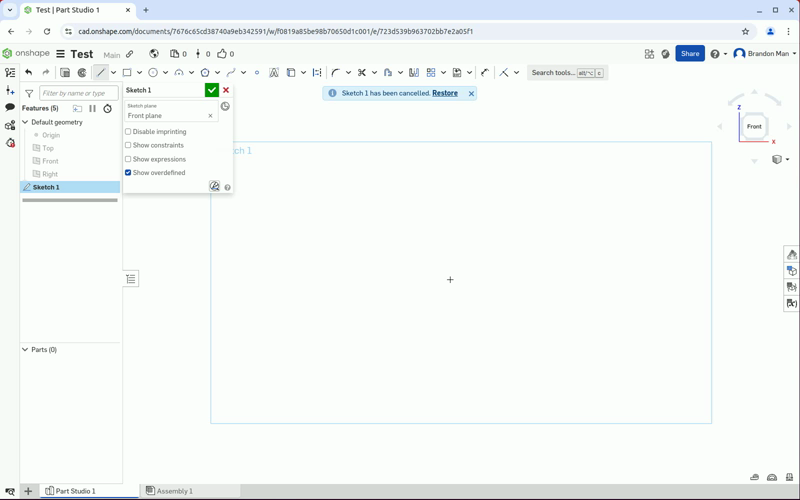
click(450, 279)
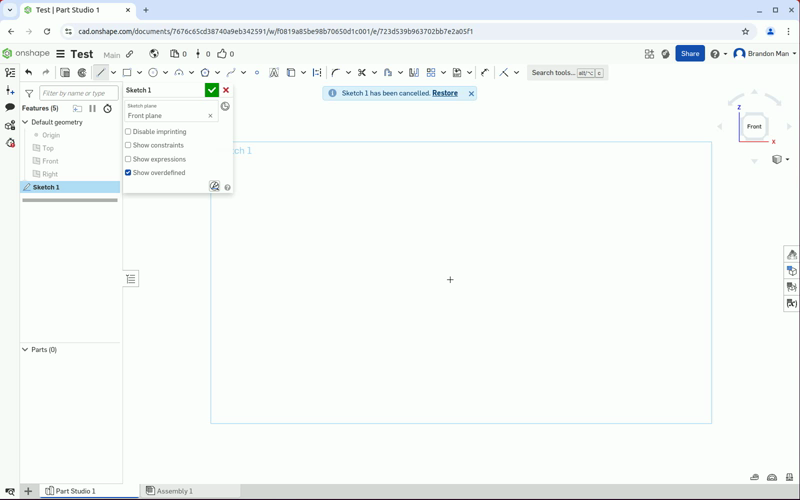
key_up(shift)
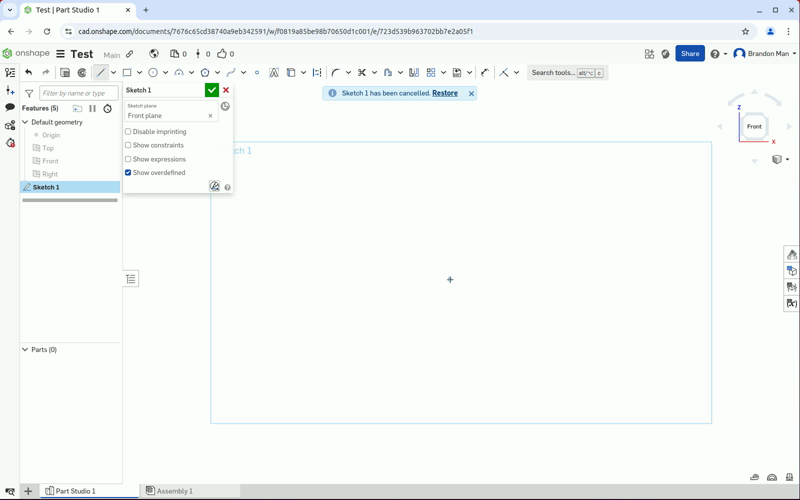
key_down(shift)
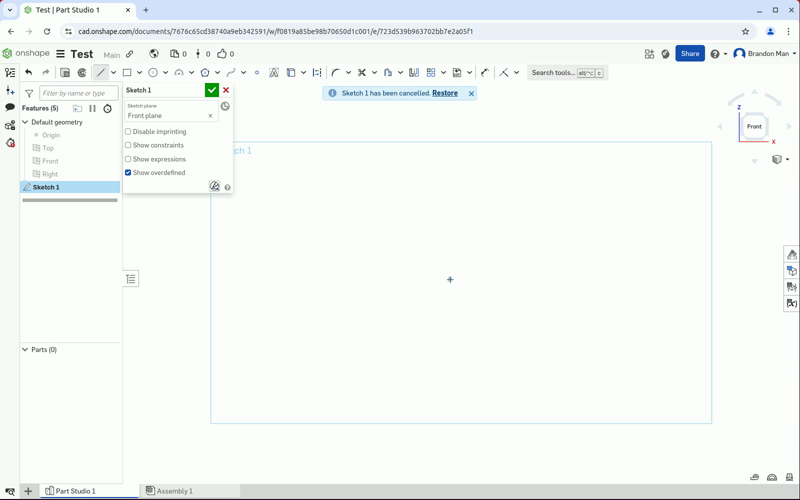
mouse_move(480, 279)
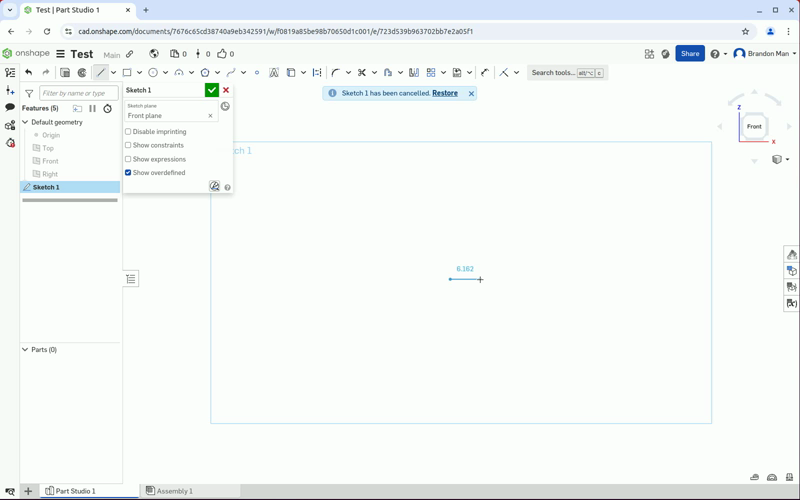
mouse_move(472, 279)
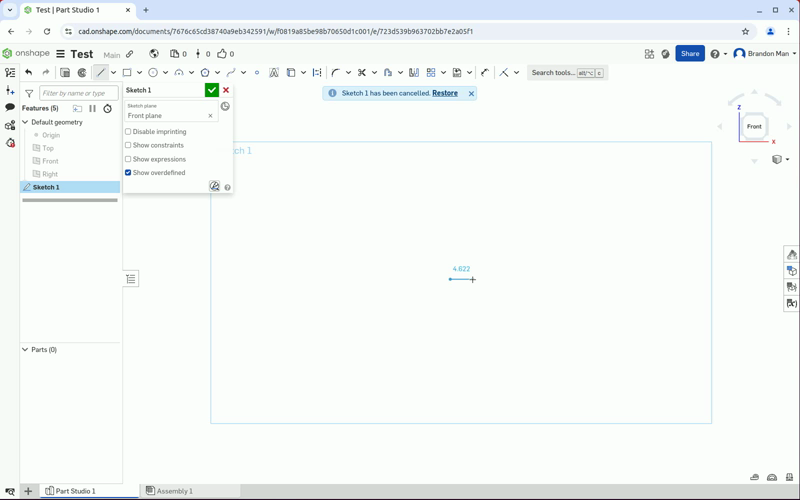
click(472, 279)
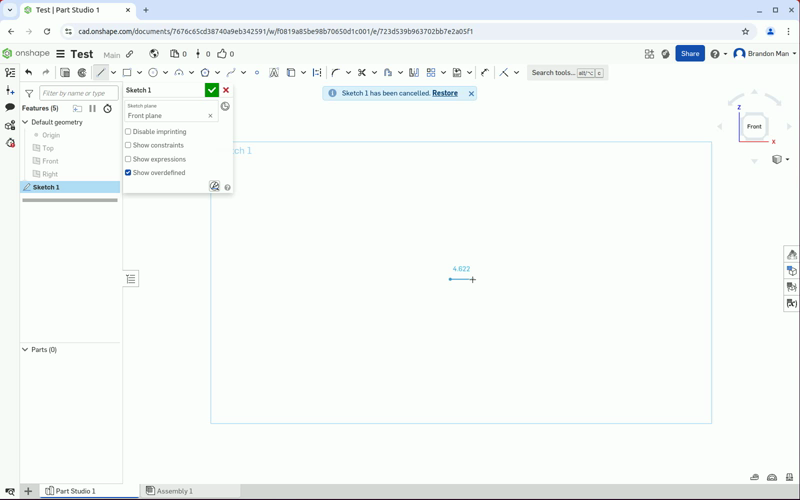
key_up(shift)
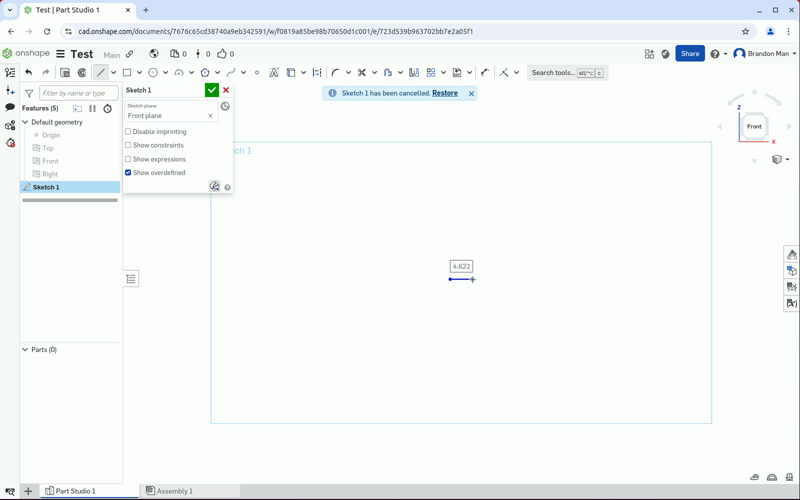
key_down(shift)
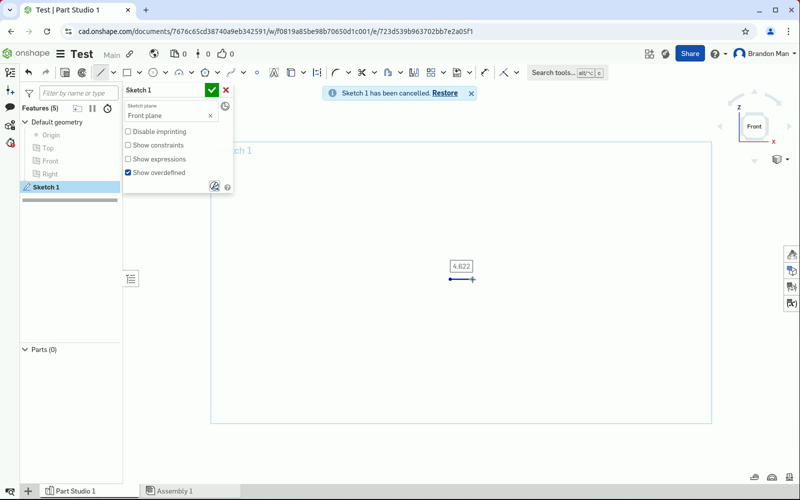
mouse_move(502, 279)
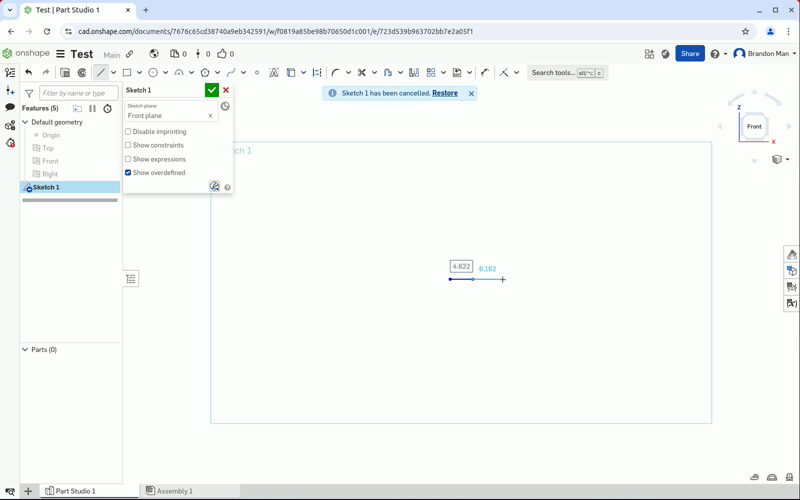
mouse_move(472, 256)
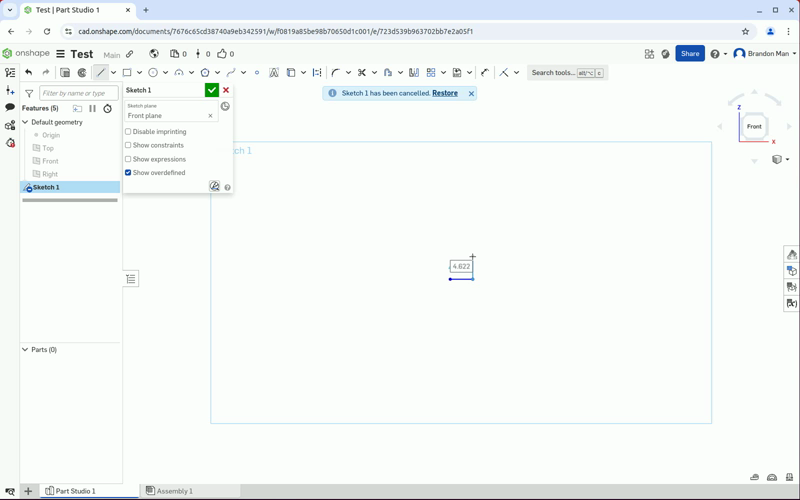
click(472, 256)
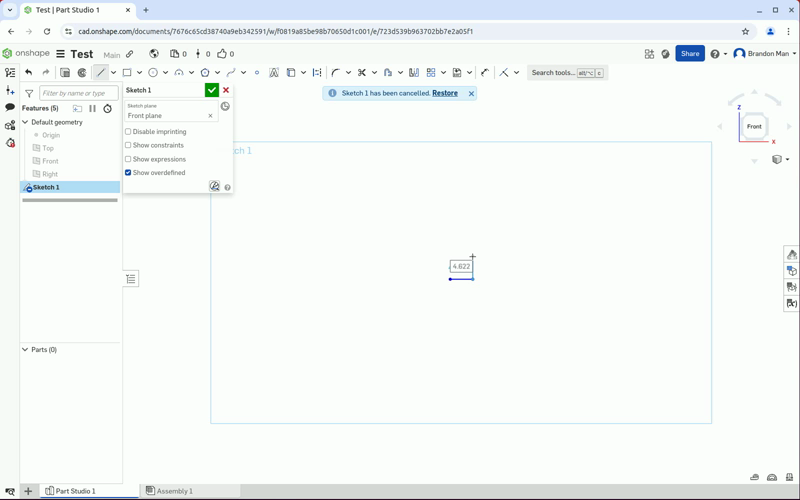
key_up(shift)
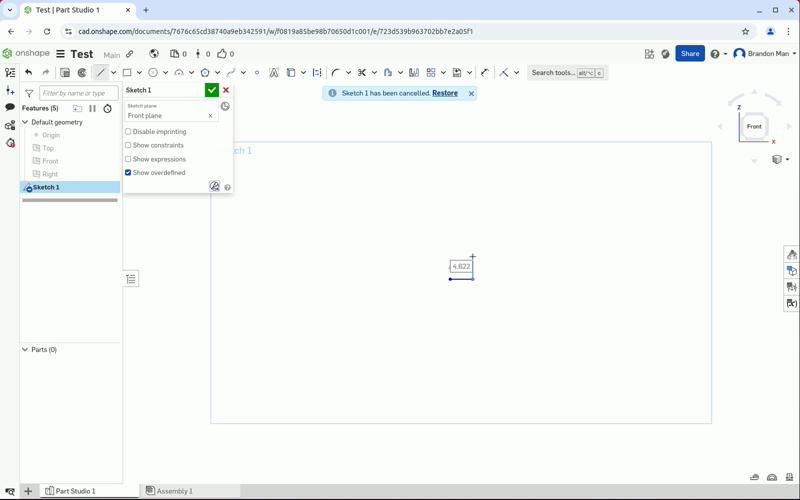
key_down(shift)
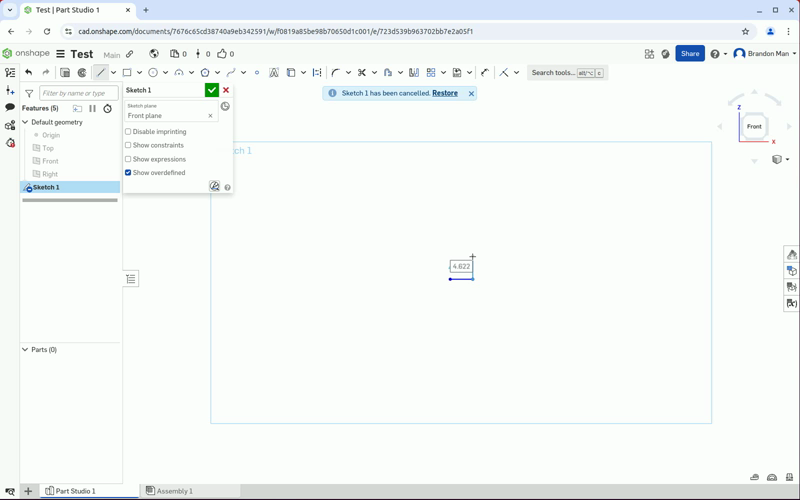
mouse_move(502, 256)
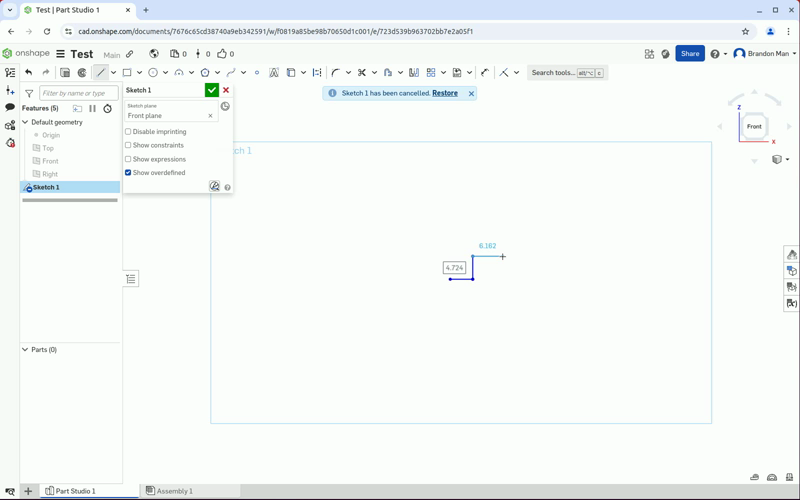
mouse_move(450, 256)
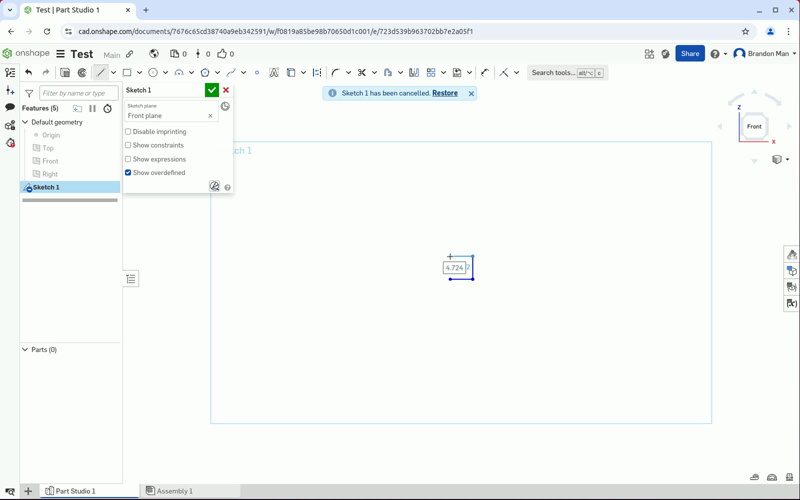
click(450, 256)
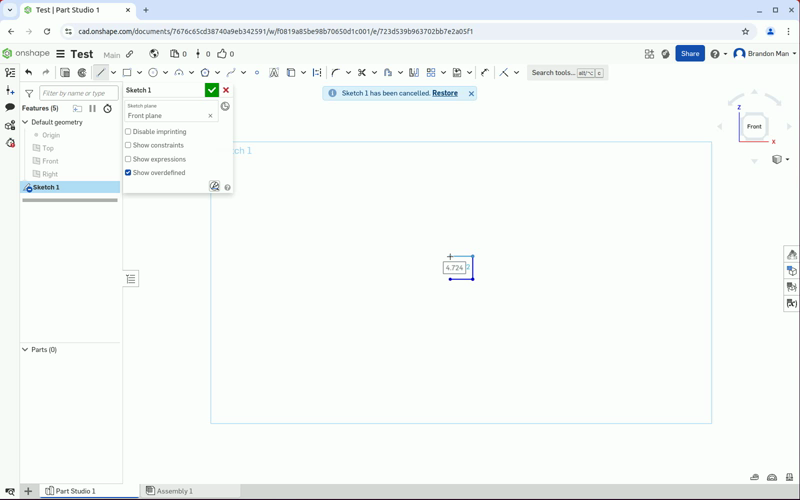
key_up(shift)
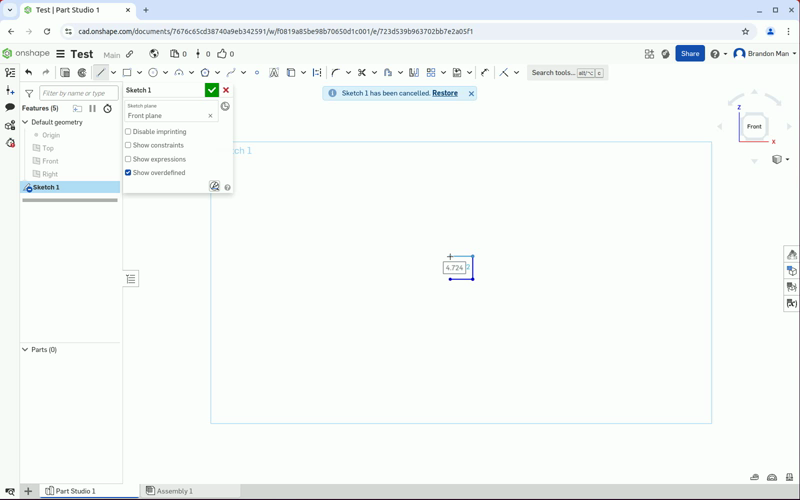
mouse_move(480, 256)
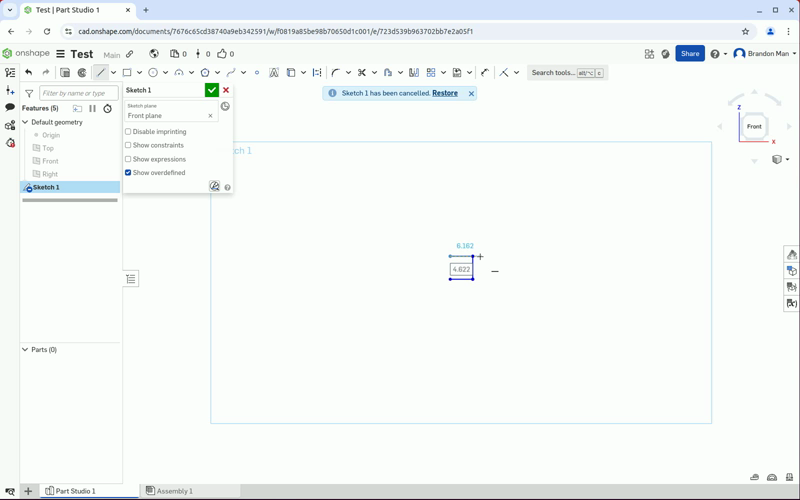
key_down(shift)
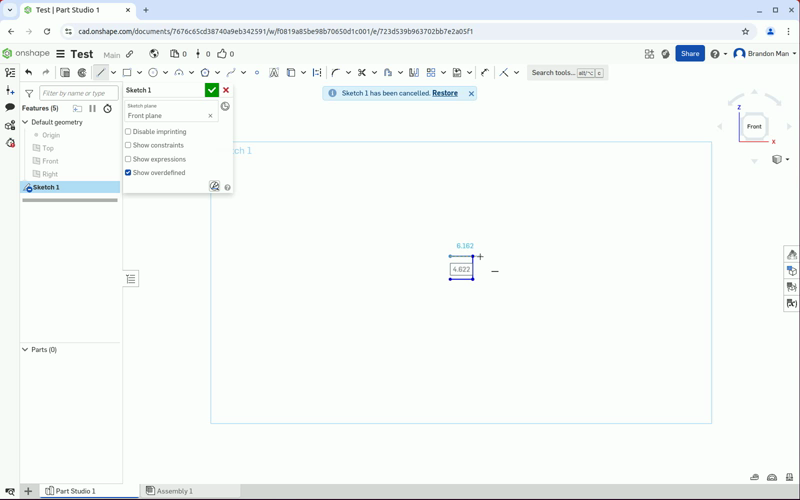
mouse_move(450, 279)
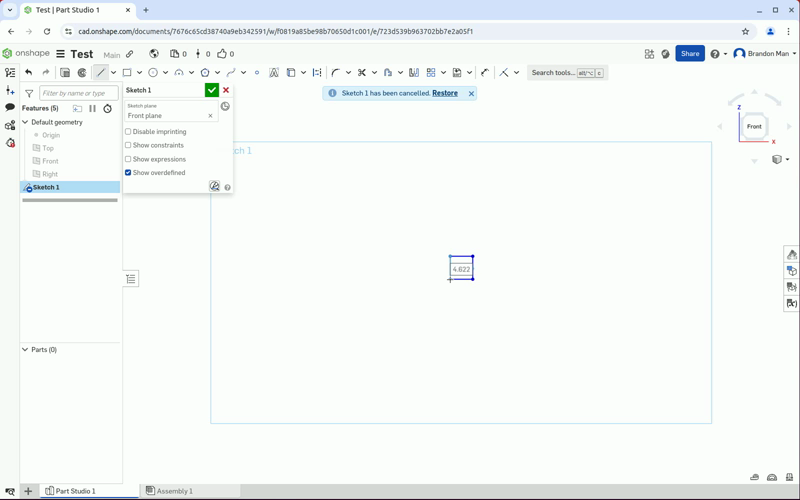
key_up(shift)
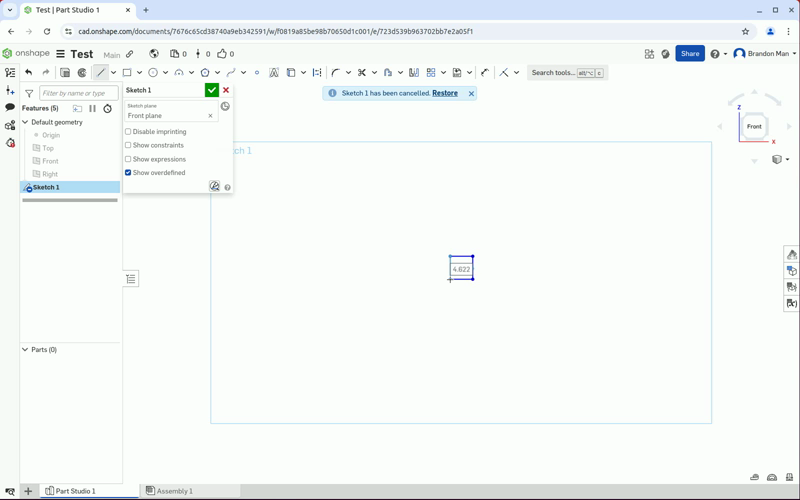
click(450, 279)
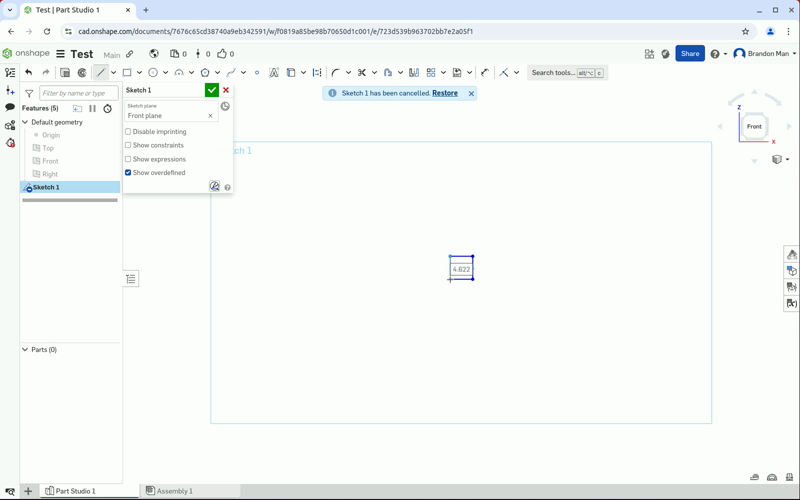
key(esc)
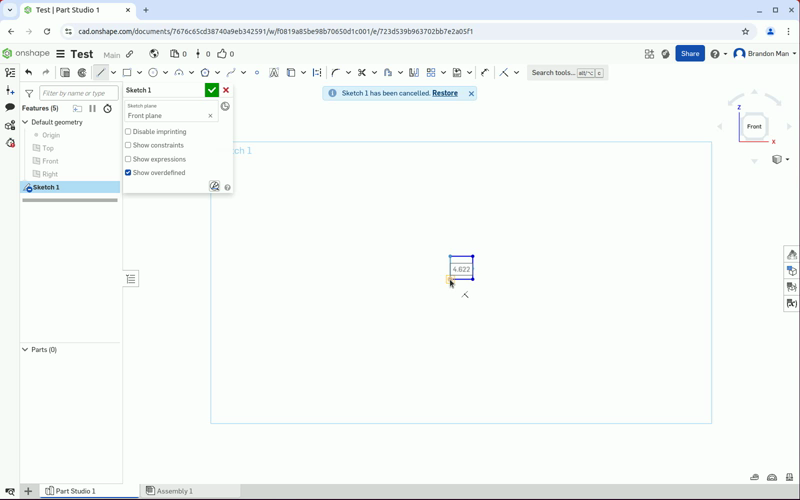
mouse_move(460, 260)
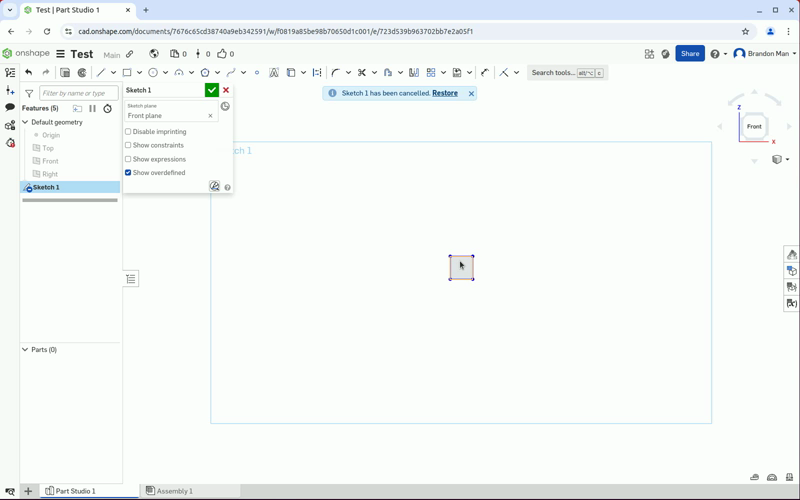
scroll(6)
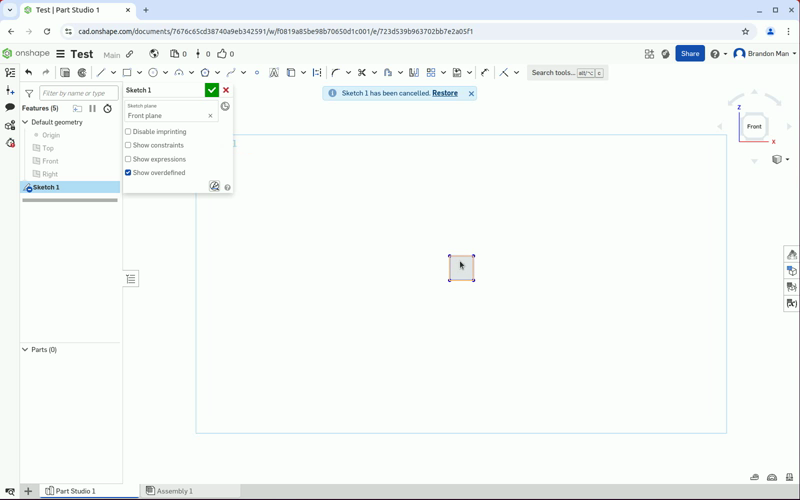
scroll(6)
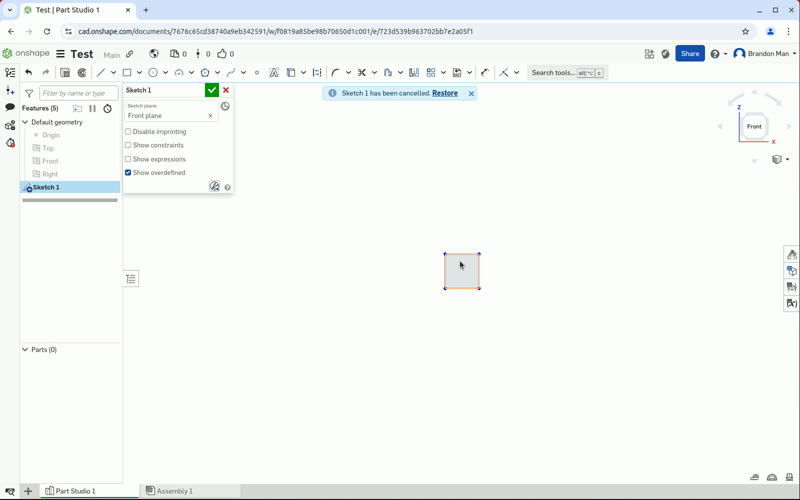
scroll(6)
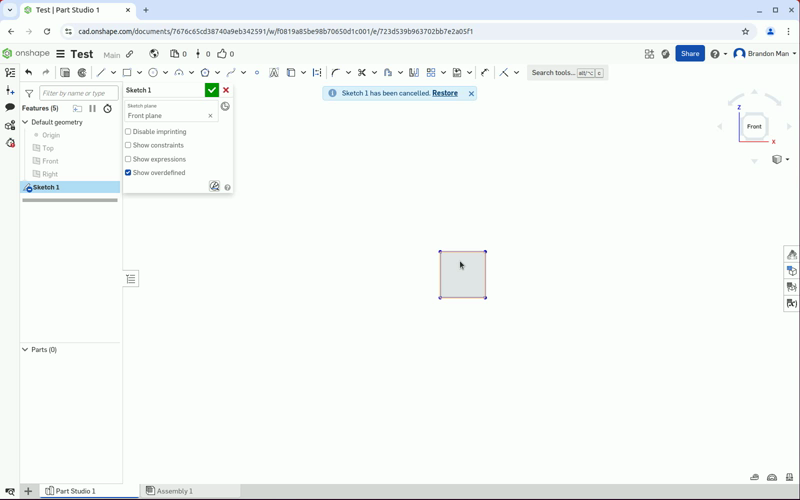
scroll(6)
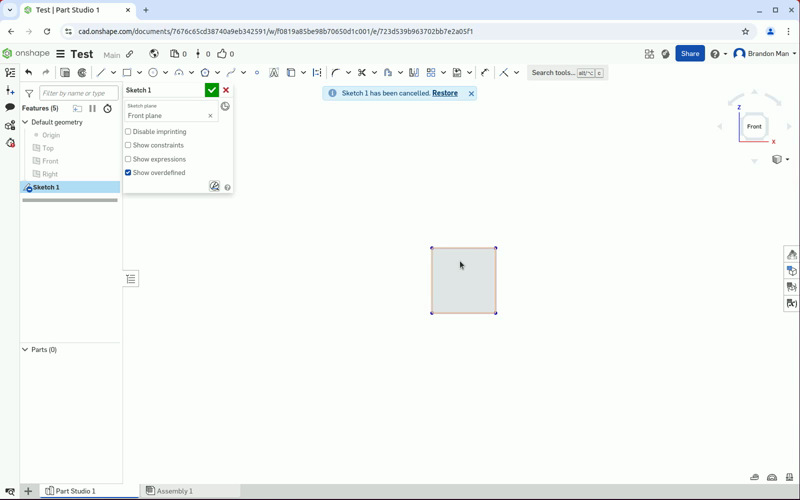
scroll(6)
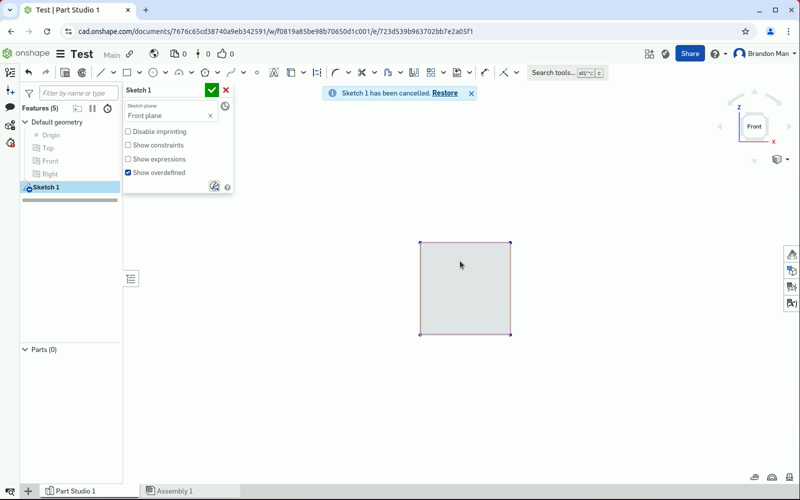
scroll(6)
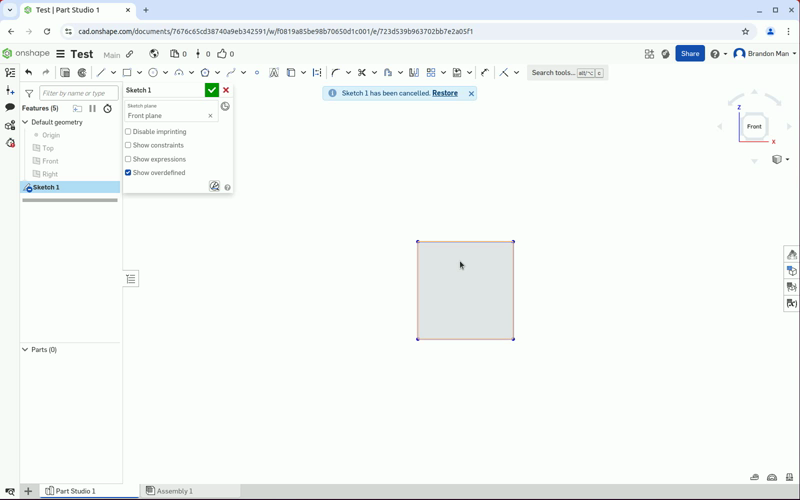
scroll(6)
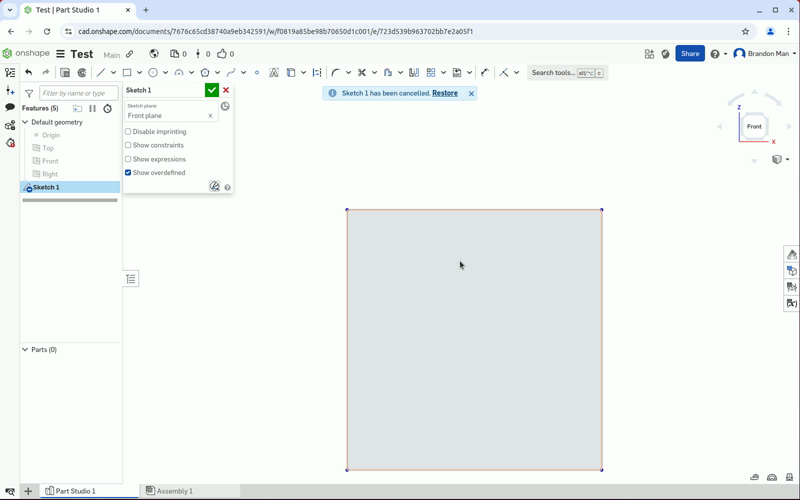
click(460, 260)
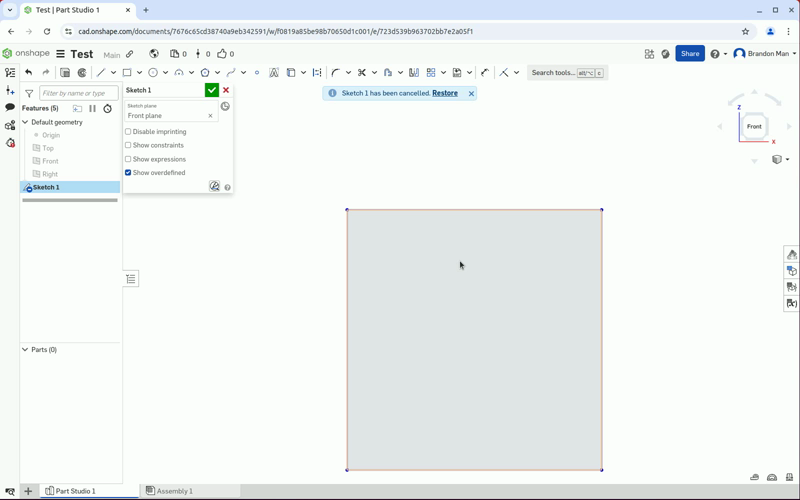
scroll(-6)
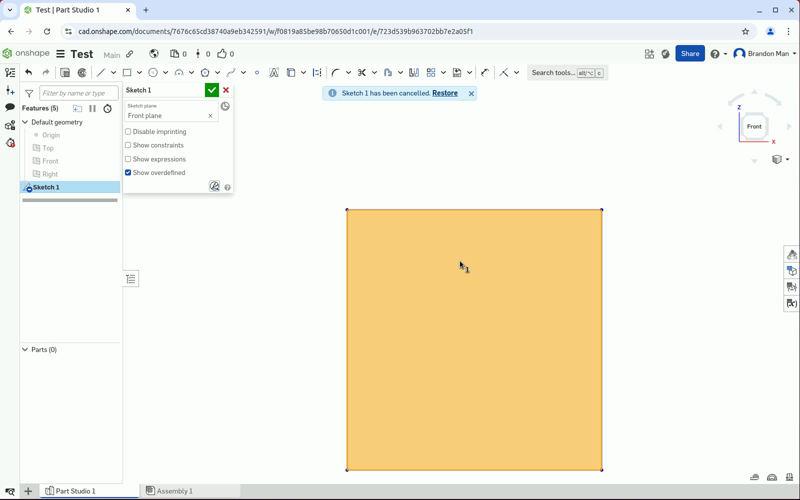
scroll(-6)
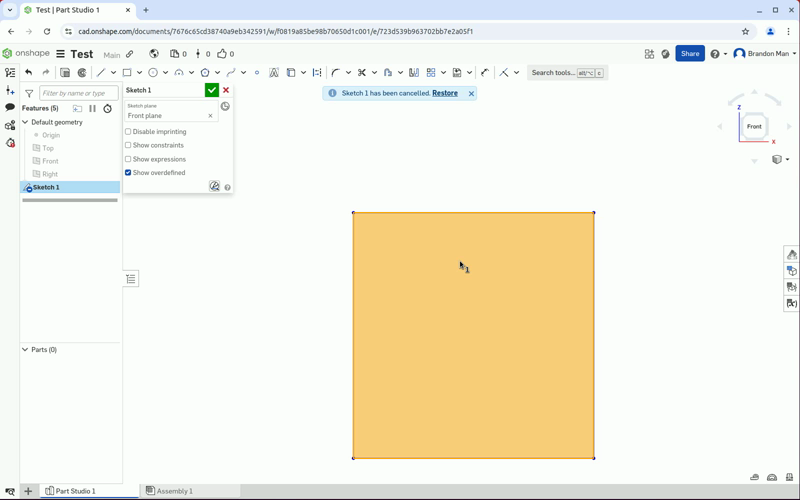
scroll(-6)
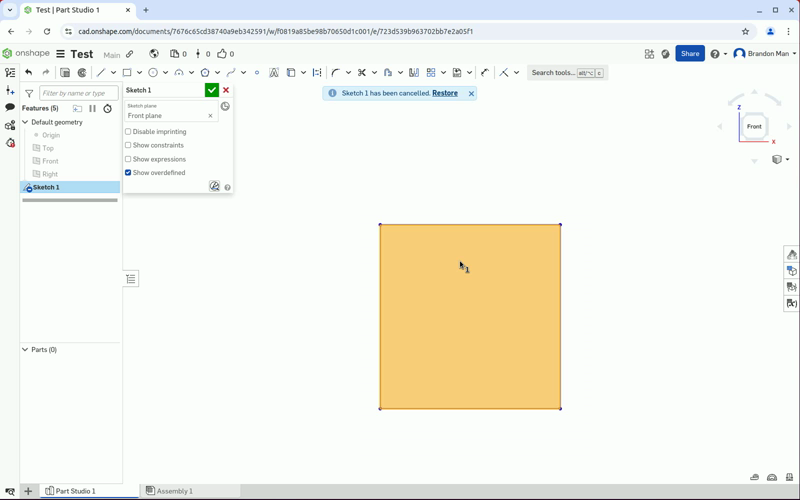
scroll(-6)
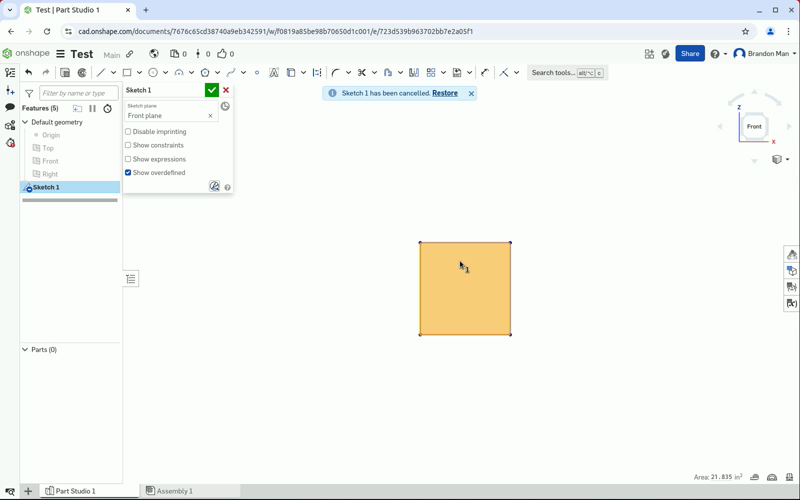
scroll(-6)
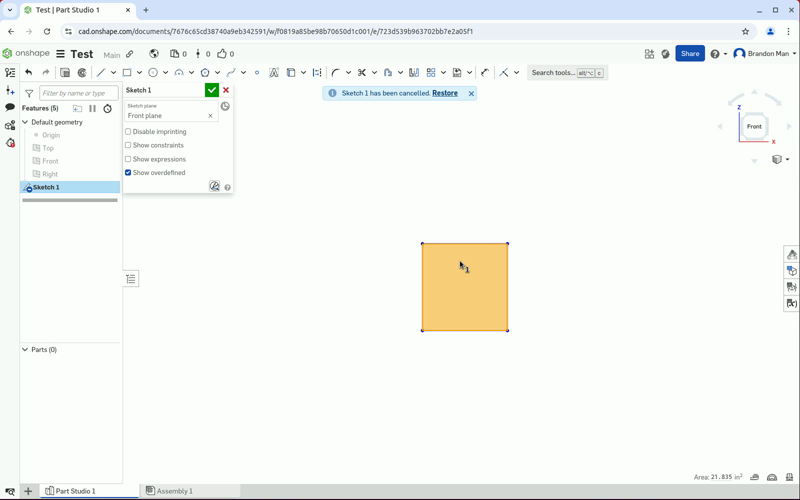
scroll(-6)
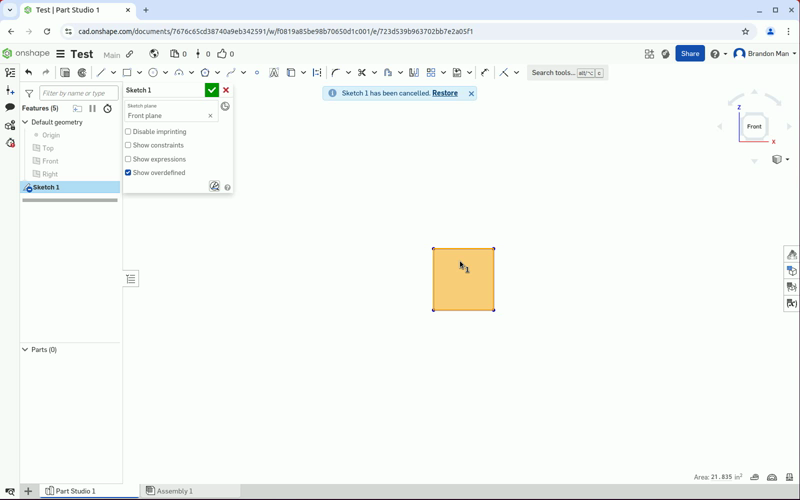
scroll(-6)
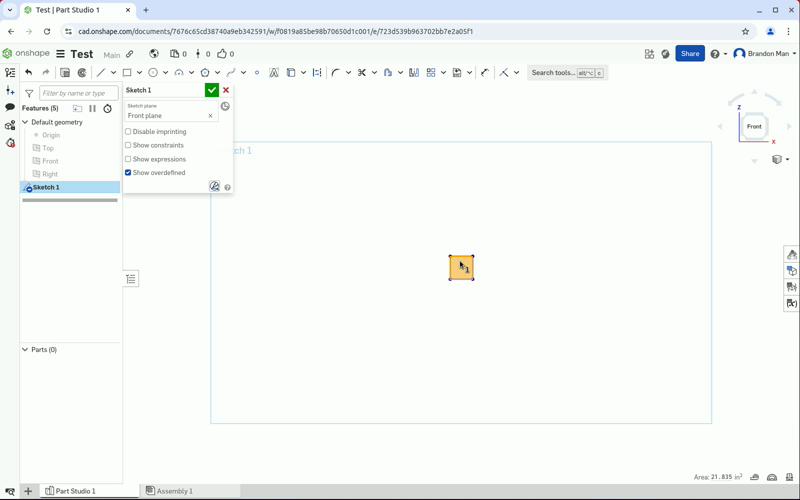
mouse_move(73, 352)
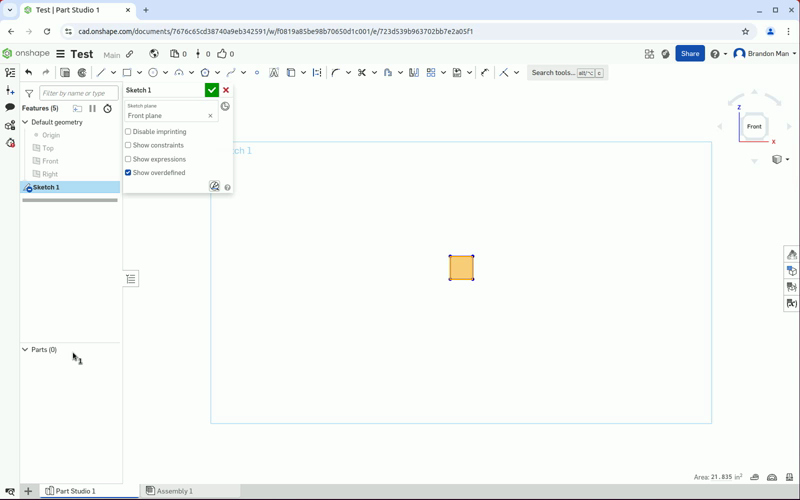
key(shift+y)
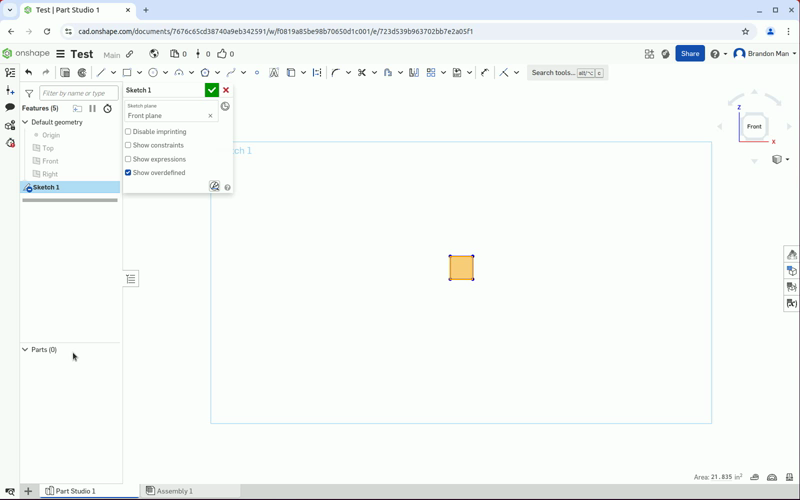
key(shift+e)
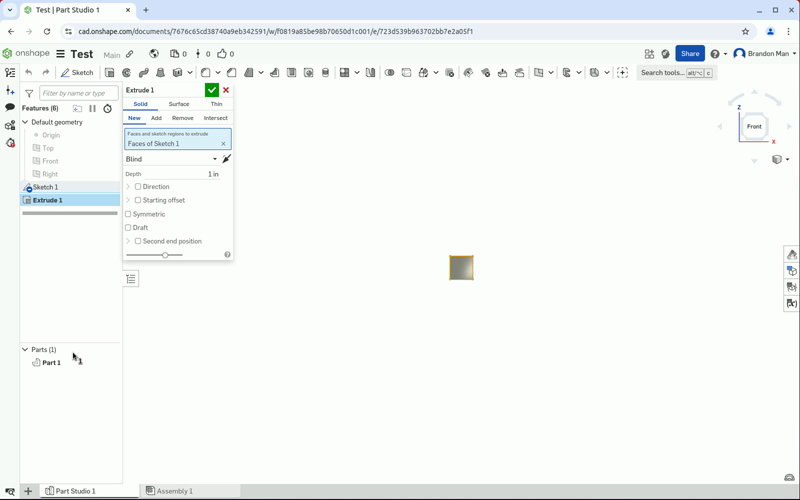
mouse_move(143, 106)
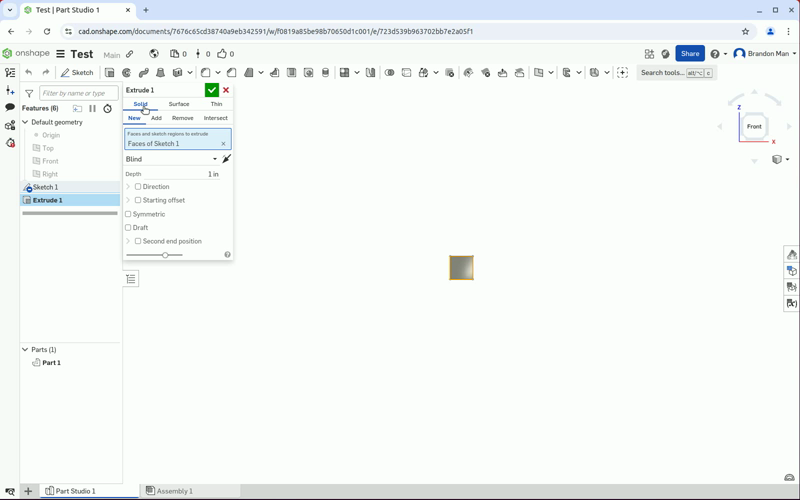
click(143, 106)
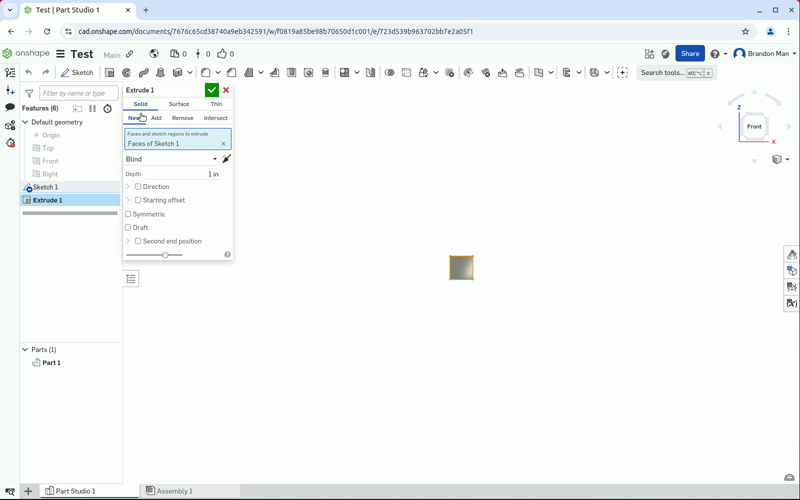
mouse_move(137, 120)
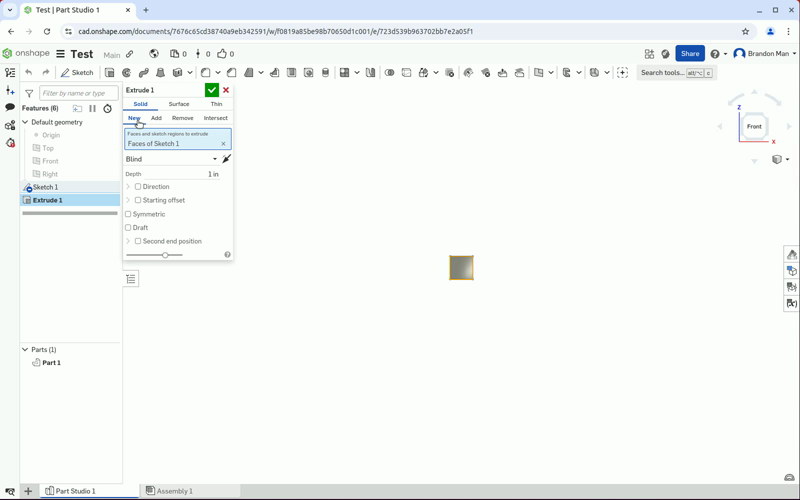
click(137, 120)
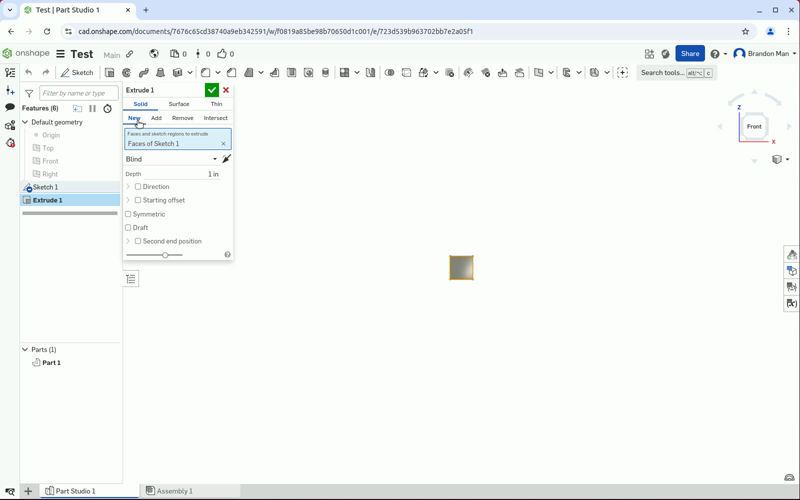
key(tab, 4)
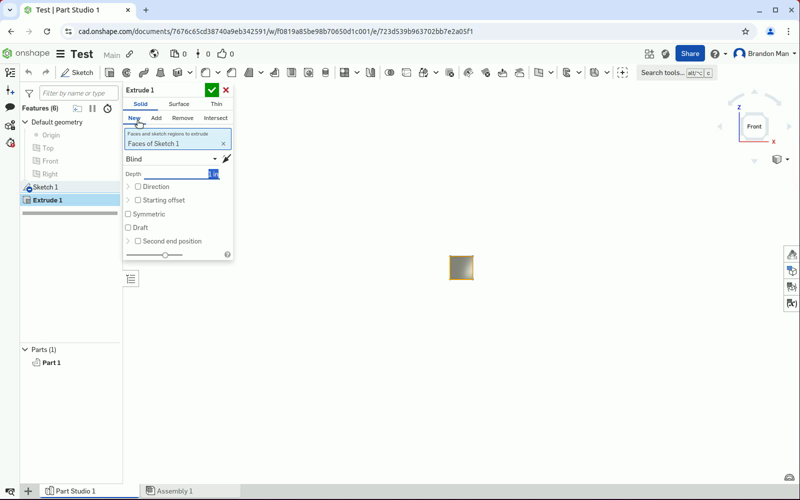
text(46.216)
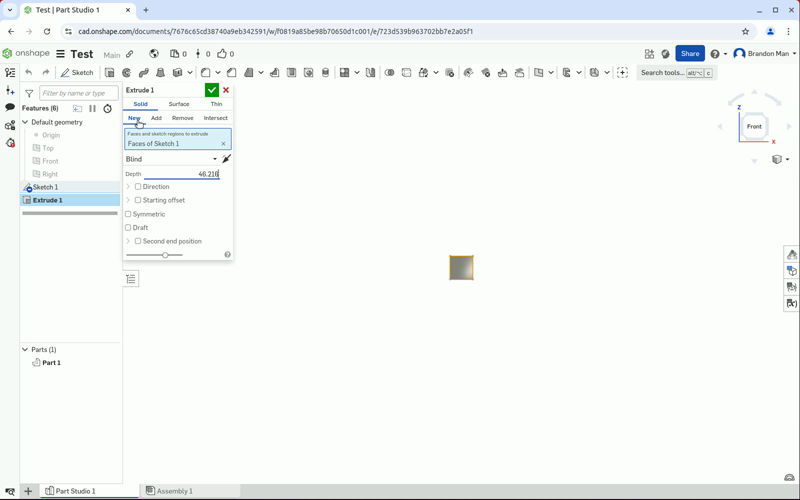
key(tab, 3)
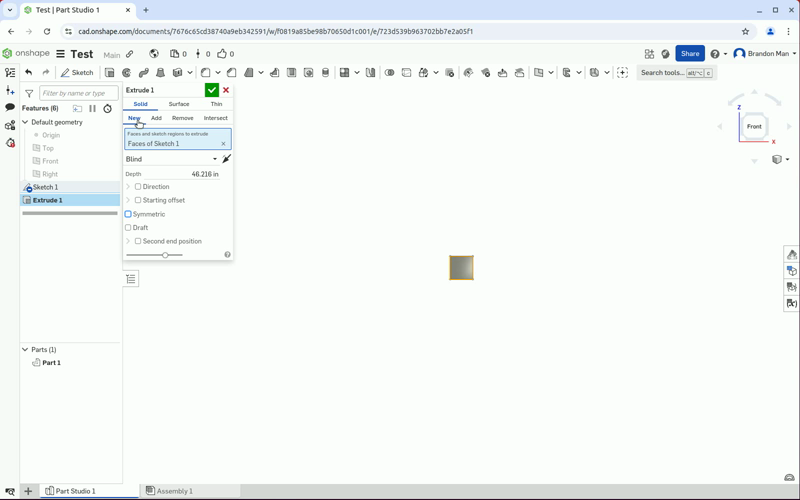
key(space)
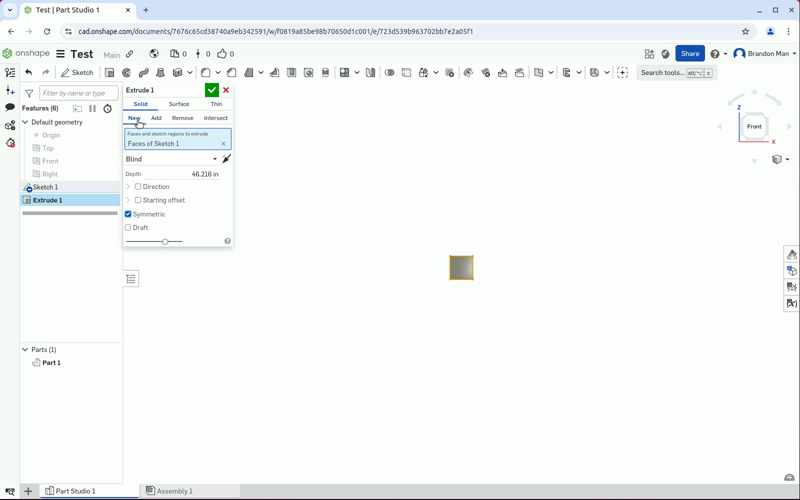
key(enter)
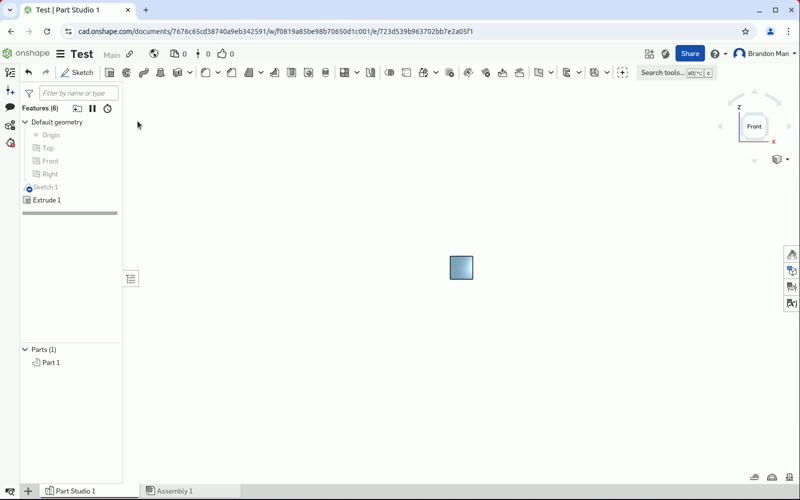
key(shift+h)
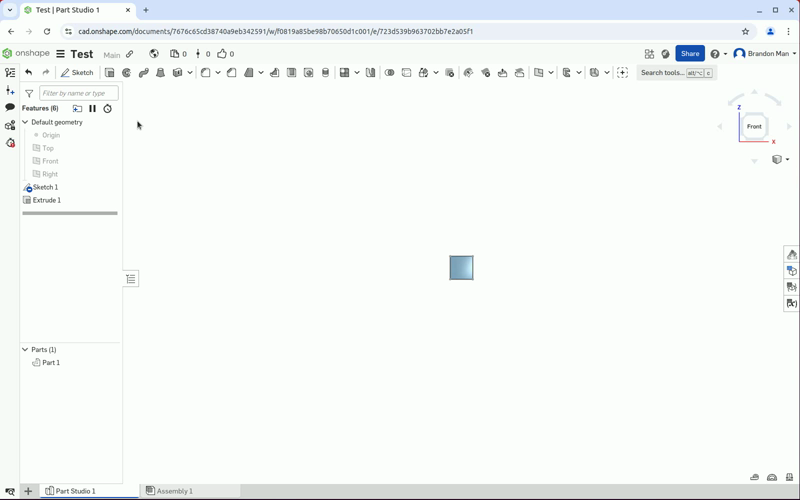
key(shift+h)
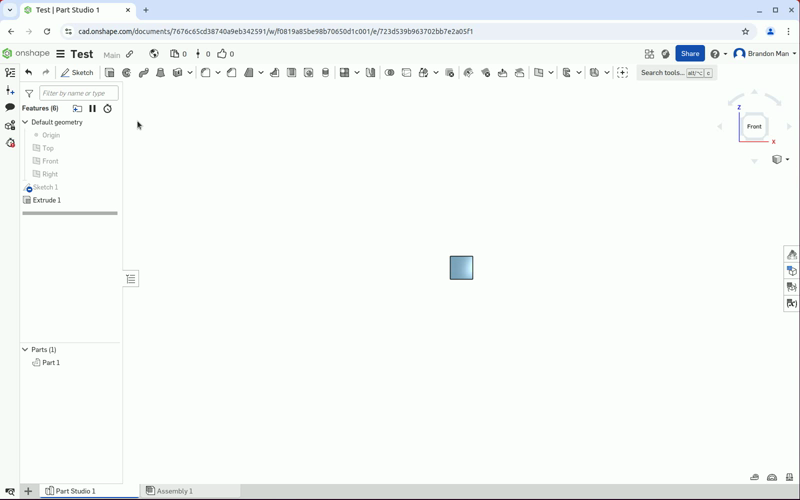
mouse_move(73, 189)
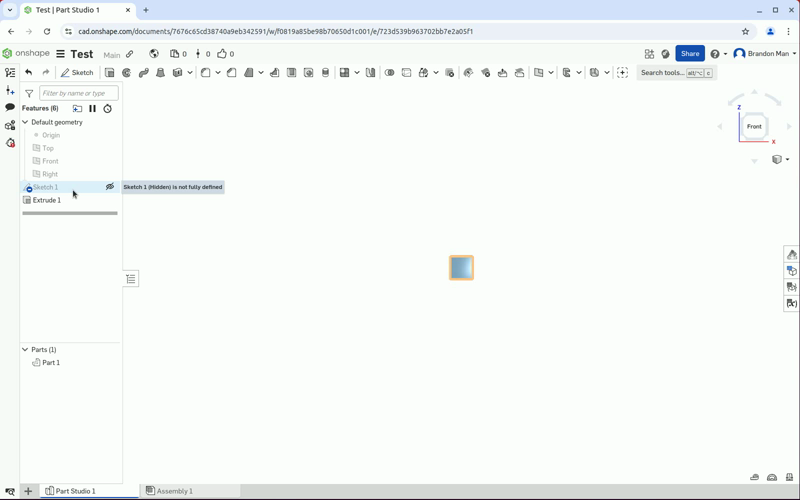
click(73, 189)
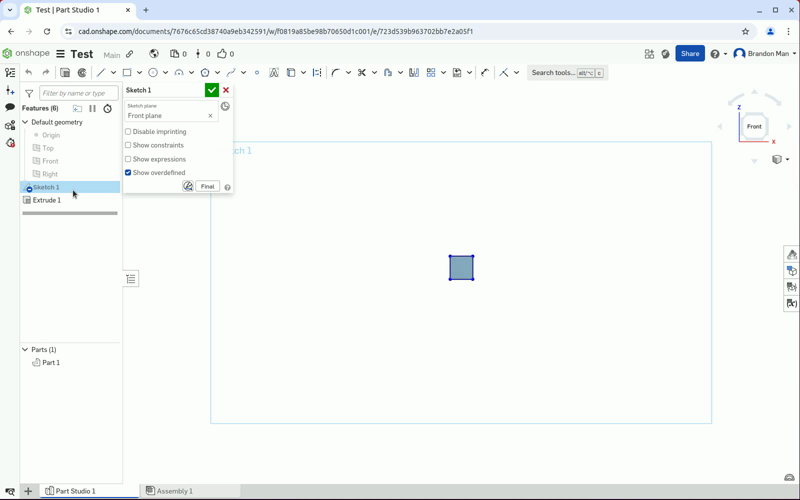
mouse_move(229, 92)
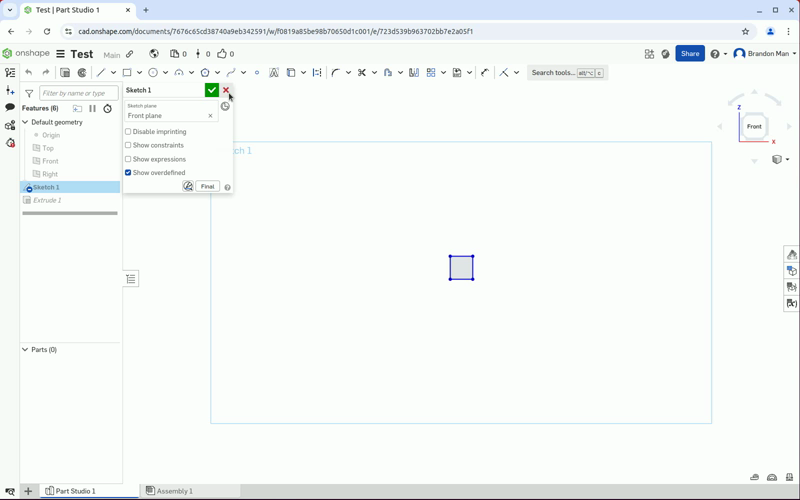
click(229, 92)
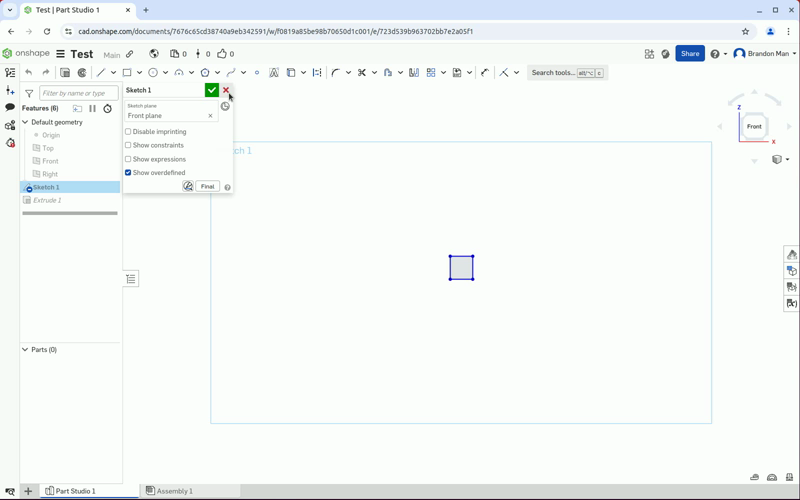
key(shift+s)
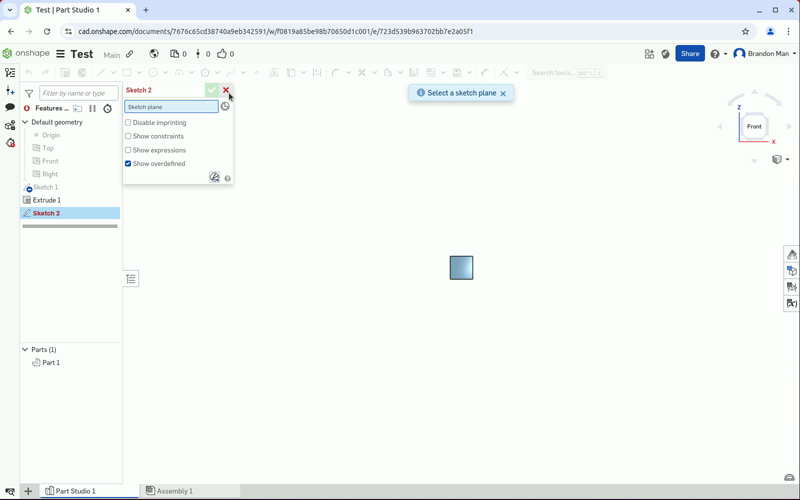
mouse_move(73, 163)
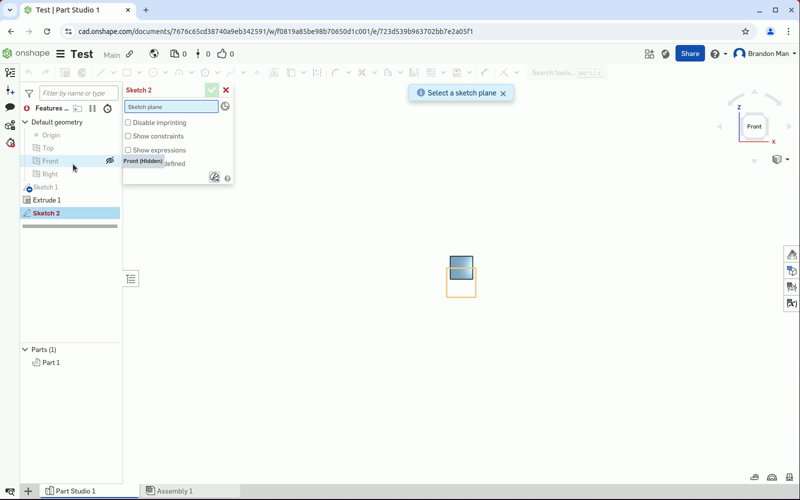
click(73, 163)
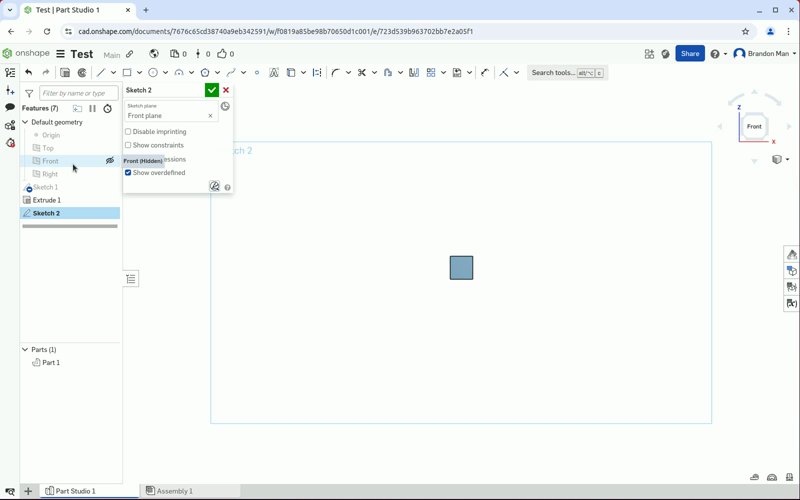
mouse_move(73, 352)
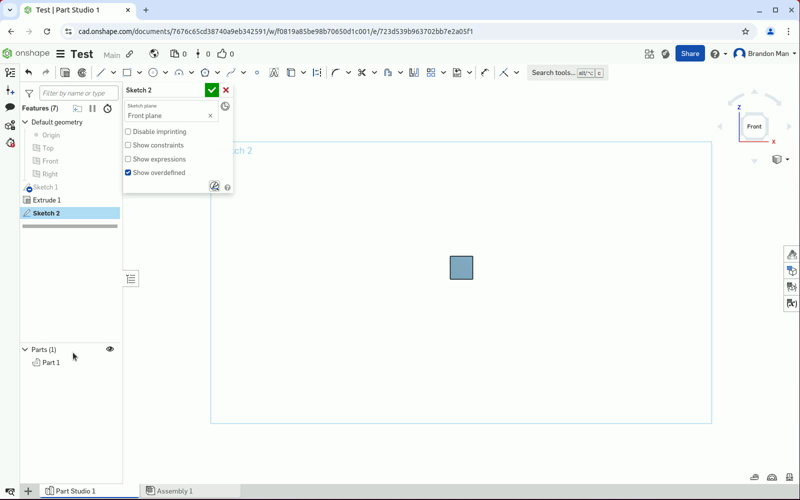
key(y)
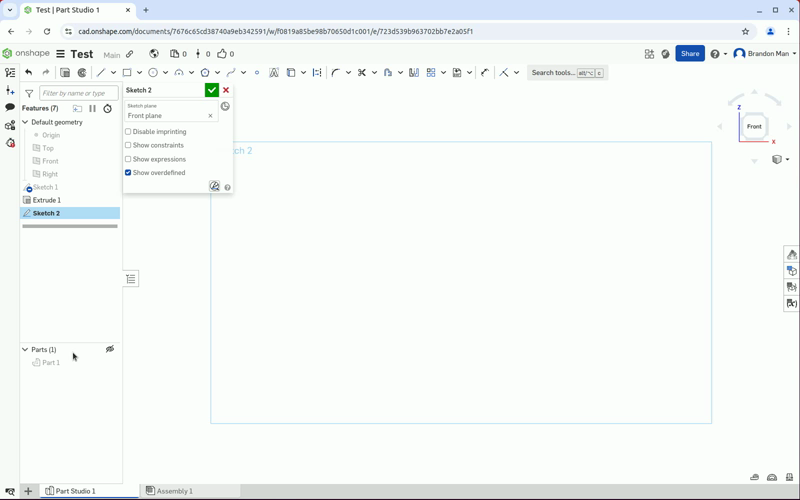
key(l)
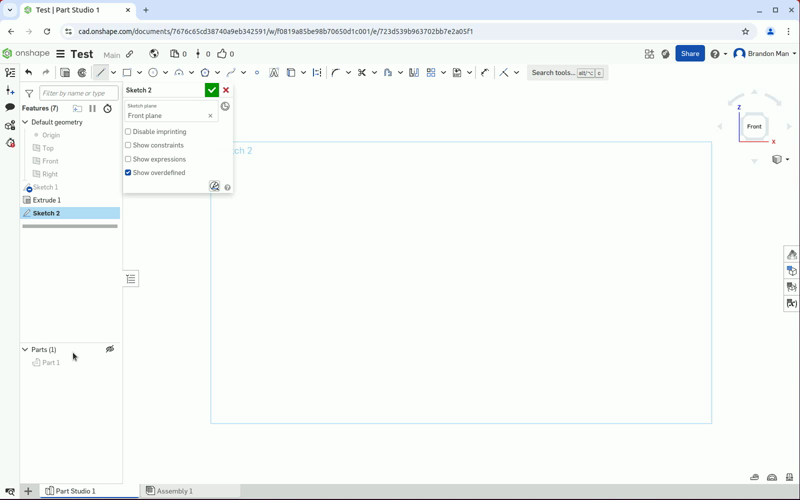
key_down(shift)
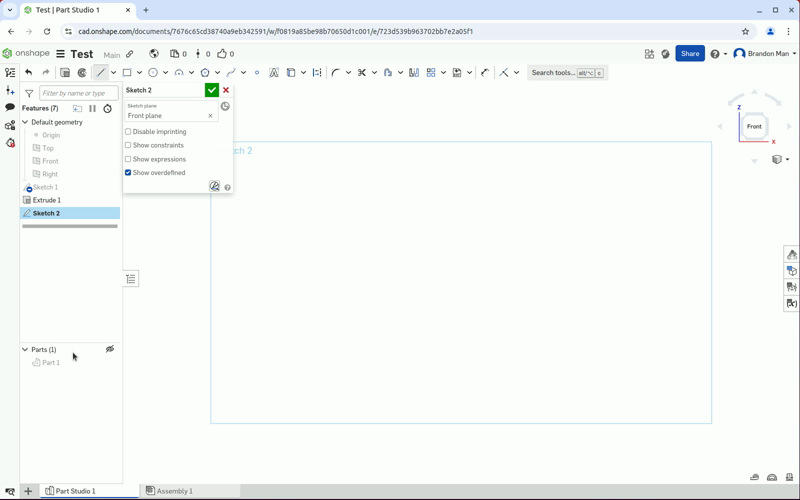
mouse_move(404, 282)
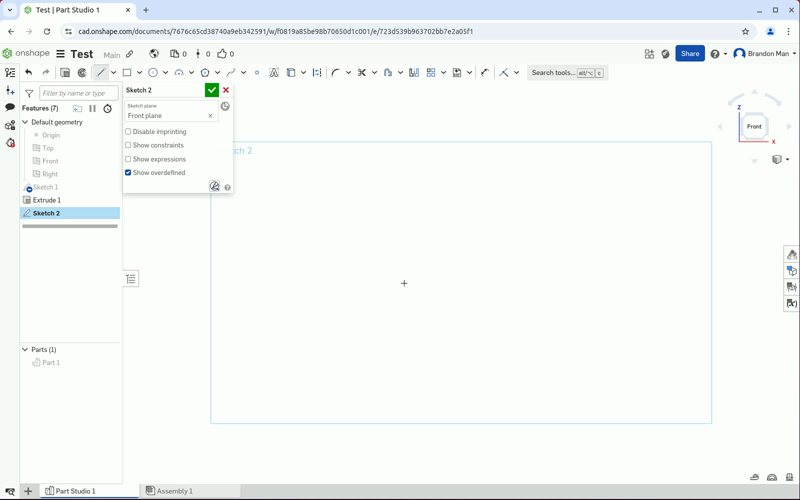
click(404, 282)
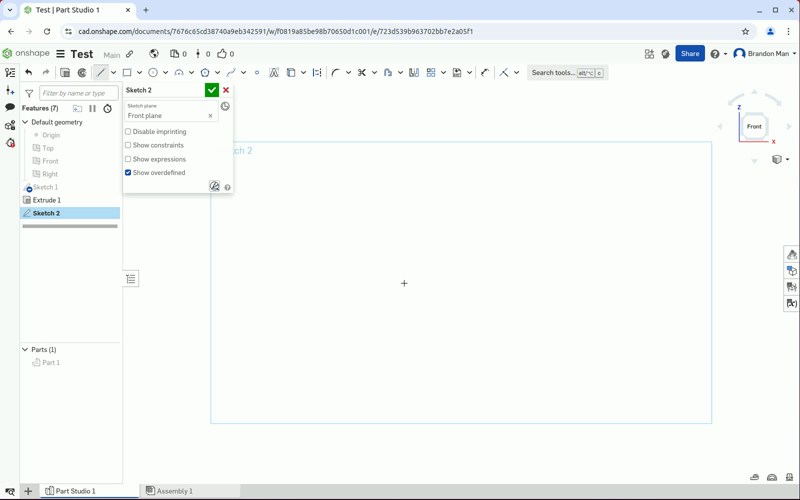
key_up(shift)
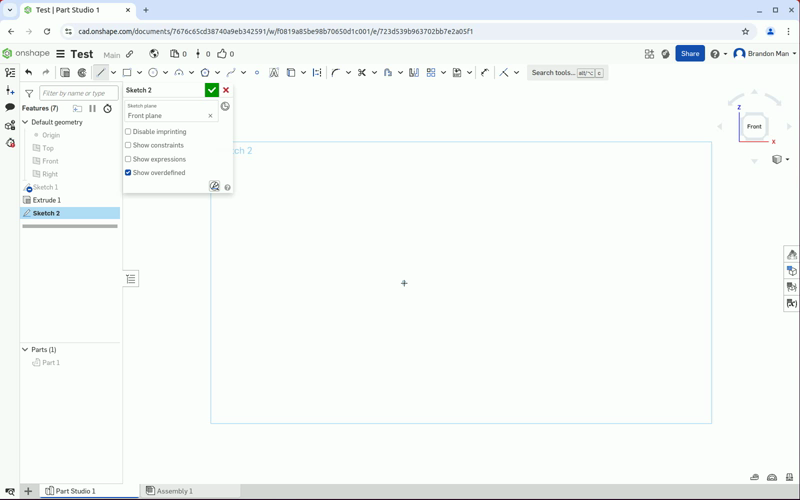
key_down(shift)
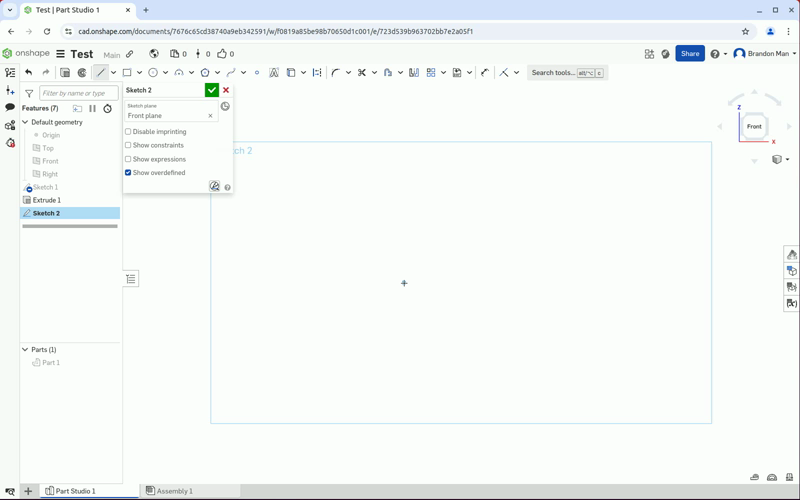
mouse_move(516, 282)
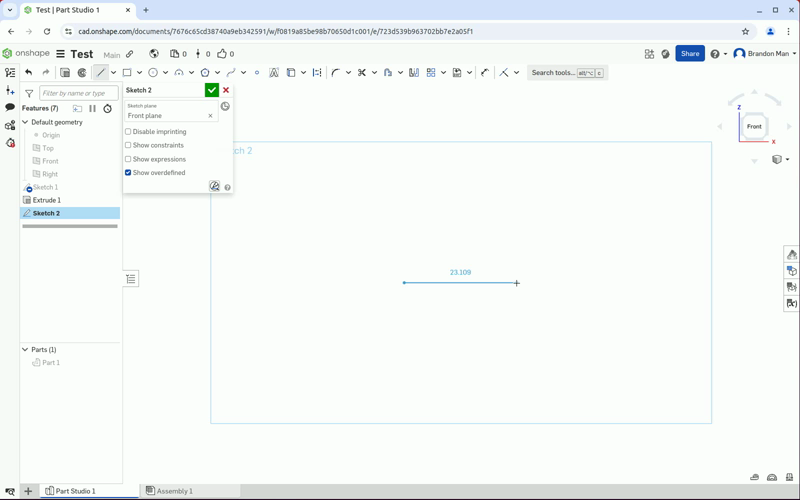
click(516, 282)
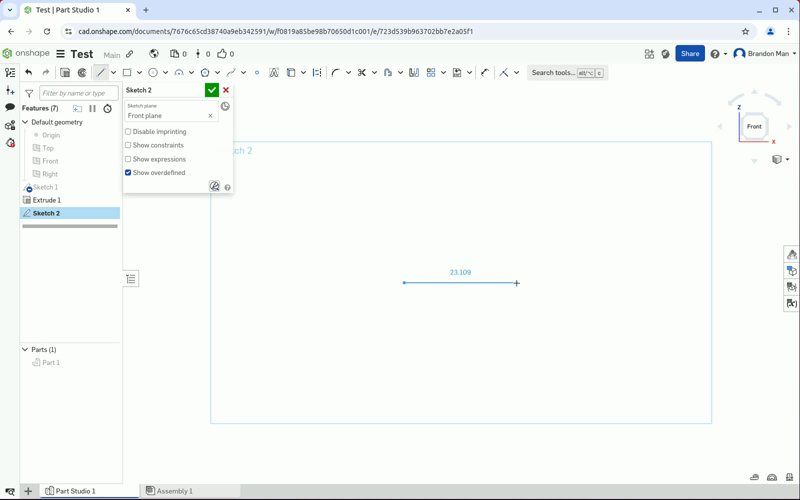
key_up(shift)
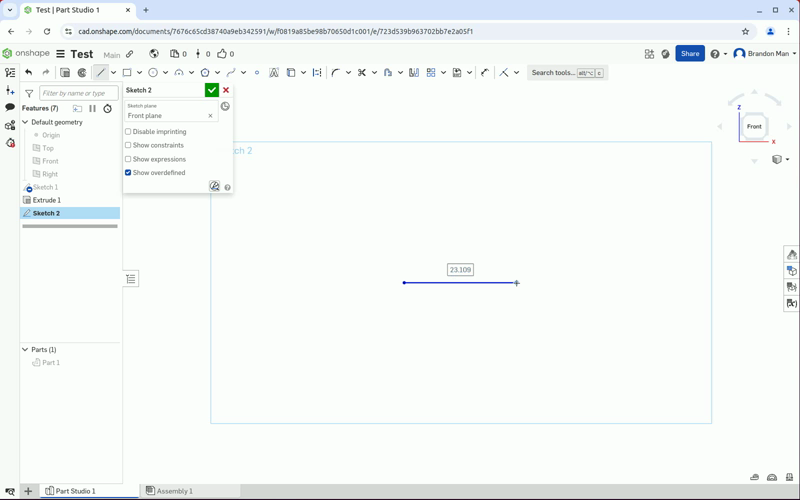
key_down(shift)
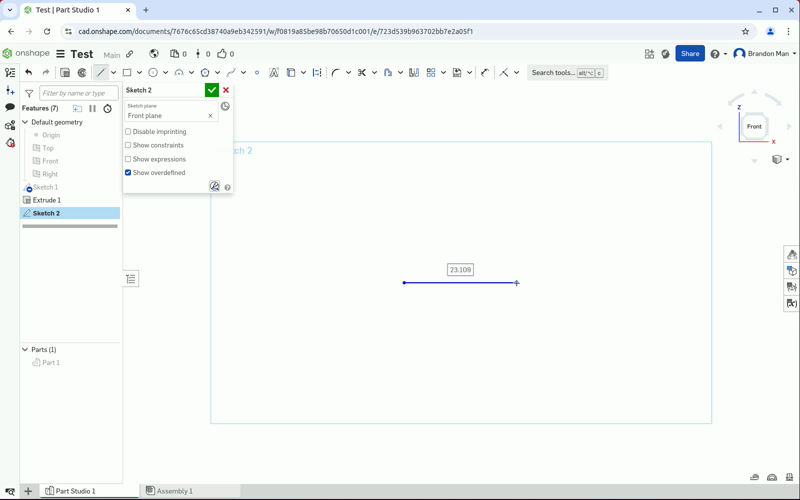
mouse_move(546, 282)
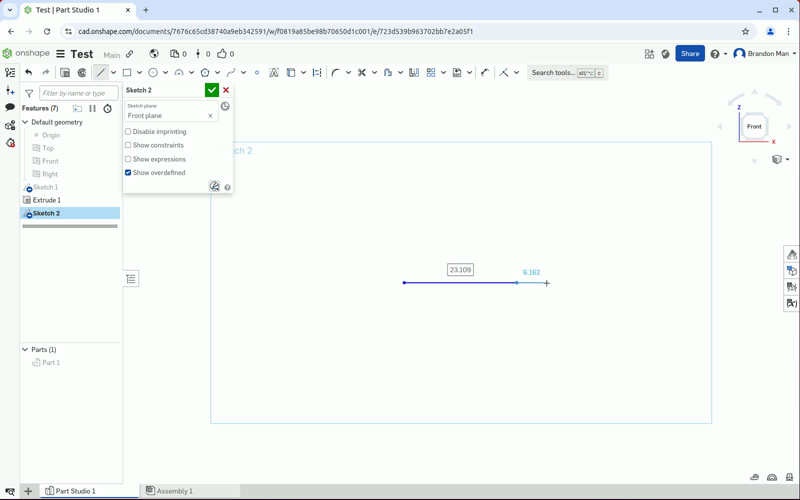
mouse_move(516, 280)
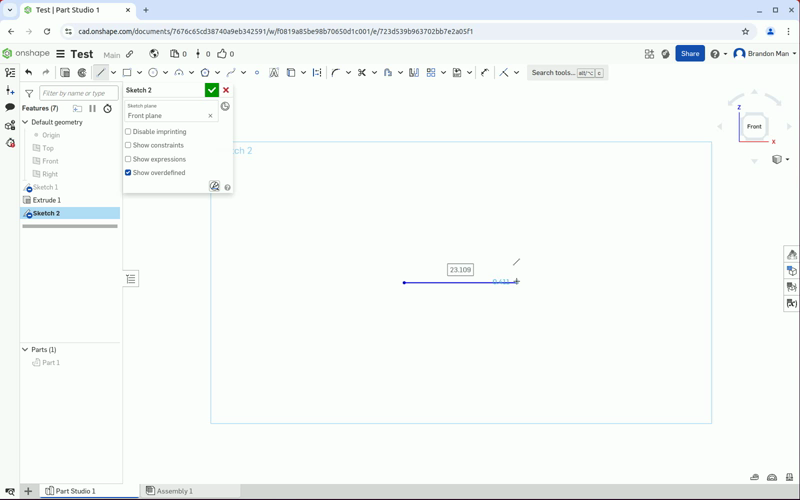
scroll(6)
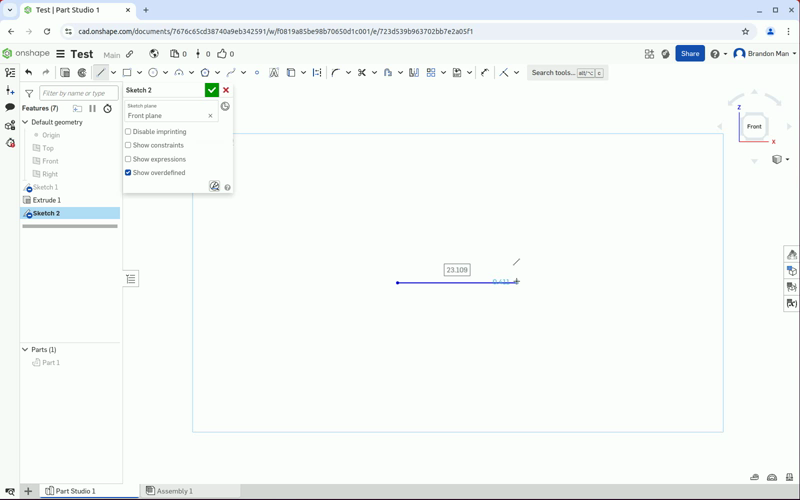
scroll(6)
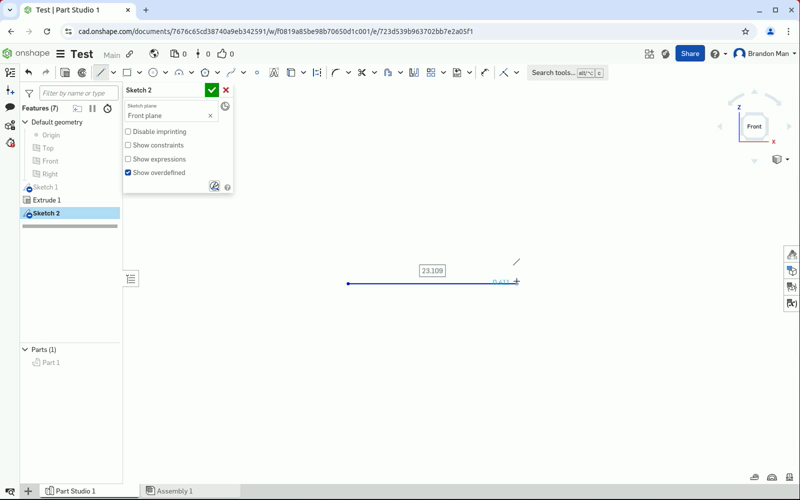
scroll(6)
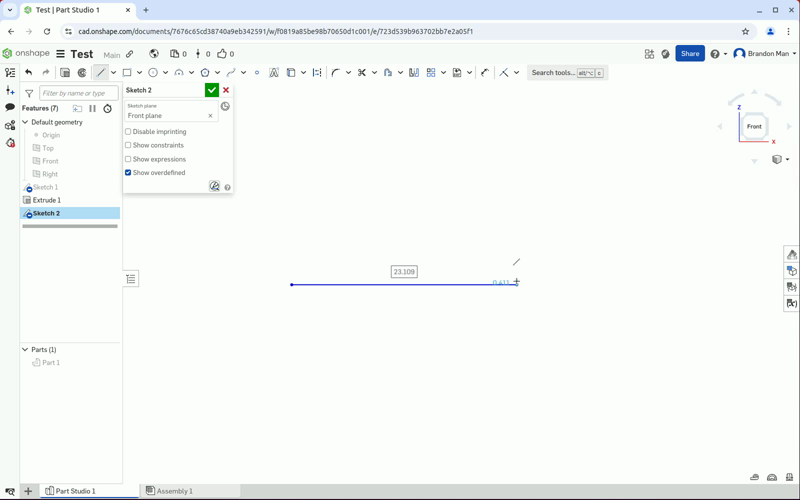
scroll(6)
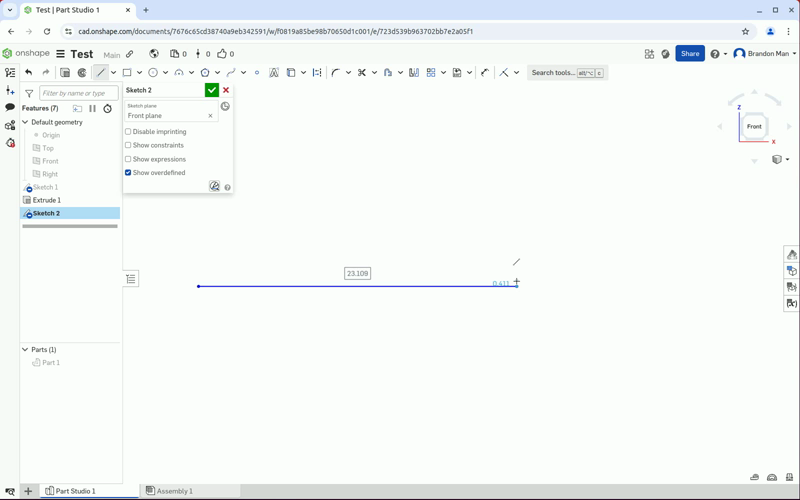
scroll(6)
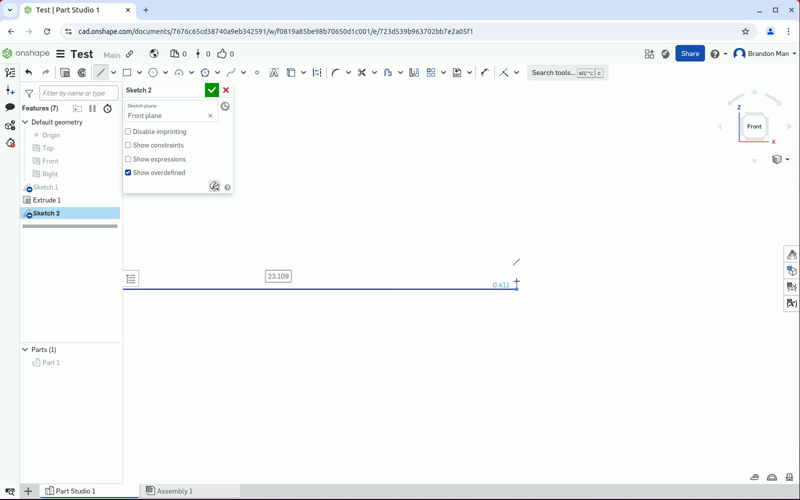
scroll(6)
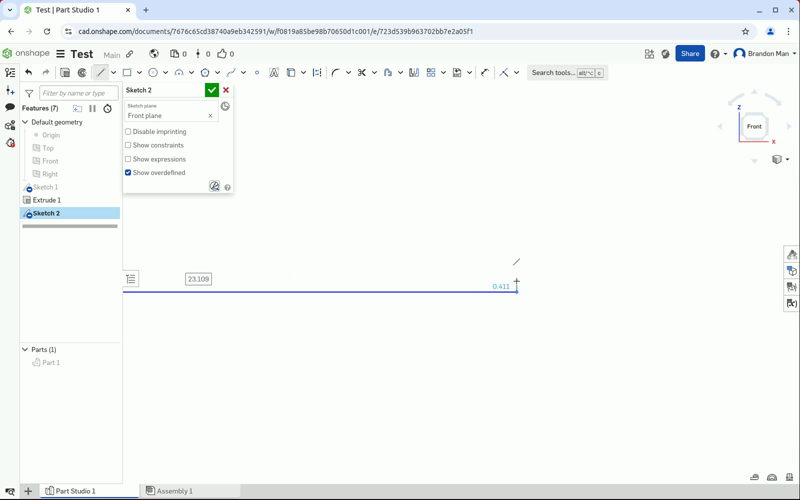
scroll(6)
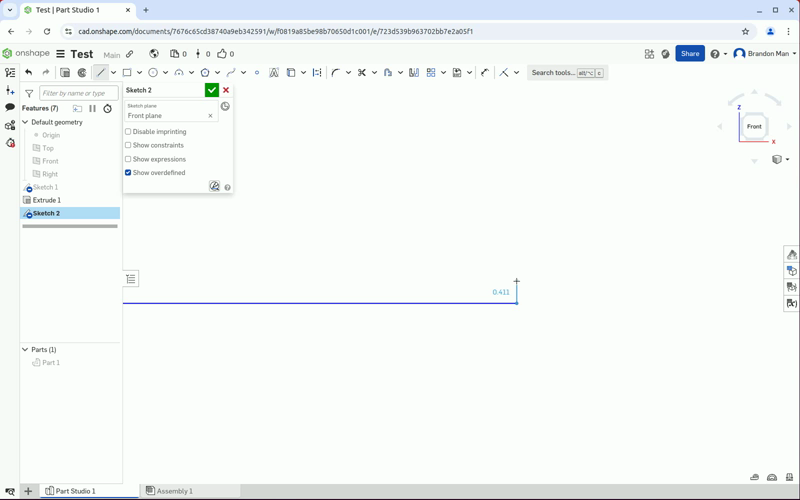
click(516, 280)
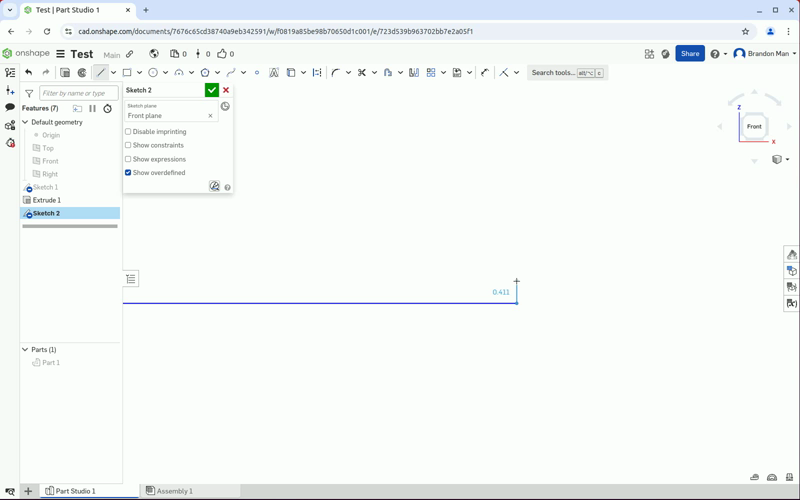
scroll(-6)
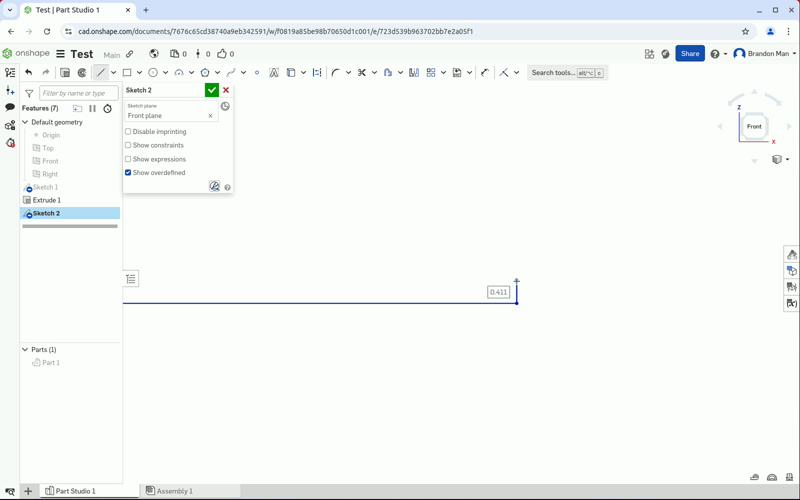
scroll(-6)
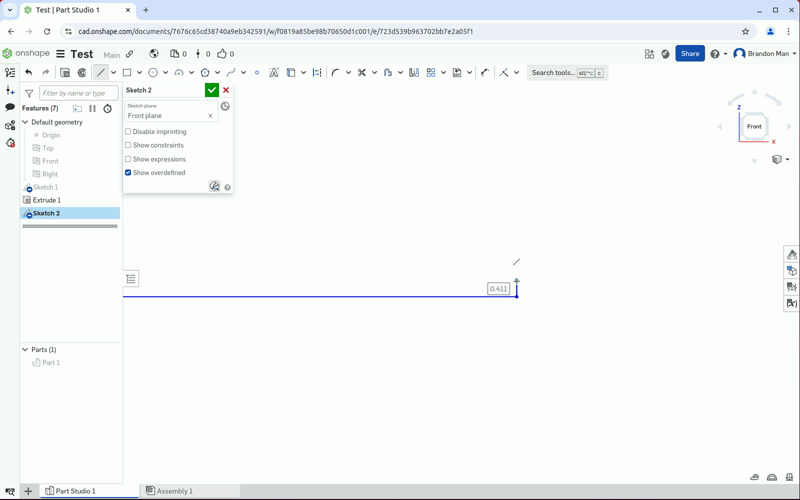
scroll(-6)
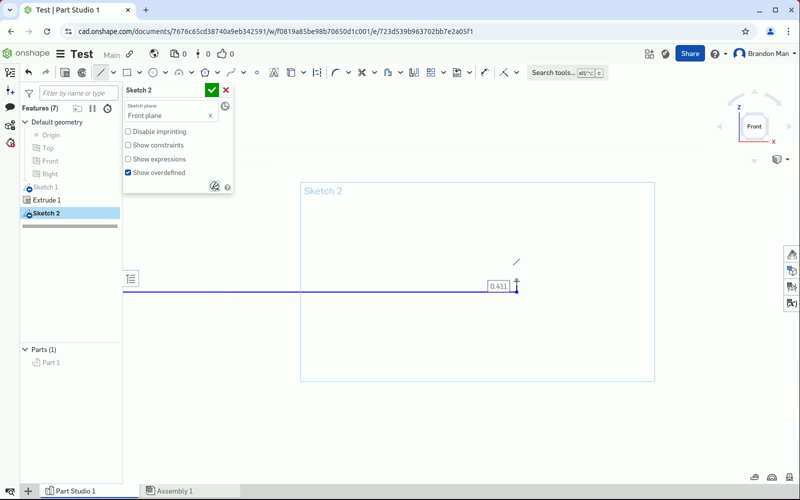
scroll(-6)
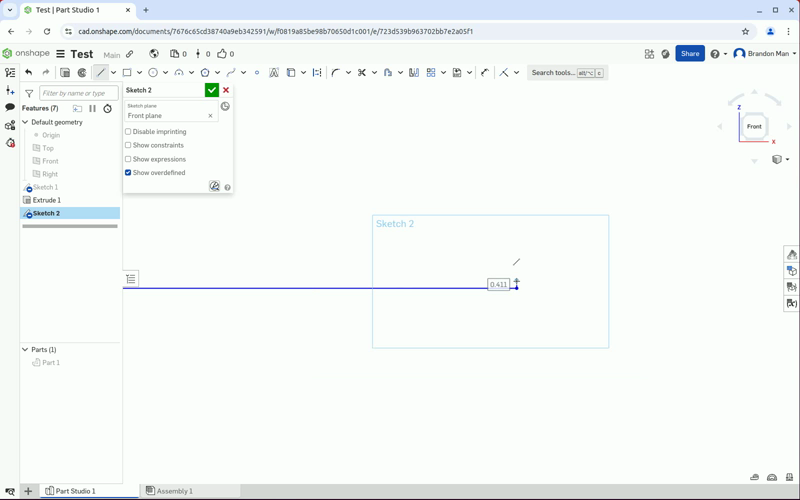
scroll(-6)
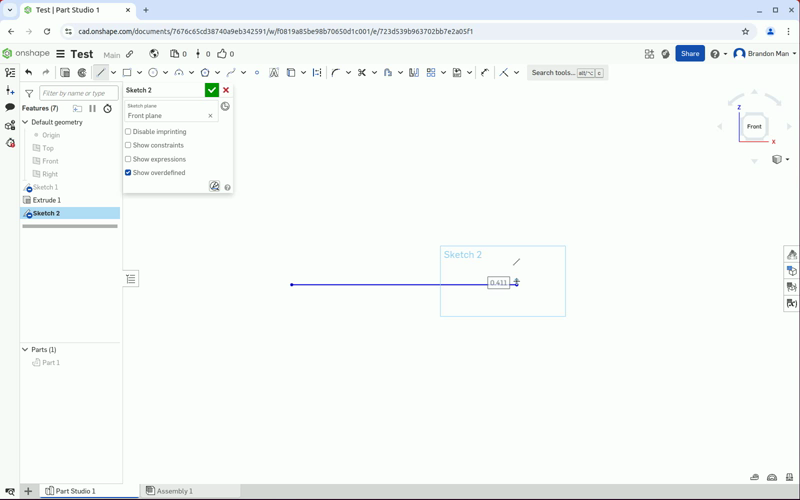
scroll(-6)
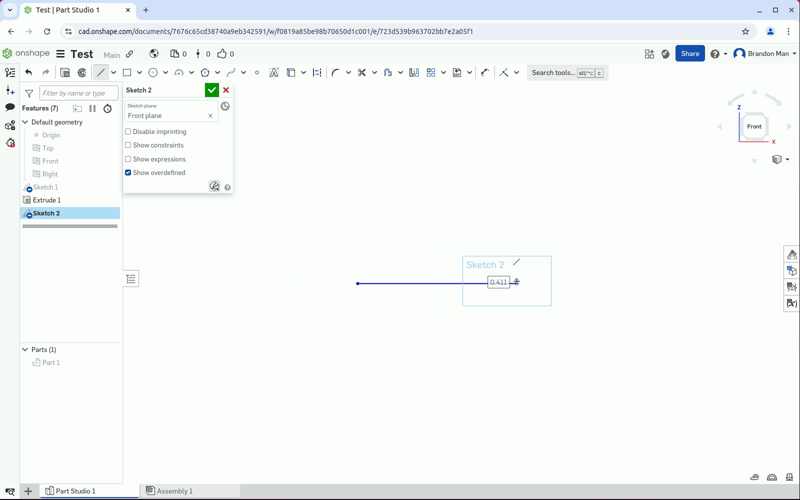
scroll(-6)
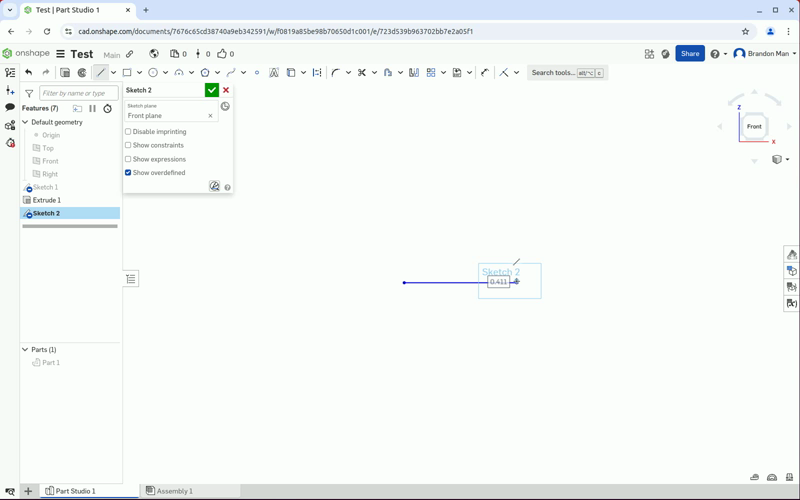
key_up(shift)
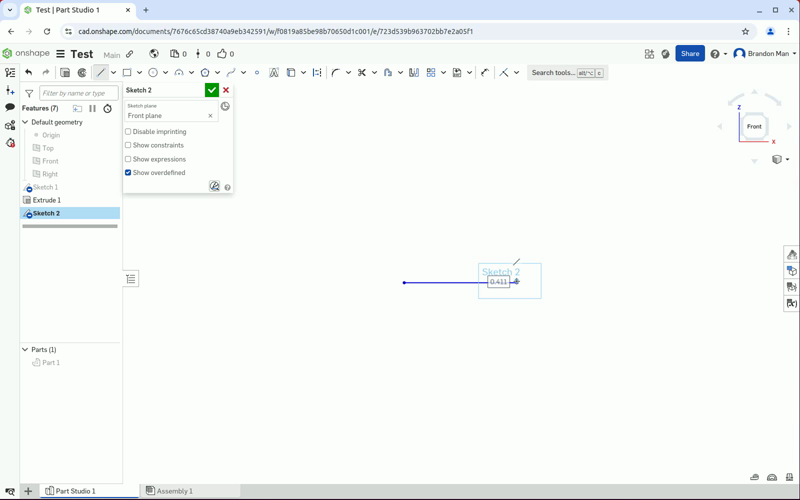
key_down(shift)
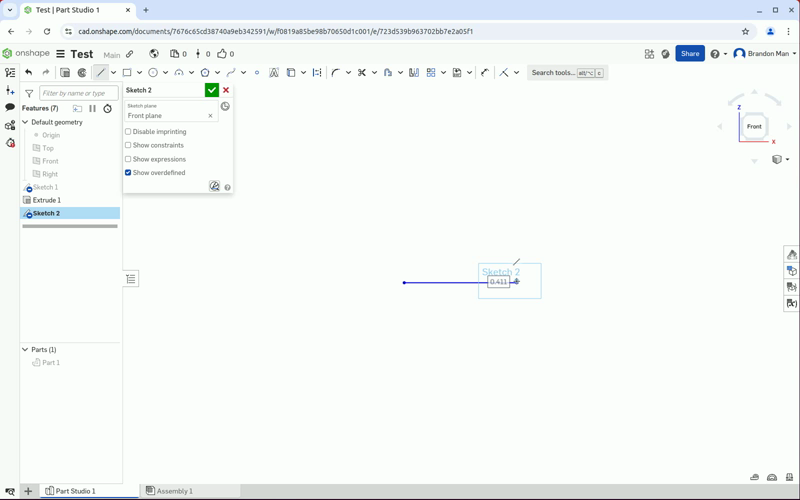
mouse_move(546, 280)
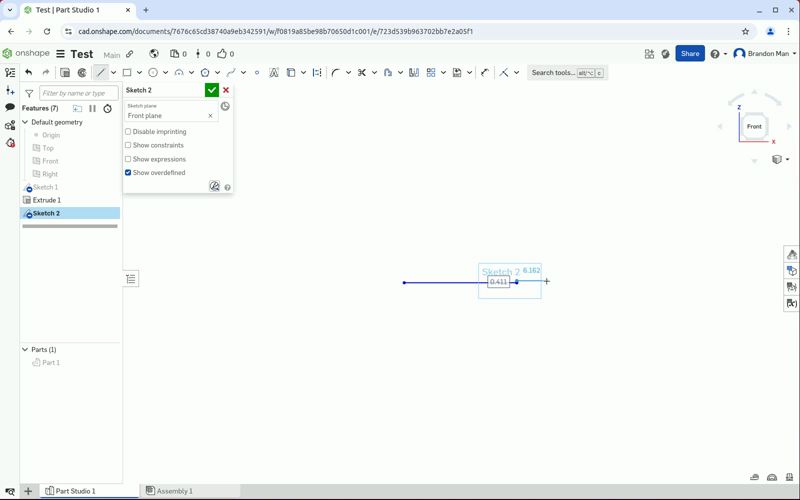
mouse_move(516, 279)
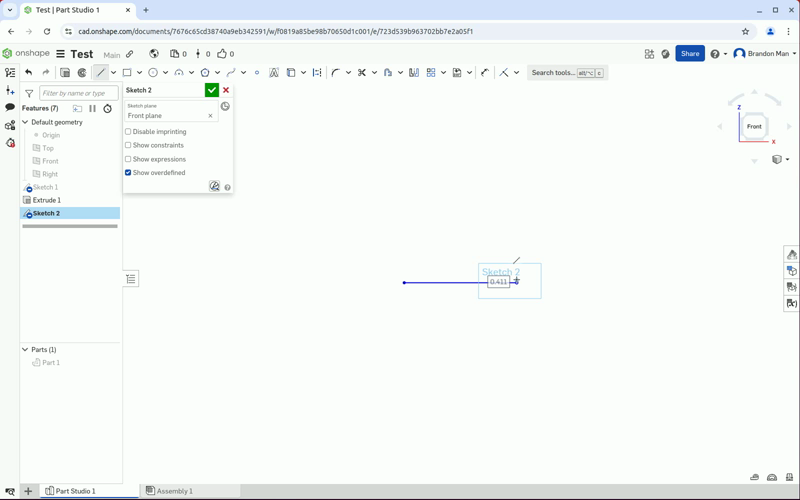
scroll(6)
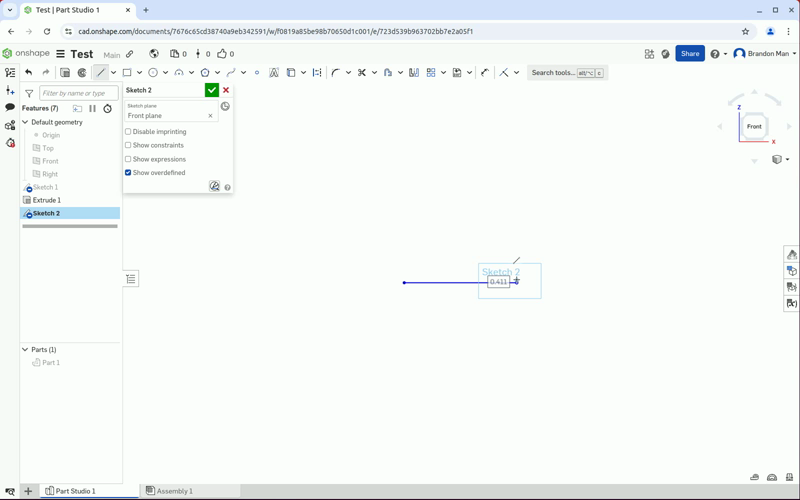
scroll(6)
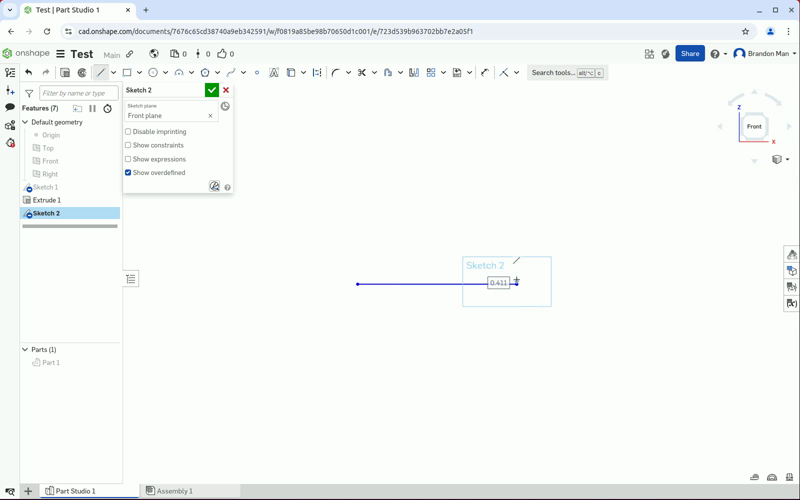
scroll(6)
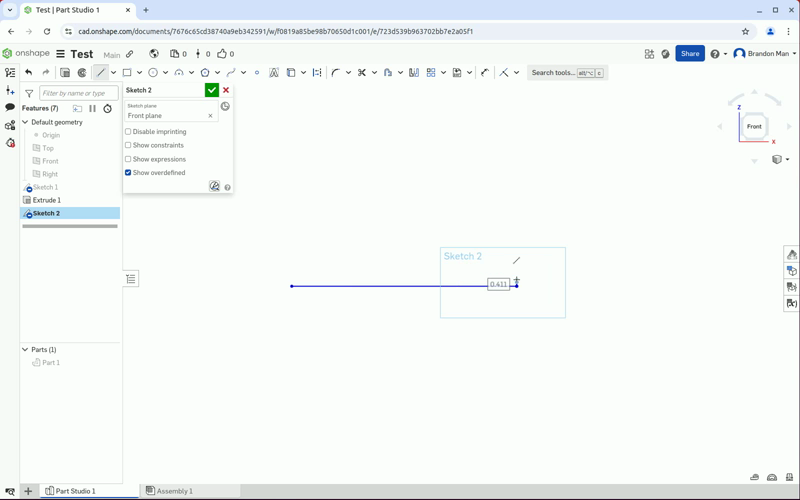
scroll(6)
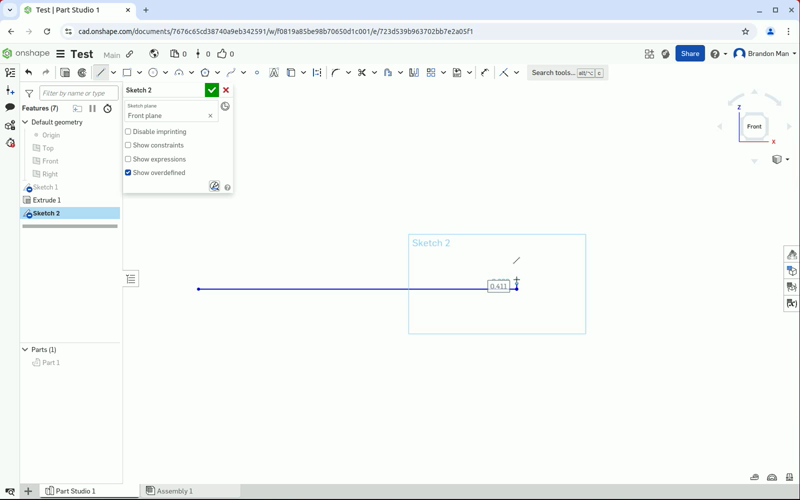
scroll(6)
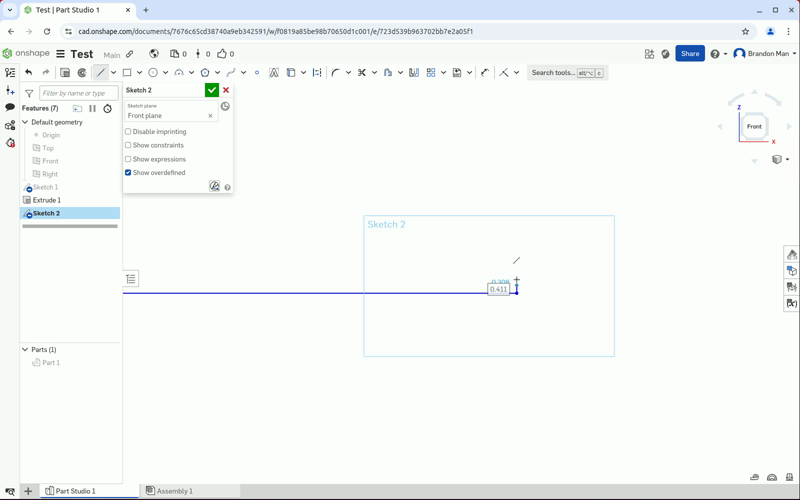
scroll(6)
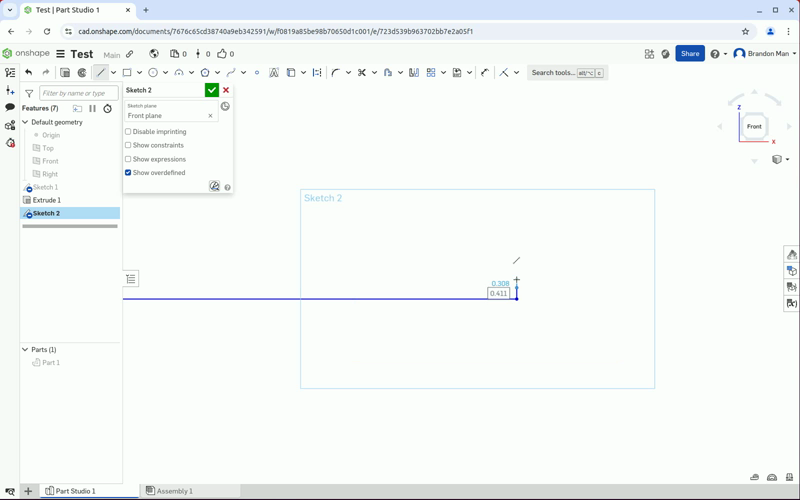
scroll(6)
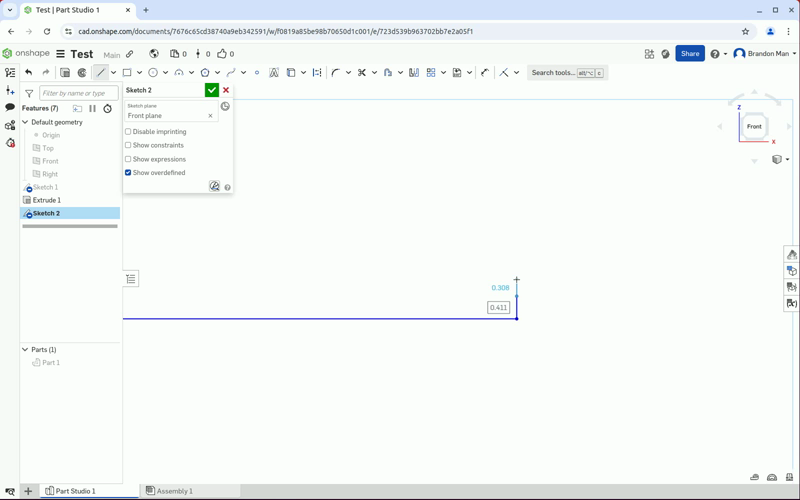
click(516, 279)
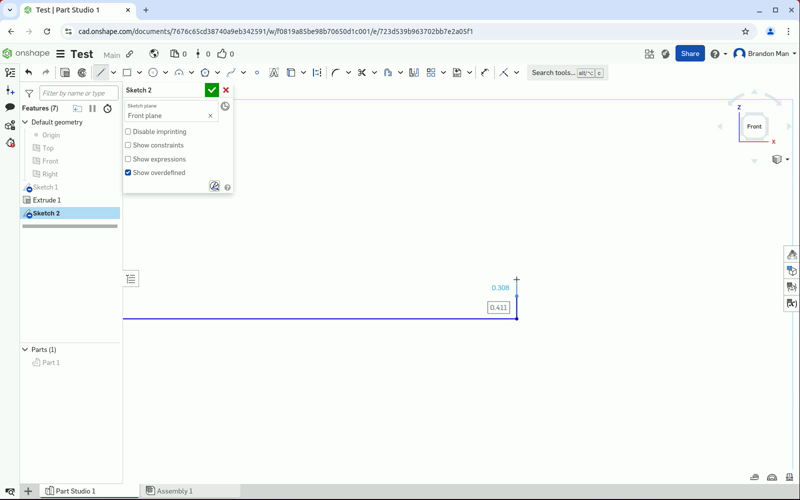
scroll(-6)
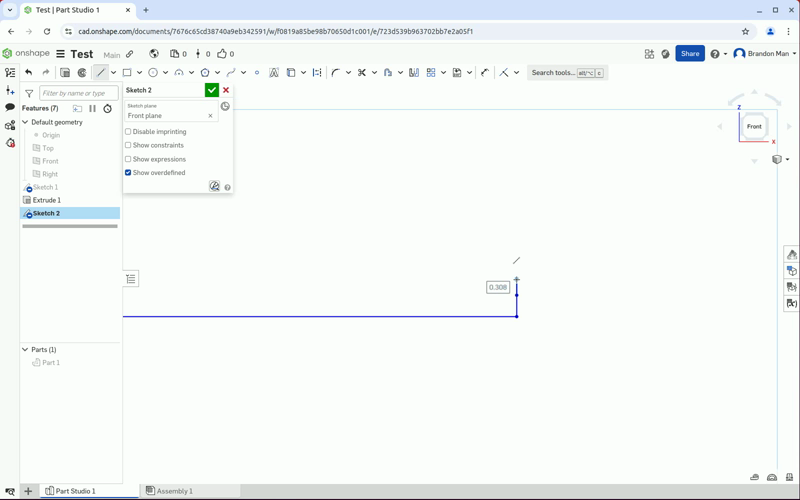
scroll(-6)
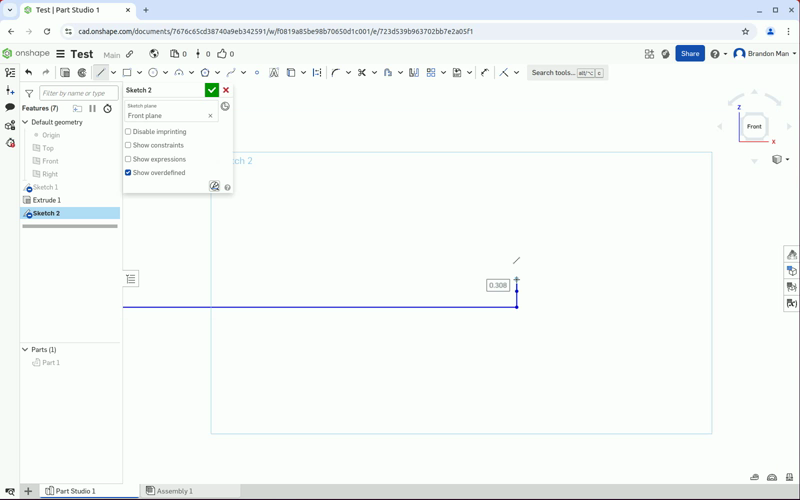
scroll(-6)
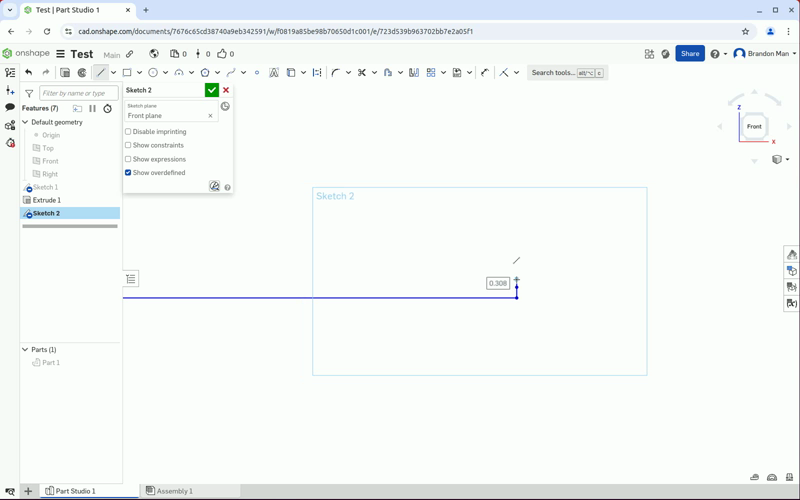
scroll(-6)
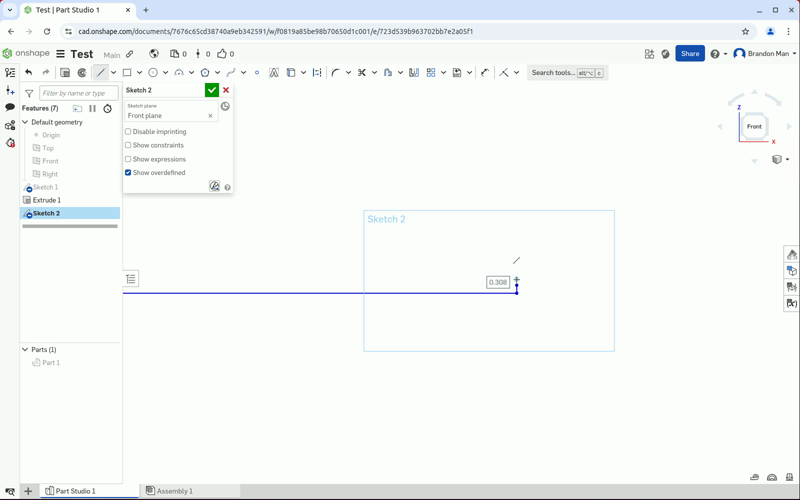
scroll(-6)
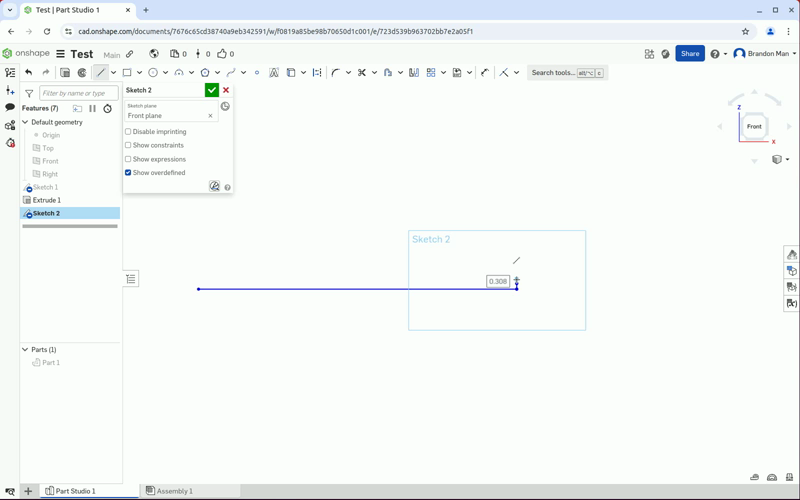
scroll(-6)
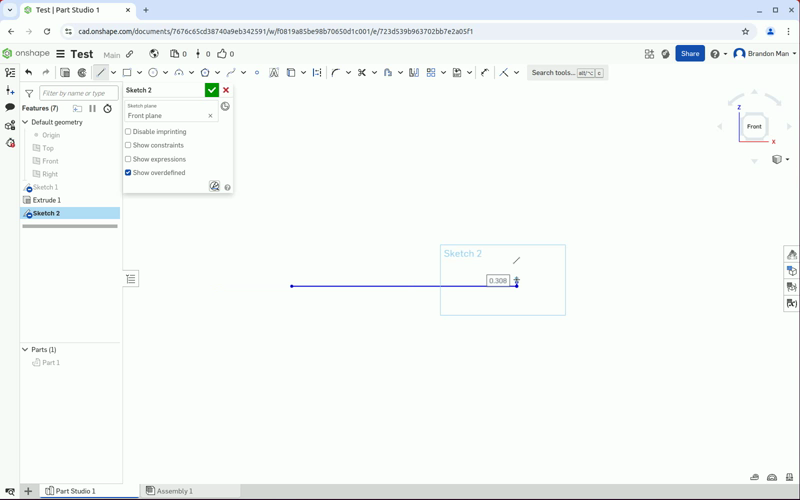
scroll(-6)
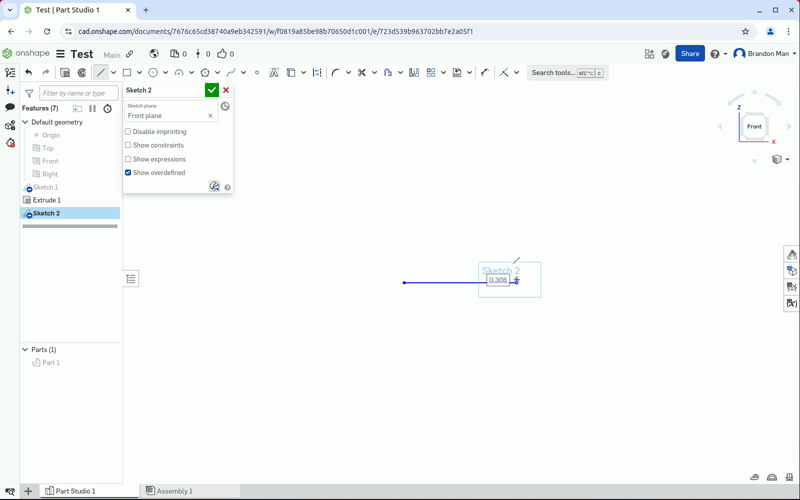
key_up(shift)
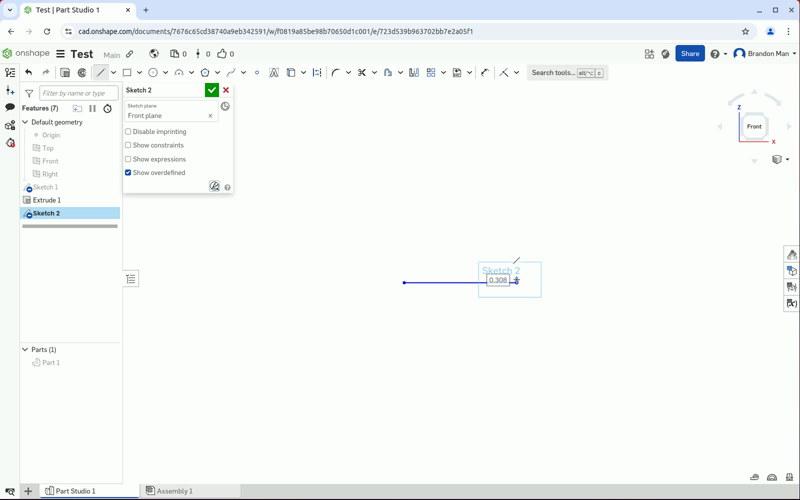
key_down(shift)
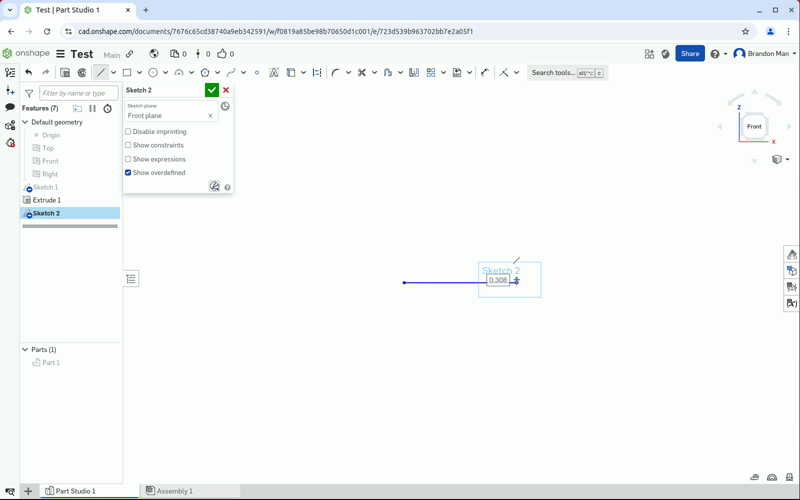
mouse_move(546, 279)
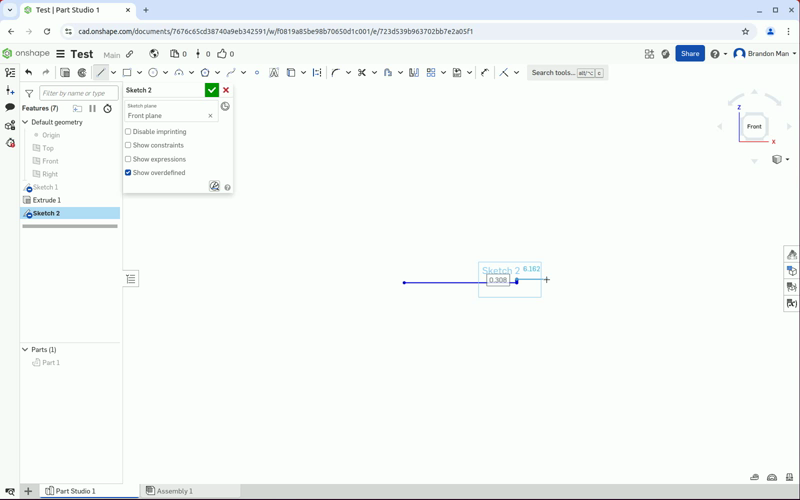
mouse_move(470, 279)
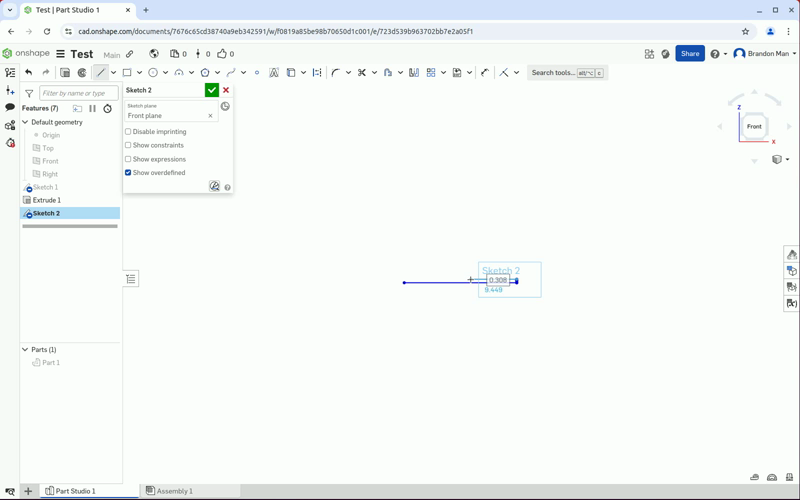
click(470, 279)
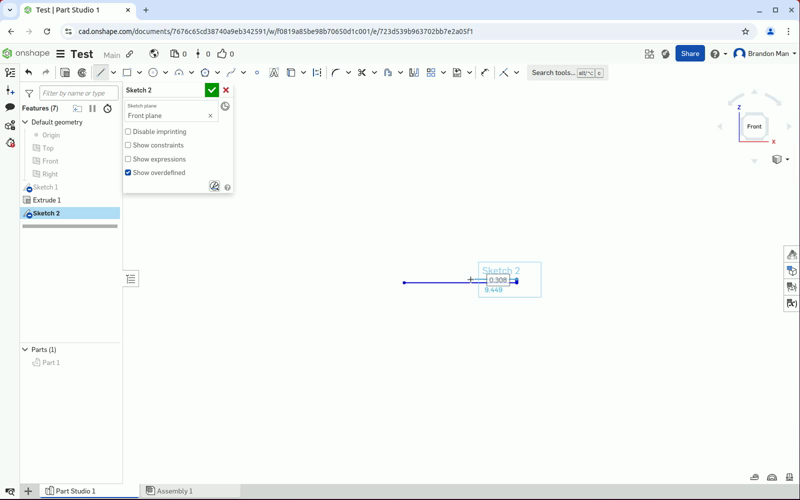
key_up(shift)
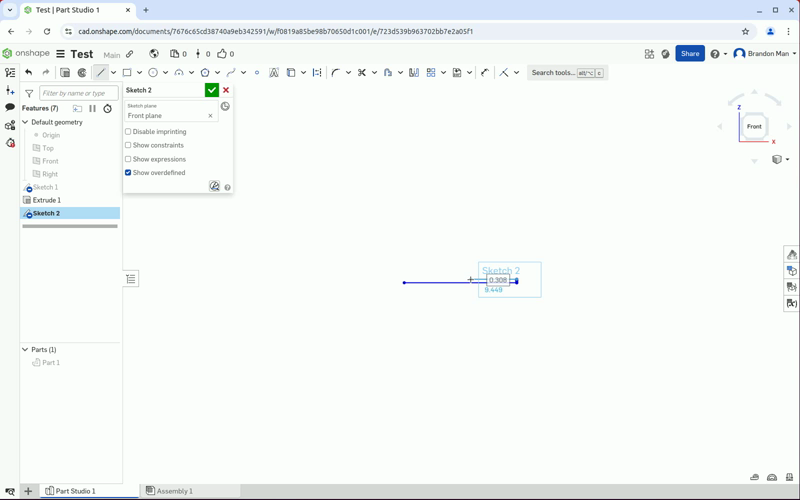
key_down(shift)
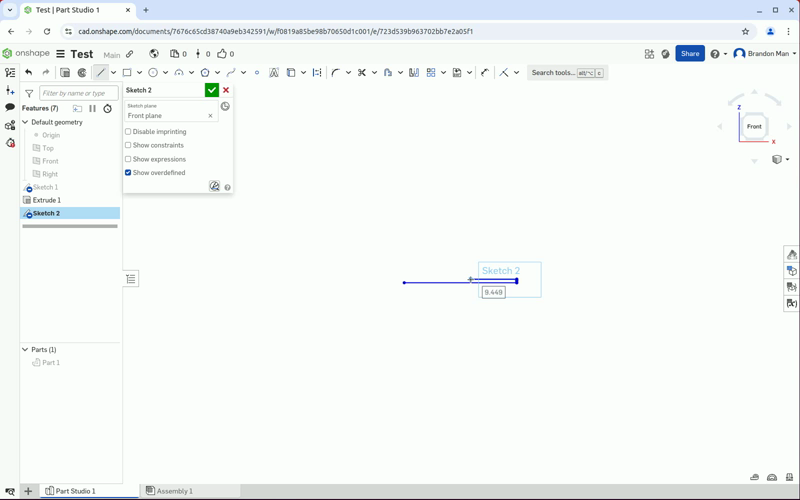
mouse_move(501, 279)
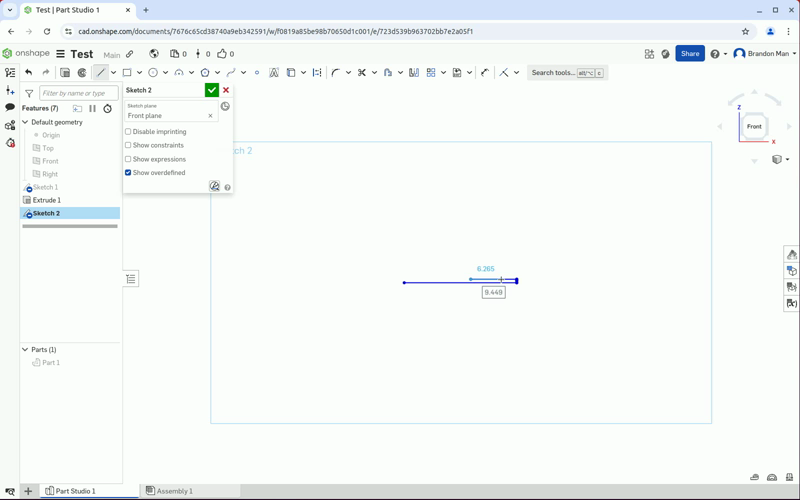
mouse_move(449, 279)
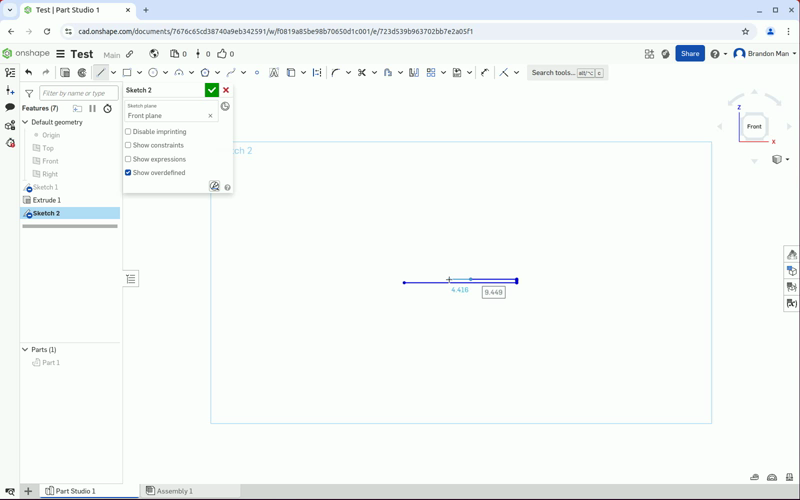
click(449, 279)
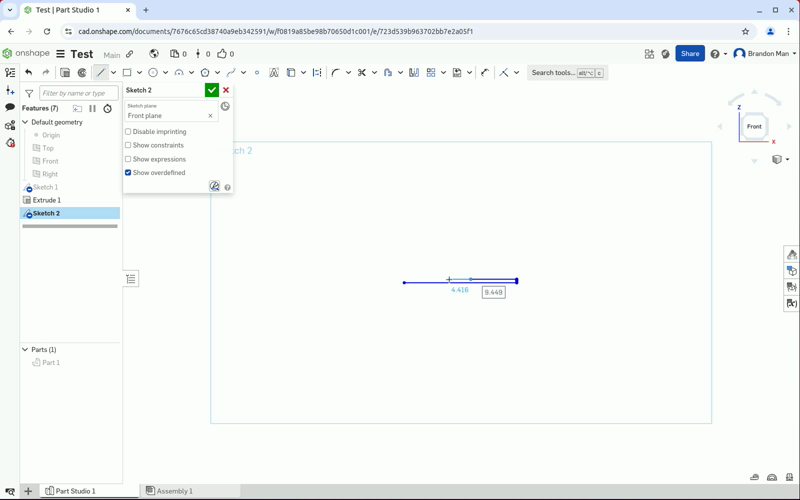
key_up(shift)
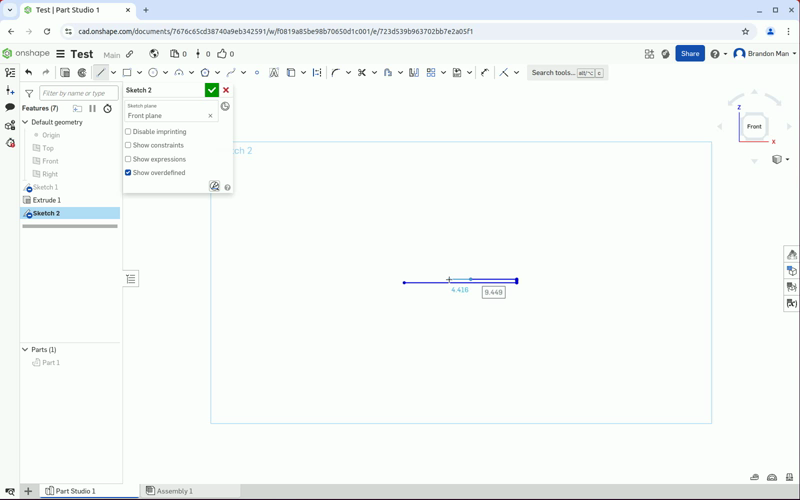
key_down(shift)
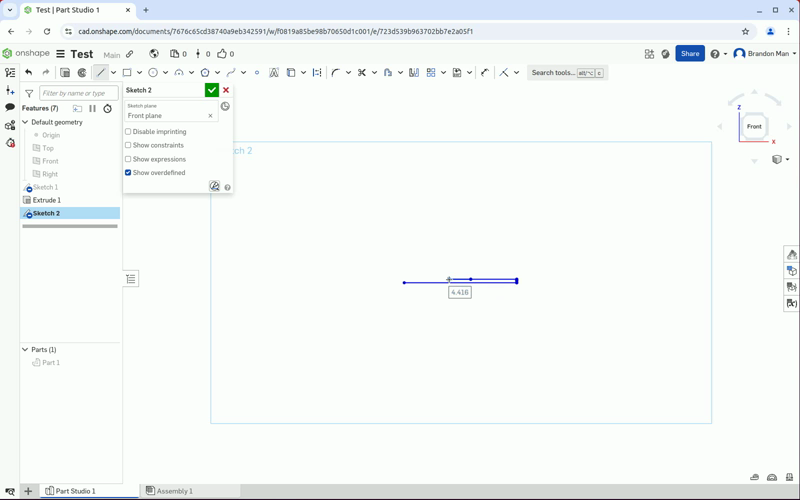
mouse_move(479, 279)
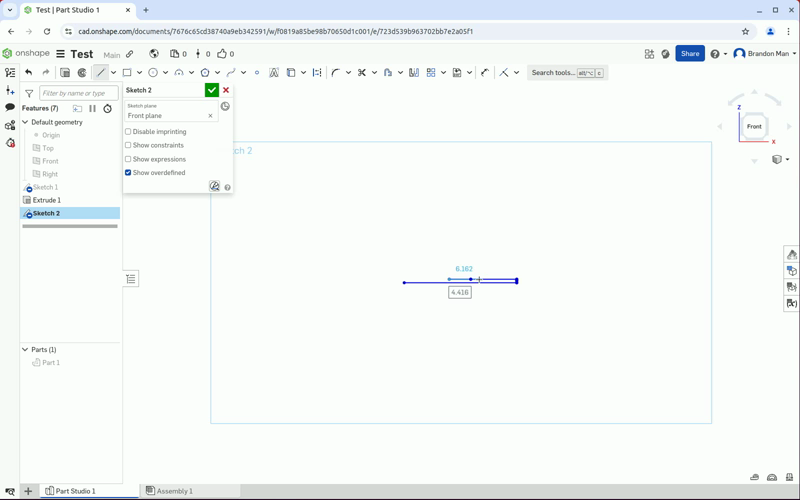
mouse_move(404, 279)
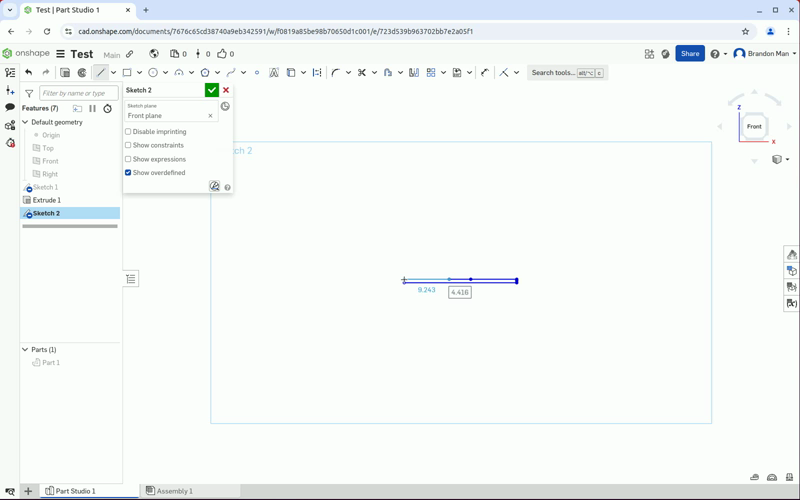
scroll(6)
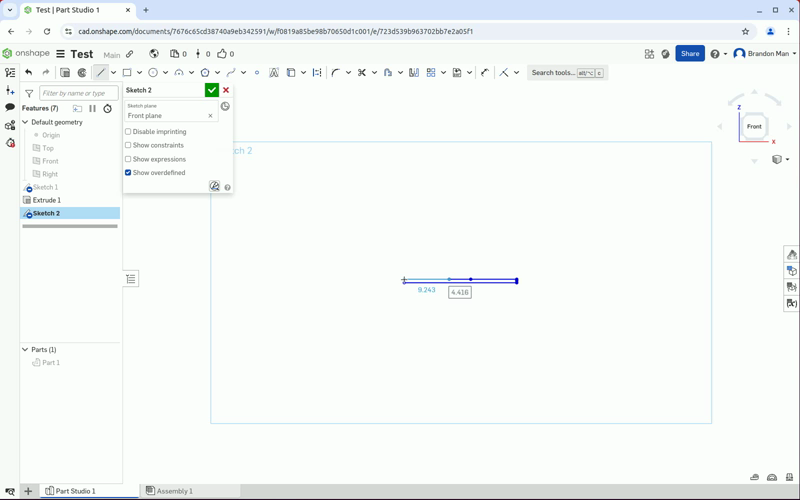
scroll(6)
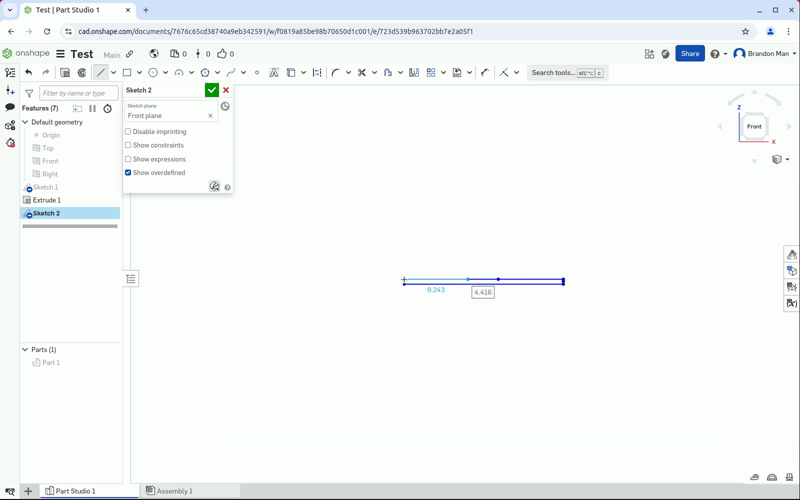
scroll(6)
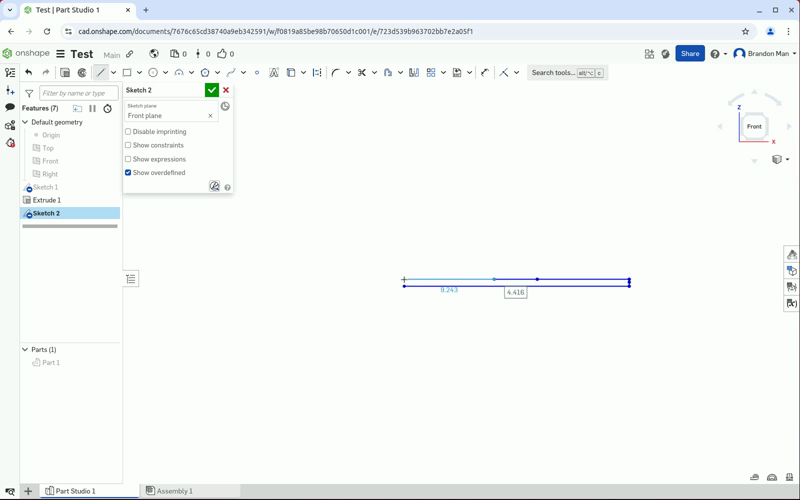
scroll(6)
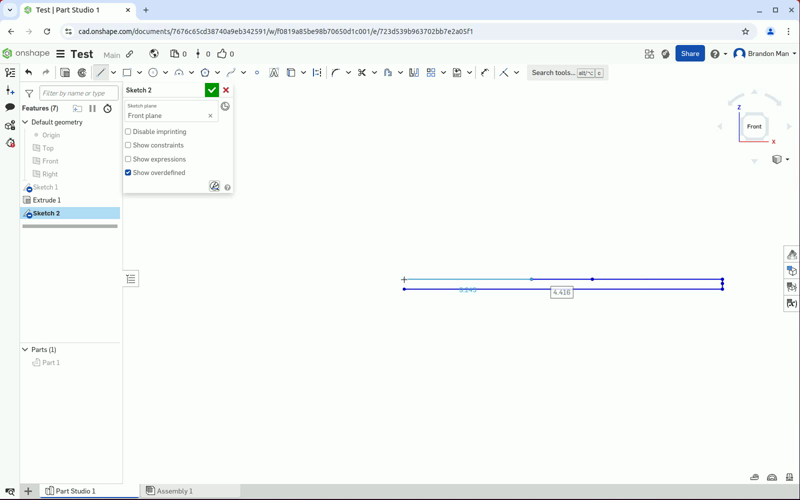
scroll(6)
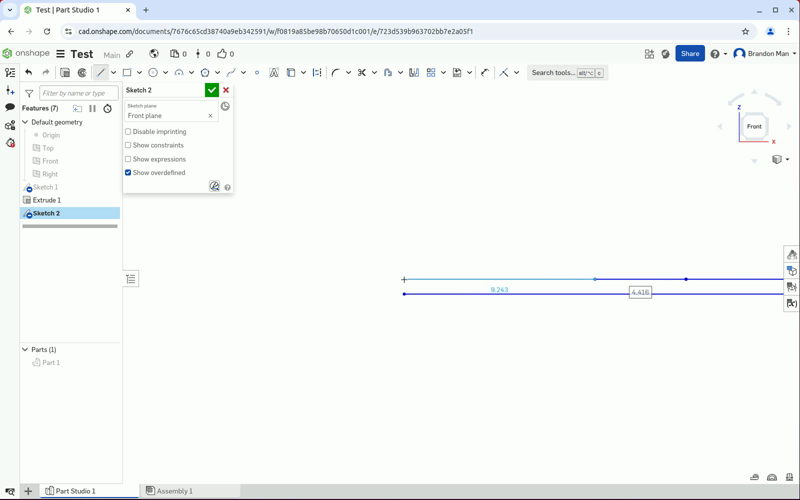
scroll(6)
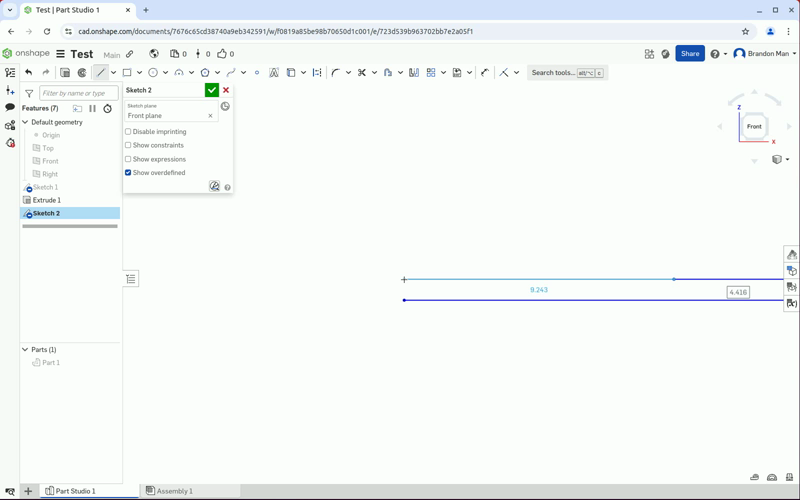
scroll(6)
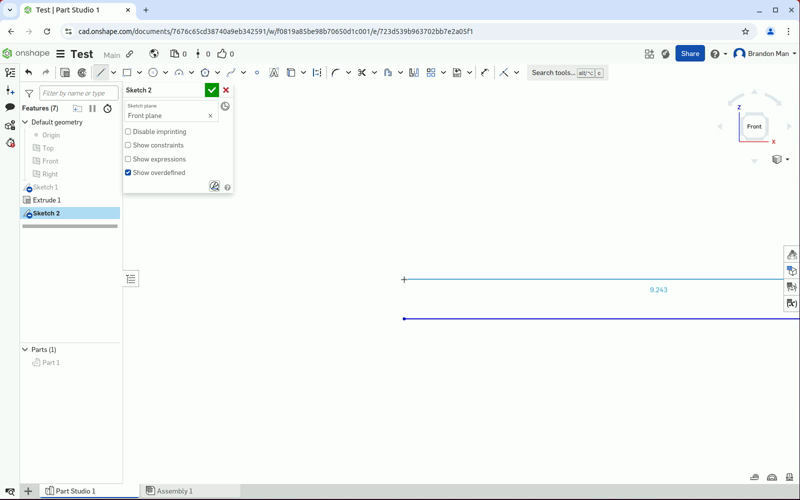
click(404, 279)
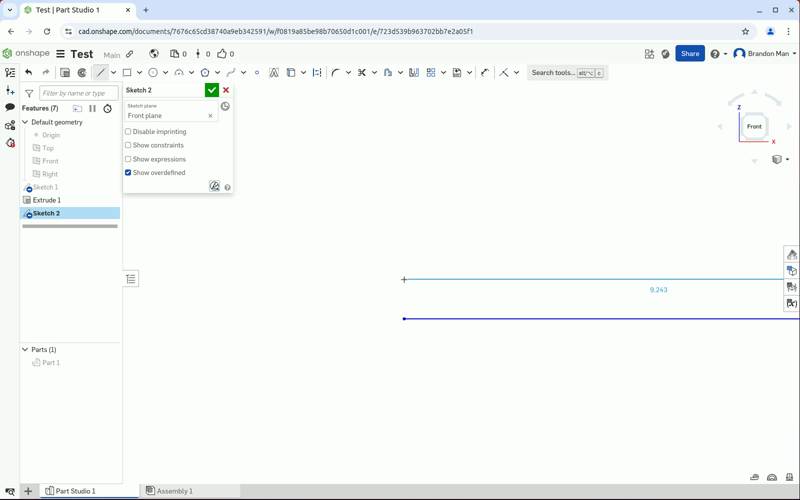
scroll(-6)
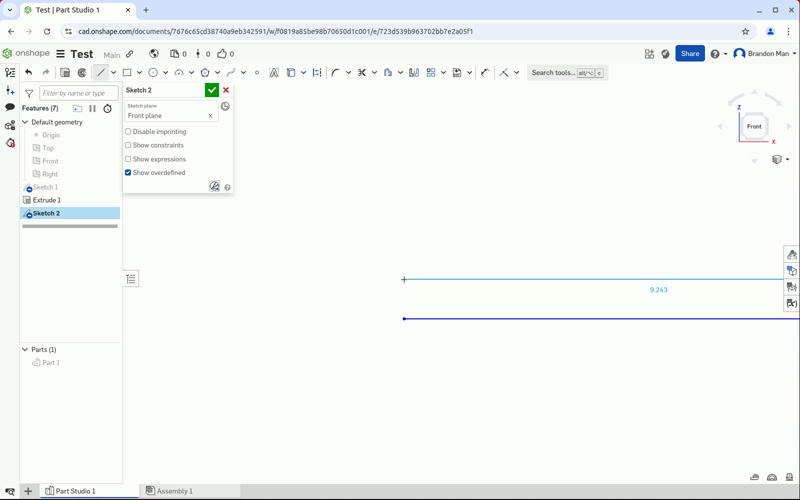
scroll(-6)
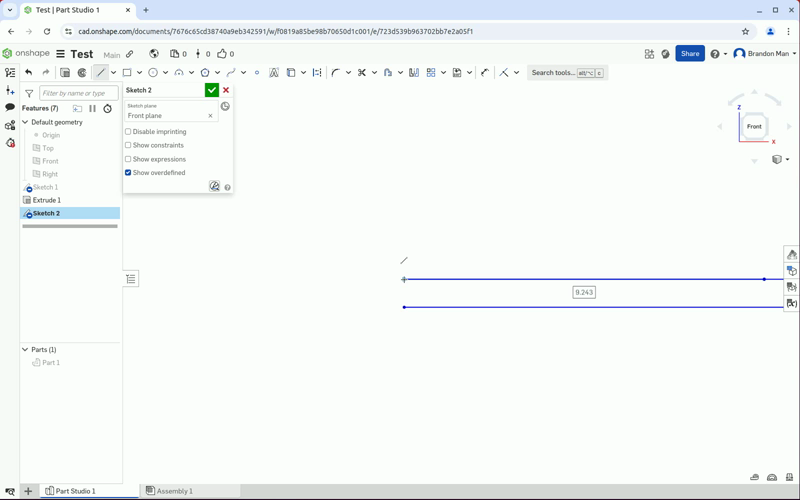
scroll(-6)
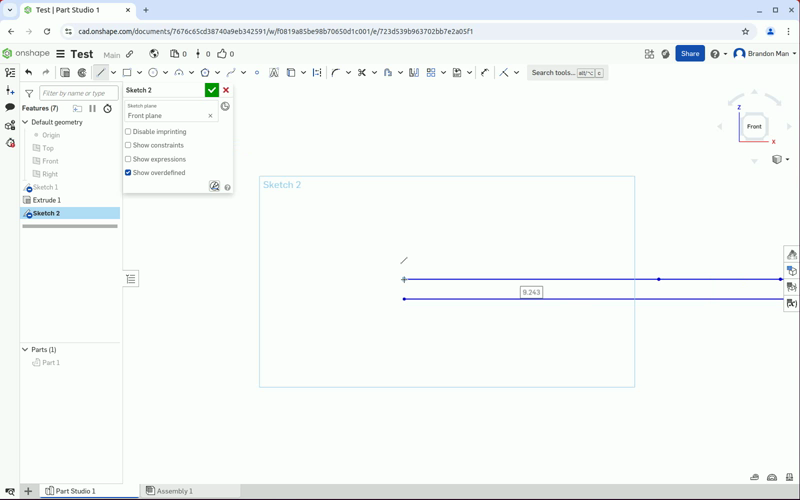
scroll(-6)
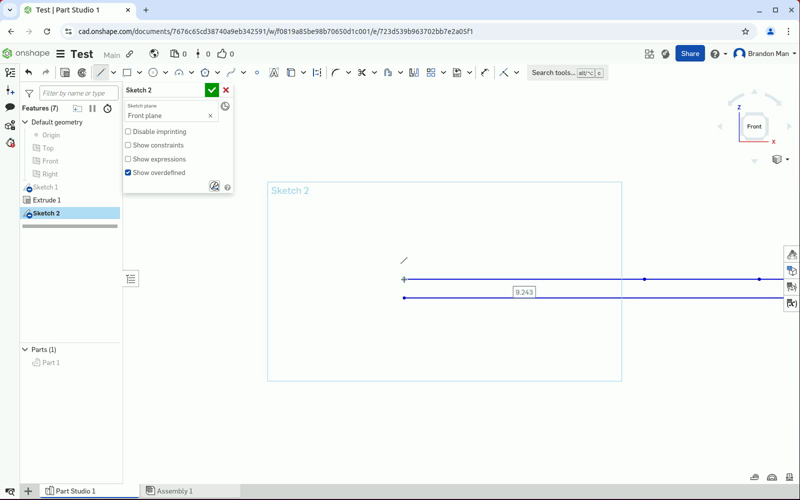
scroll(-6)
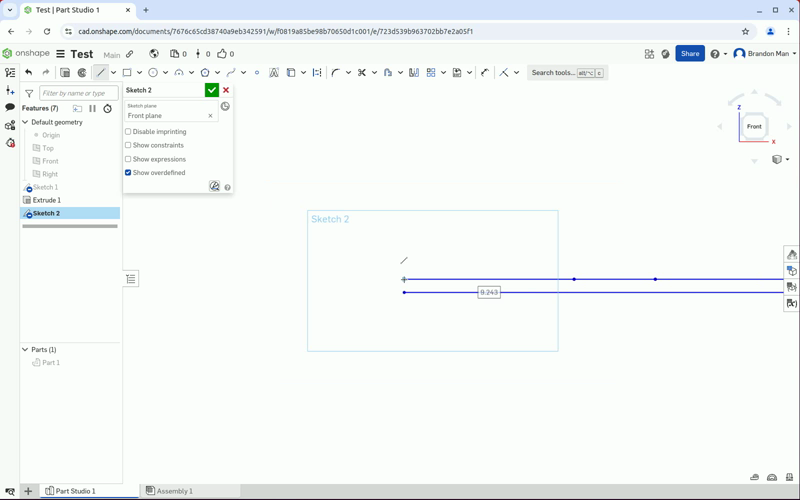
scroll(-6)
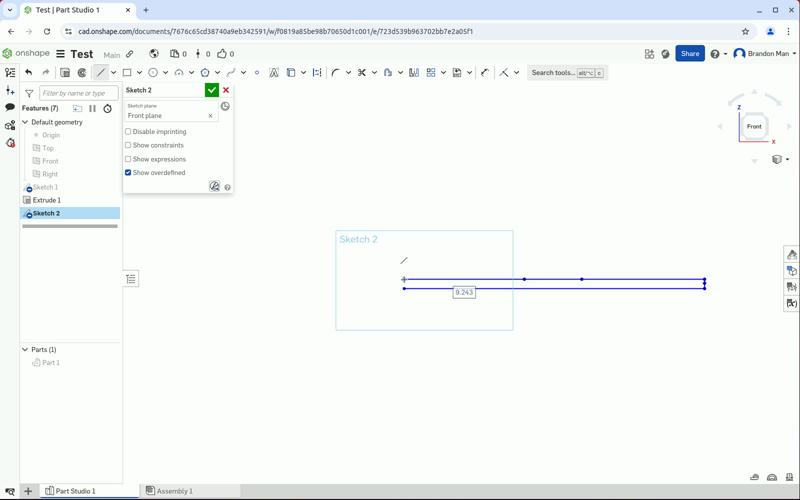
scroll(-6)
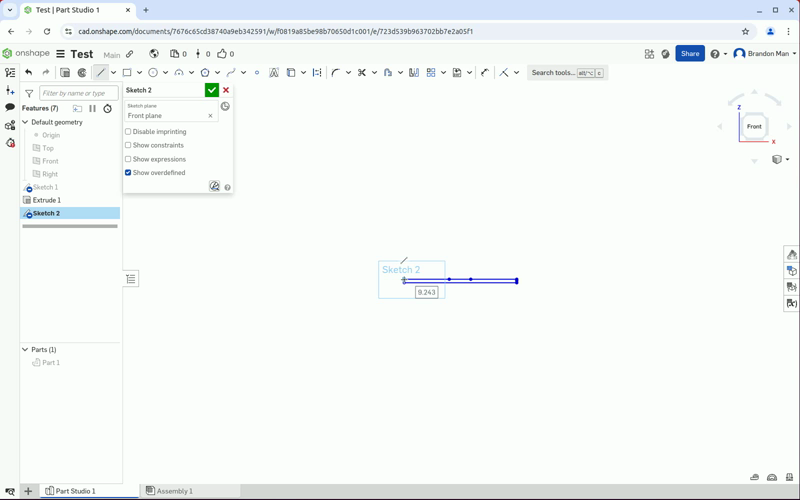
key_up(shift)
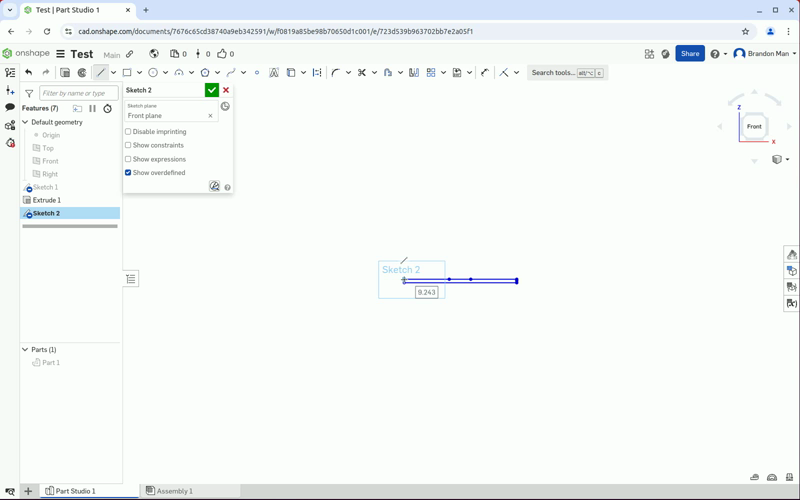
mouse_move(434, 279)
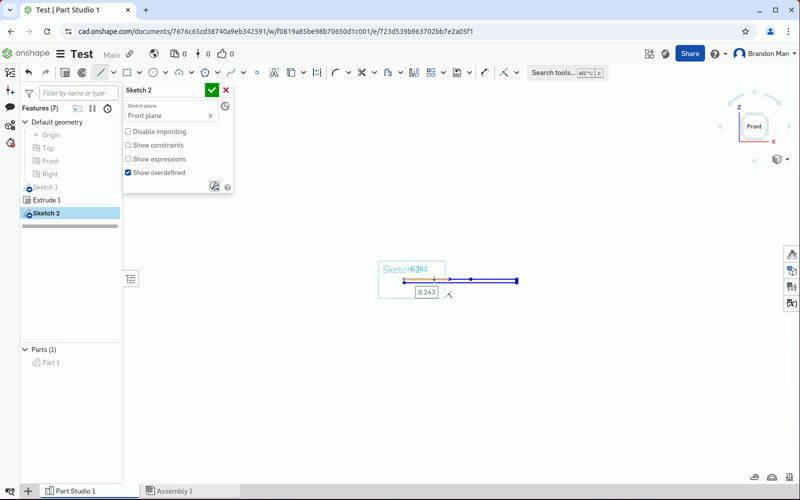
key_down(shift)
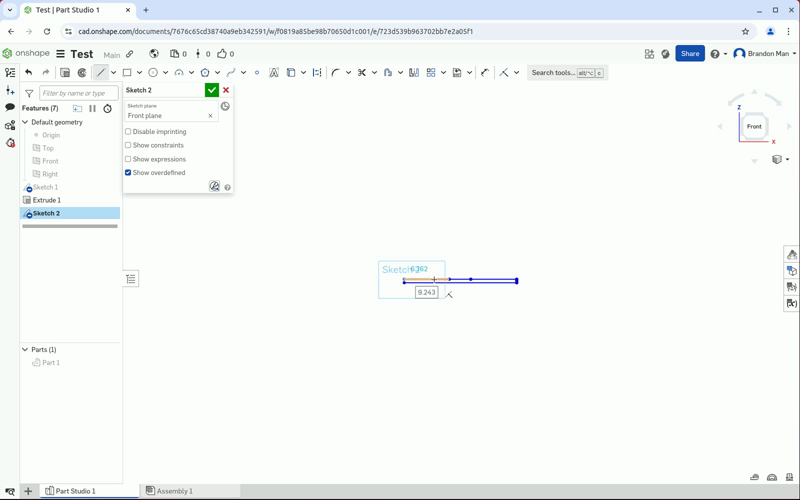
mouse_move(404, 282)
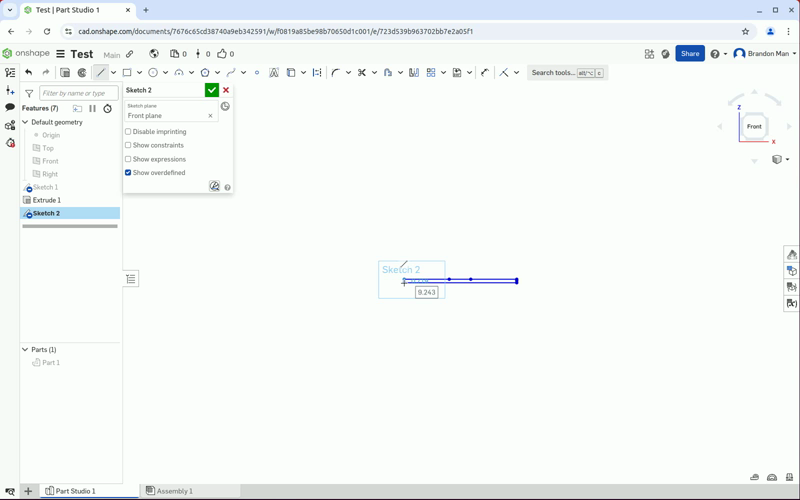
scroll(6)
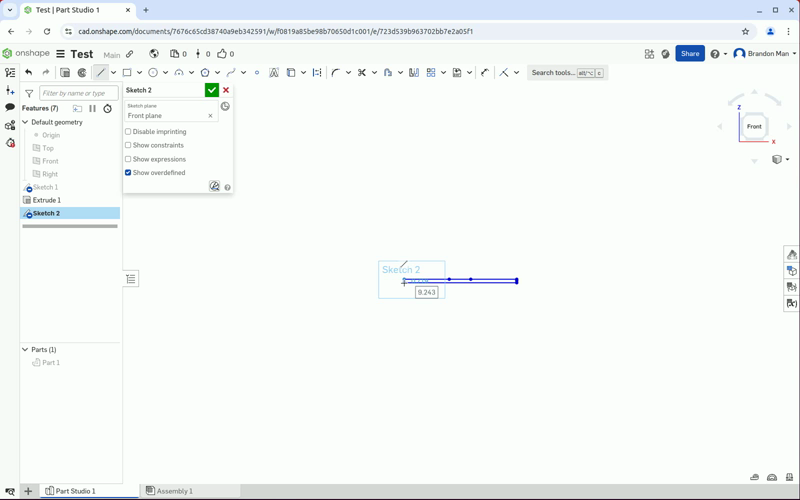
scroll(6)
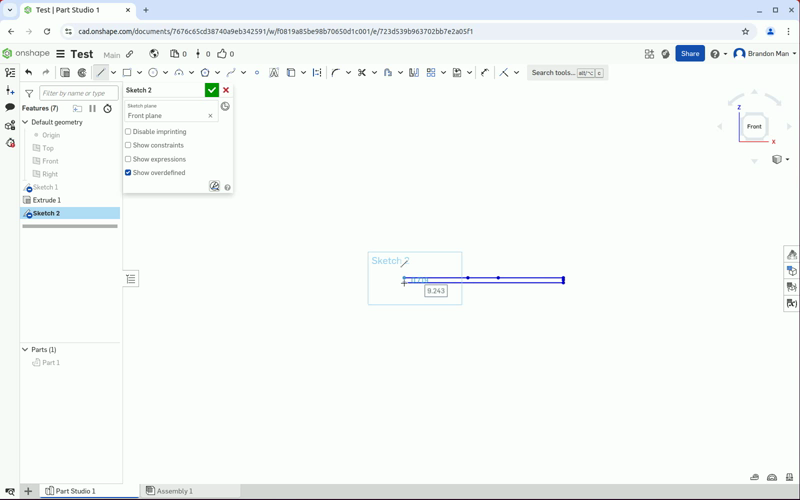
scroll(6)
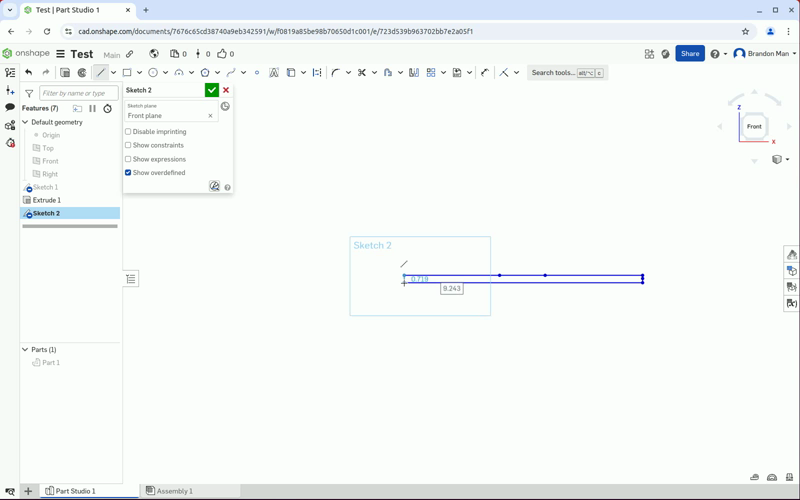
scroll(6)
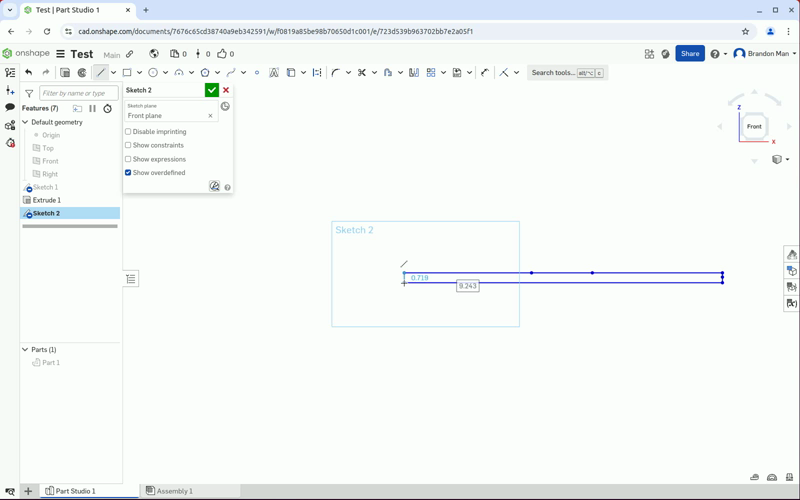
scroll(6)
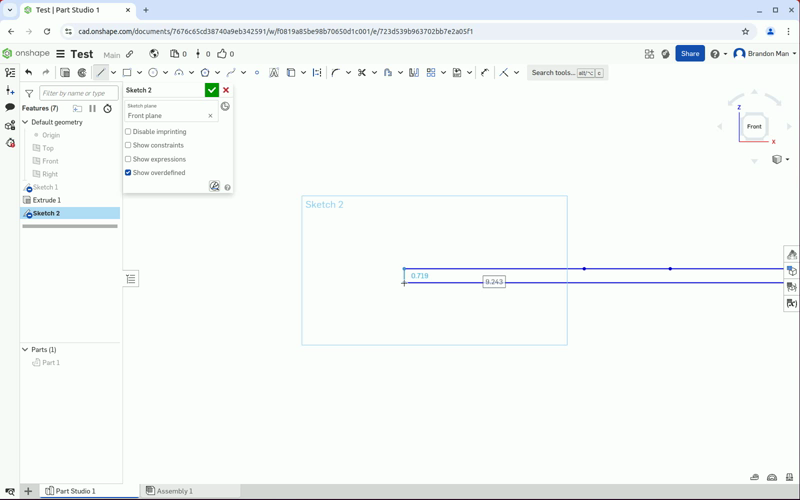
scroll(6)
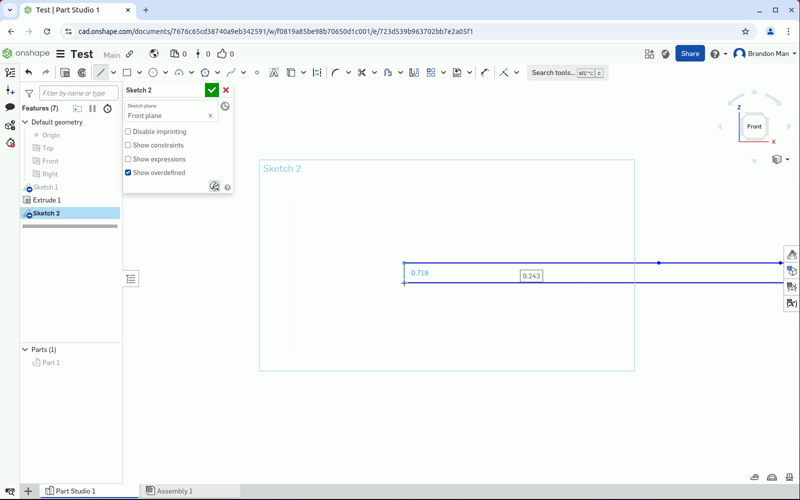
scroll(6)
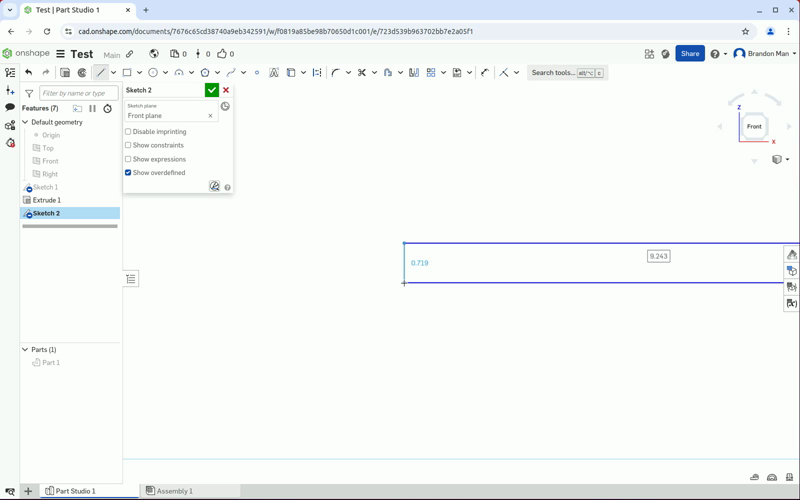
key_up(shift)
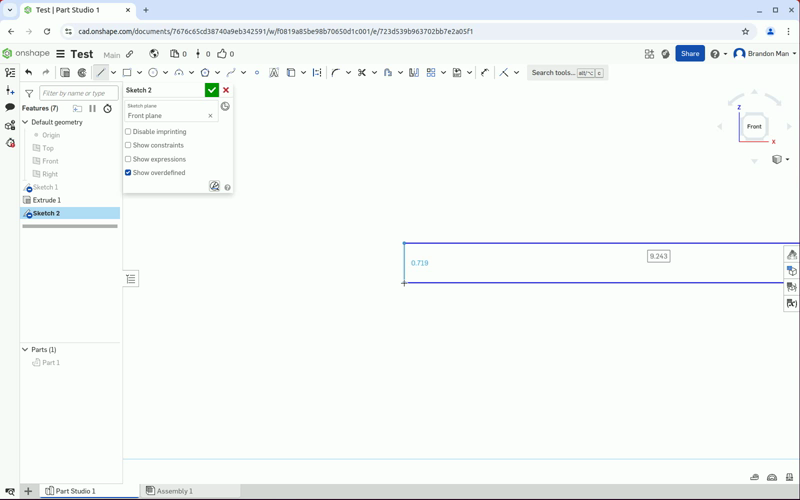
click(404, 282)
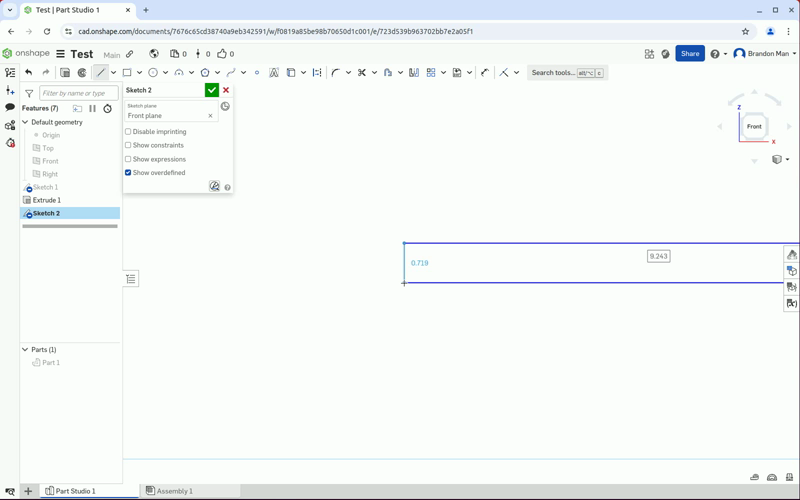
scroll(-6)
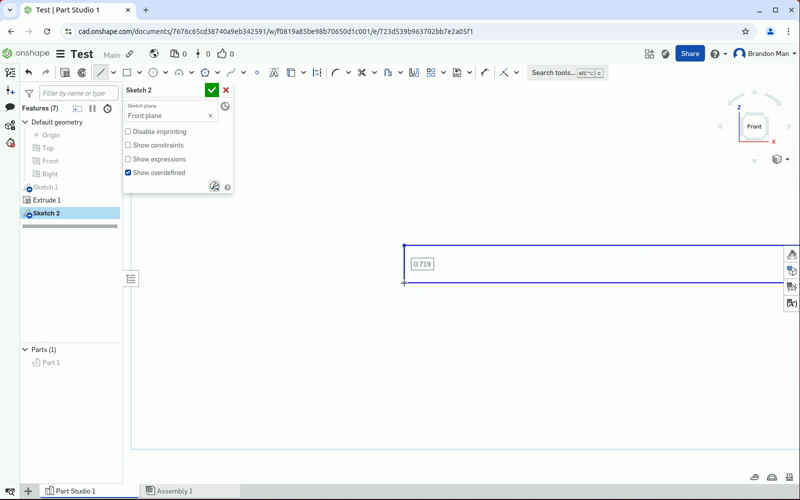
scroll(-6)
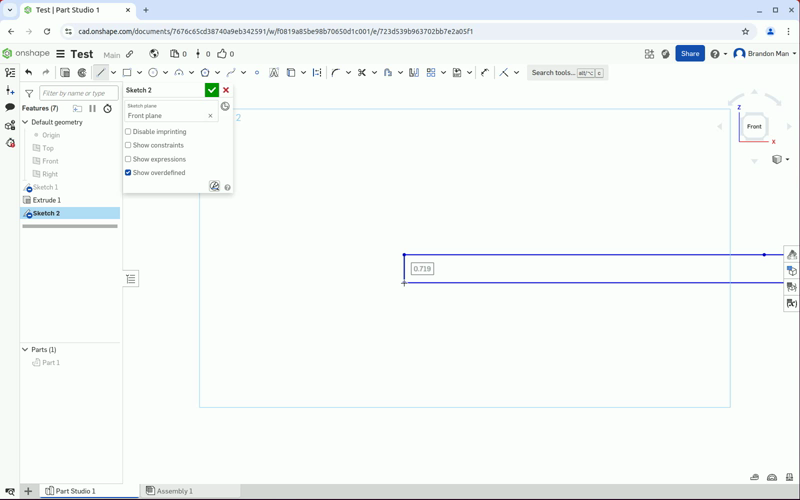
scroll(-6)
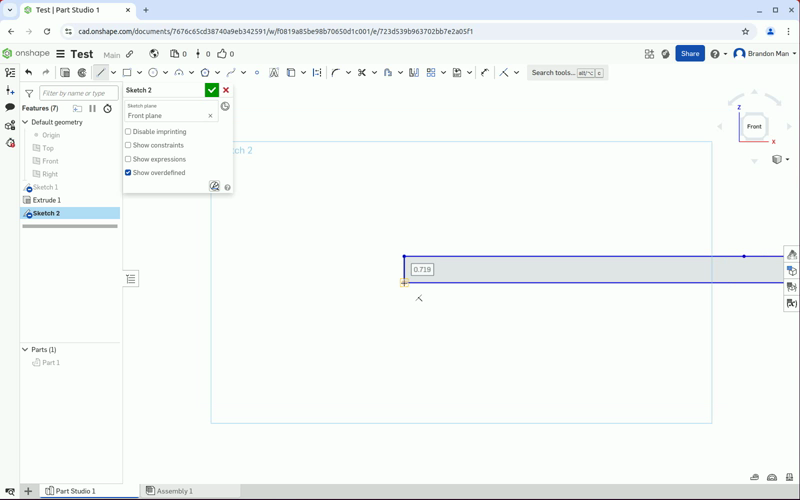
scroll(-6)
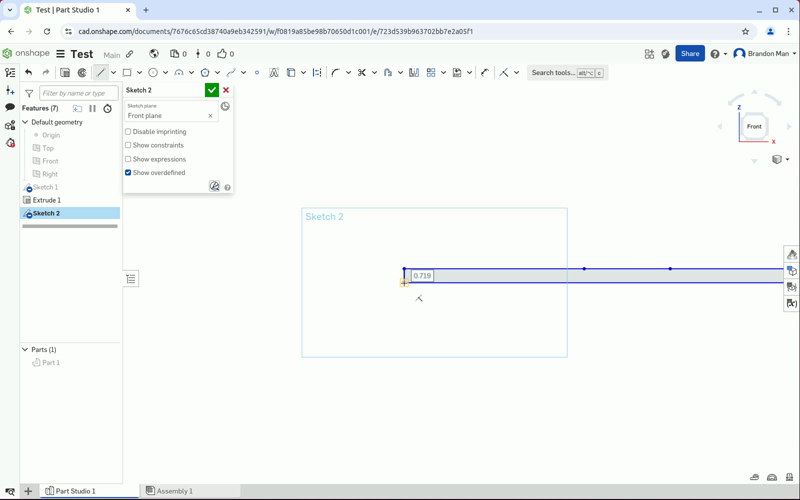
scroll(-6)
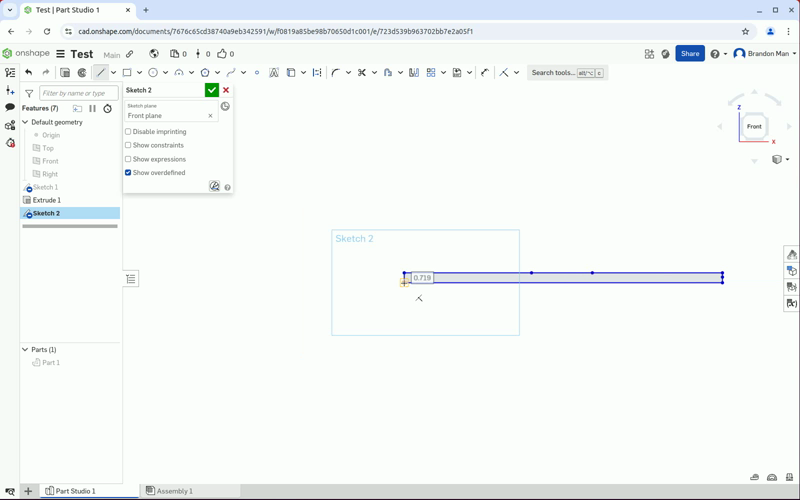
scroll(-6)
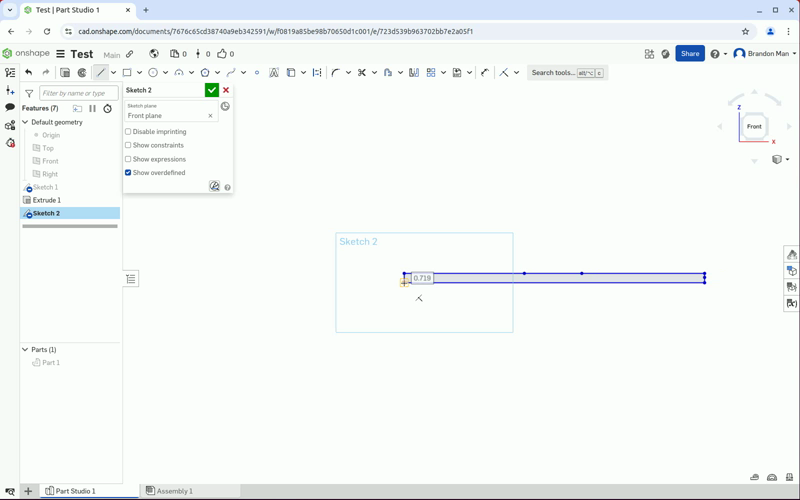
scroll(-6)
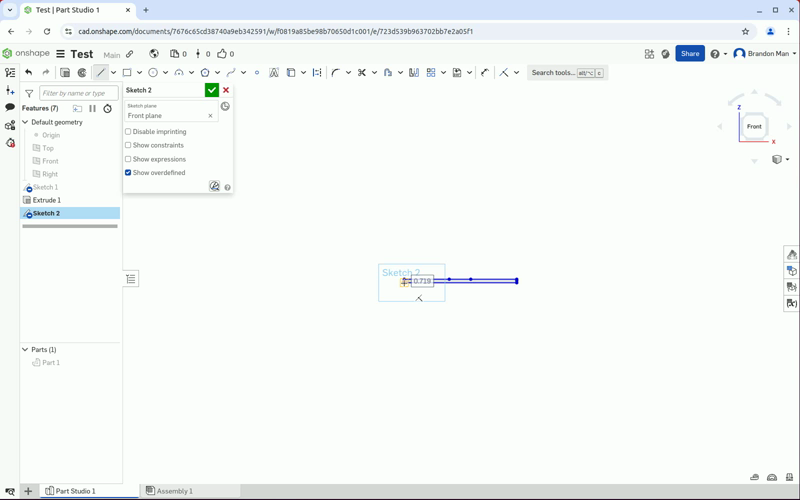
key(esc)
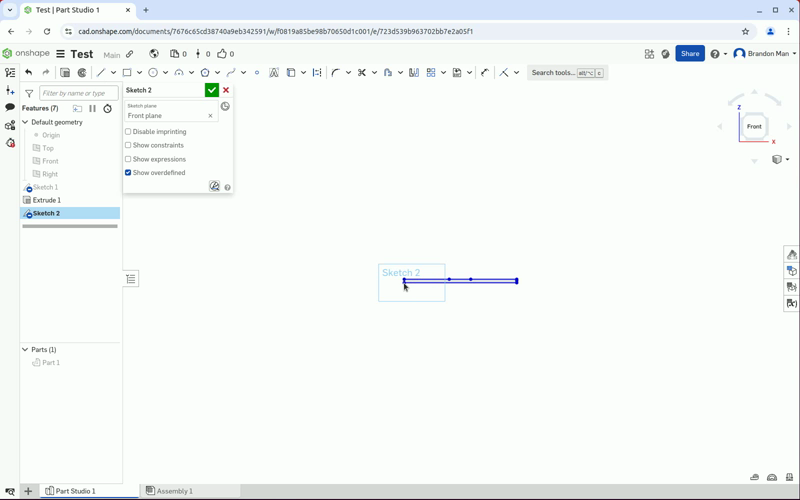
mouse_move(494, 280)
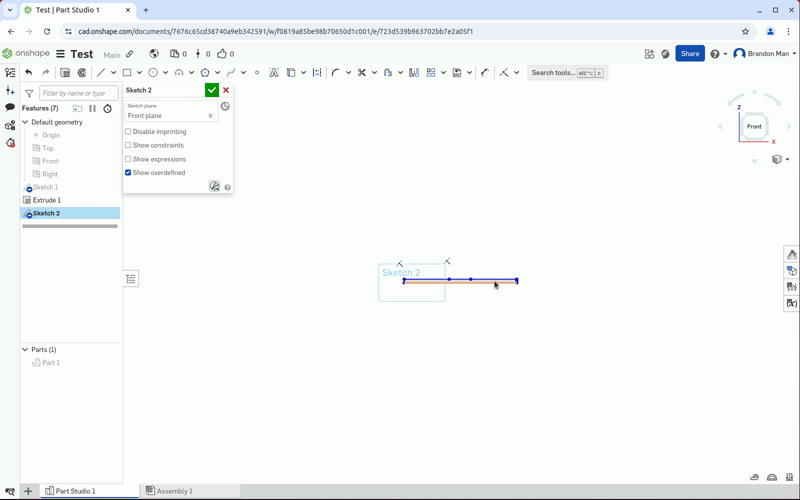
scroll(6)
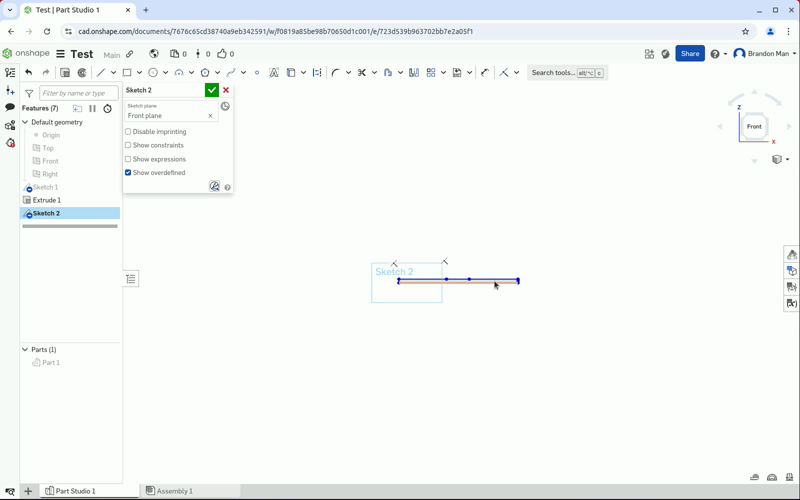
scroll(6)
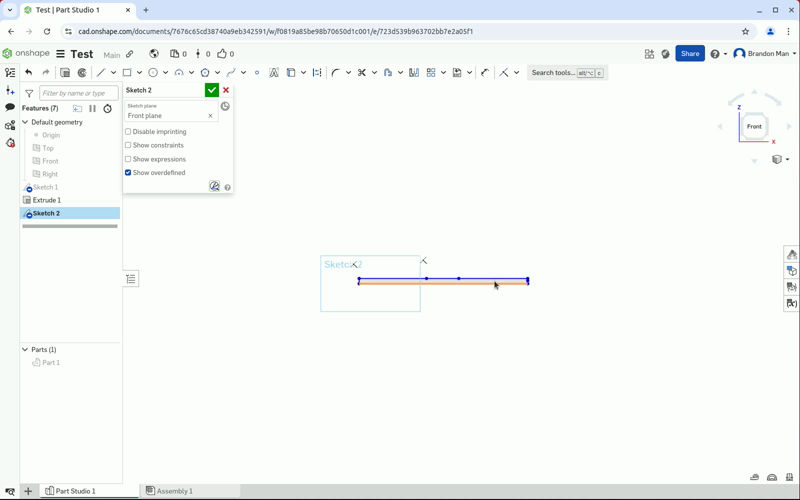
scroll(6)
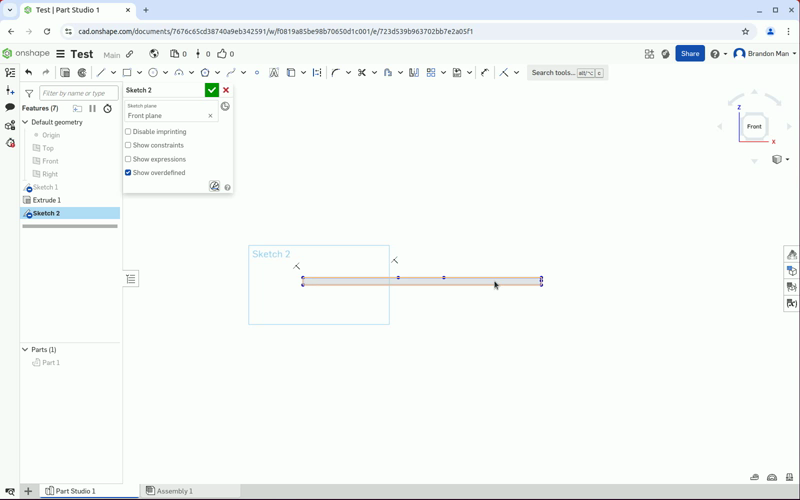
scroll(6)
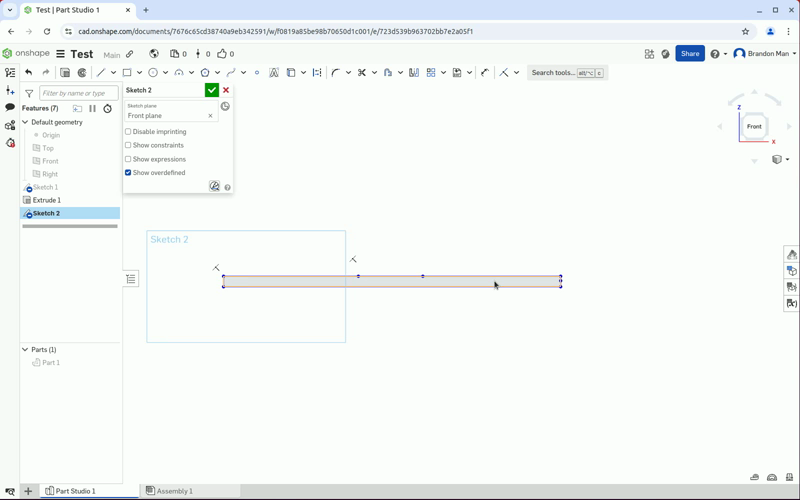
scroll(6)
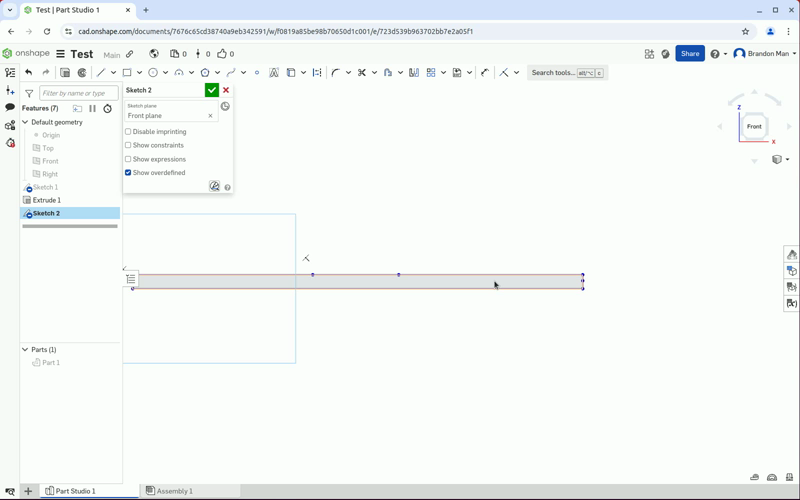
scroll(6)
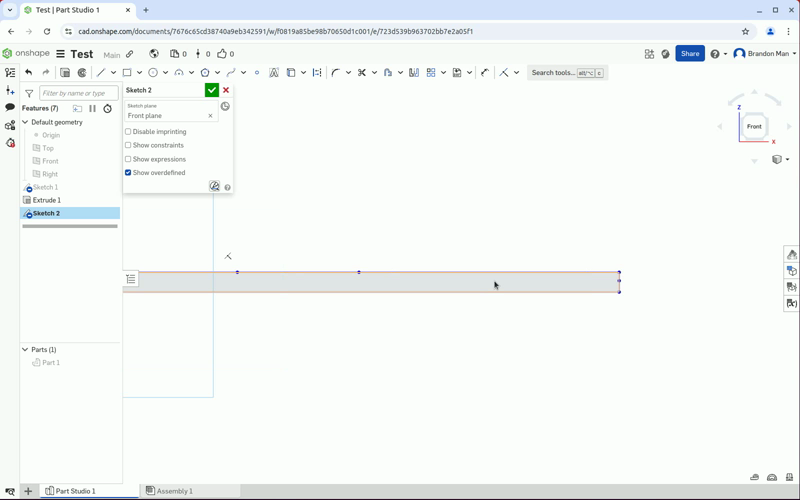
scroll(6)
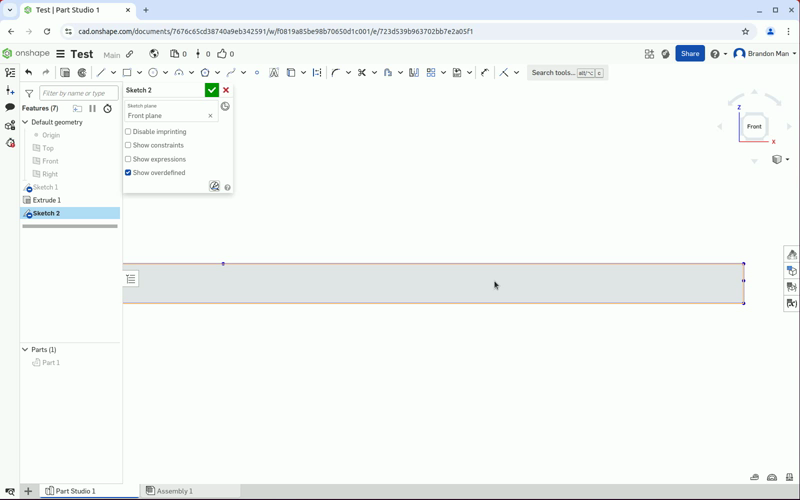
click(494, 280)
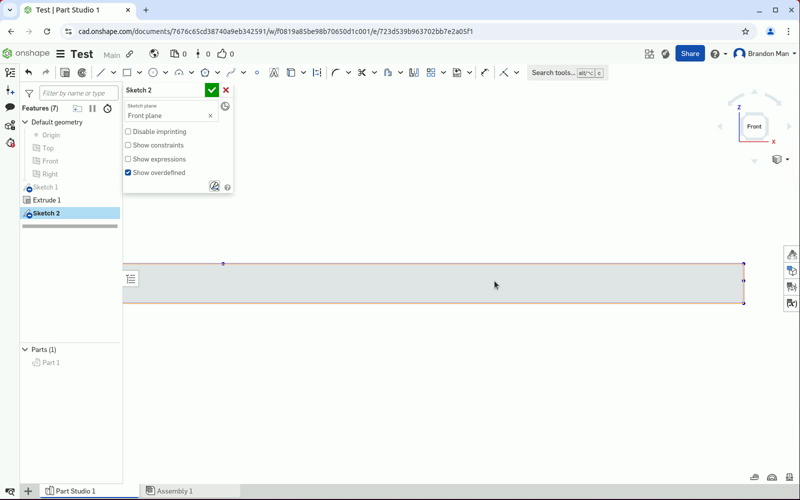
scroll(-6)
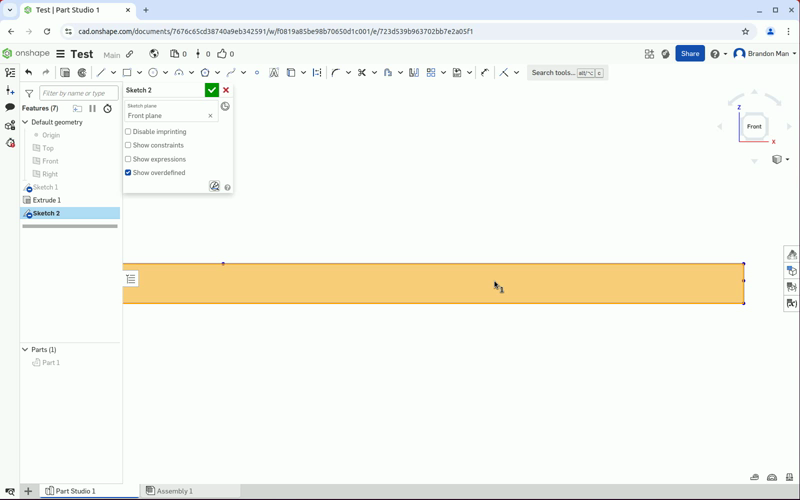
scroll(-6)
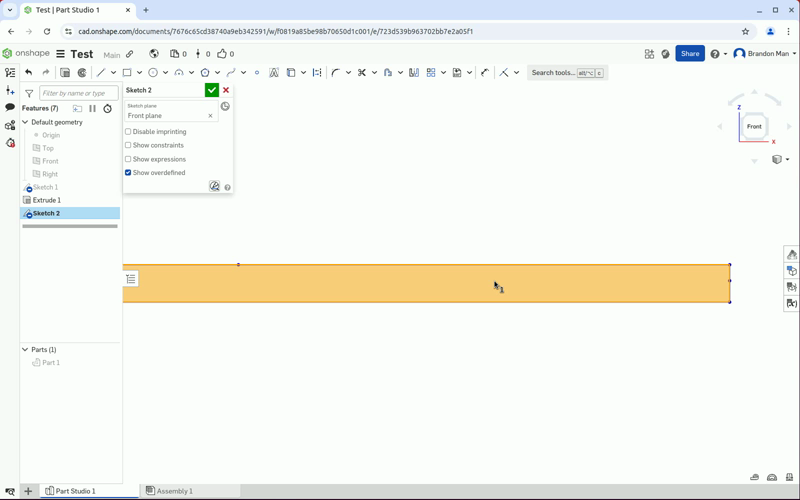
scroll(-6)
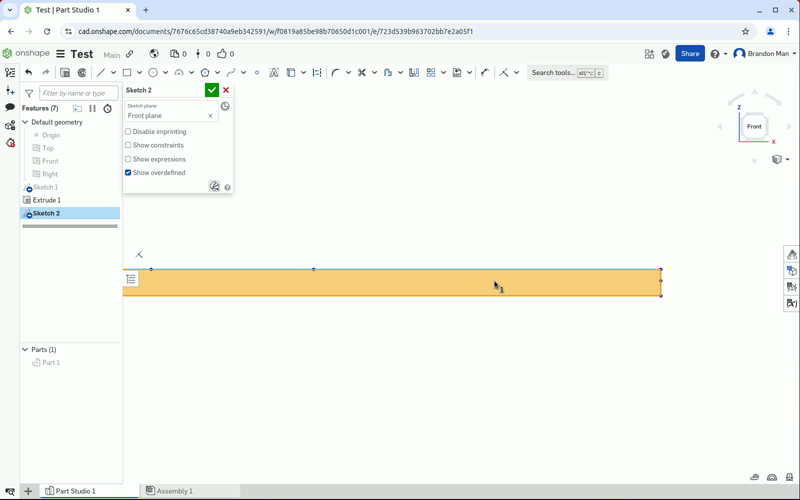
scroll(-6)
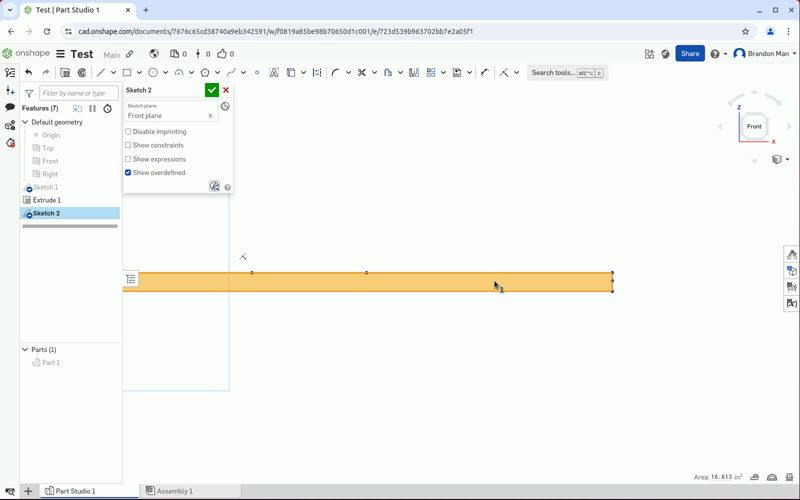
scroll(-6)
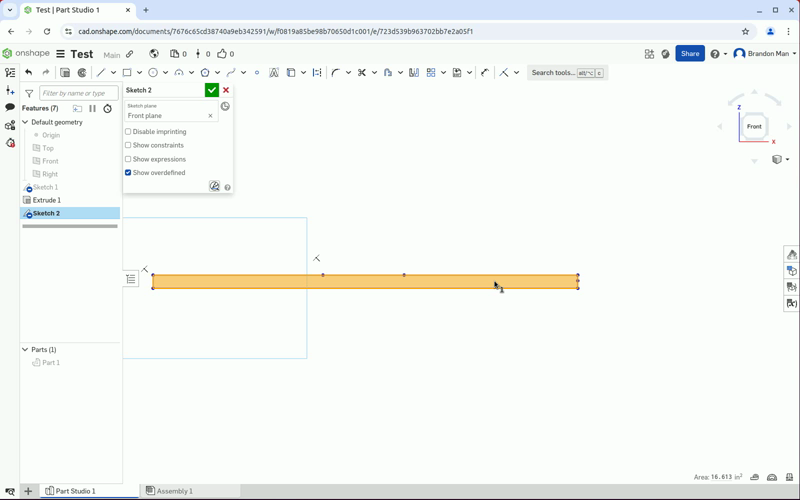
scroll(-6)
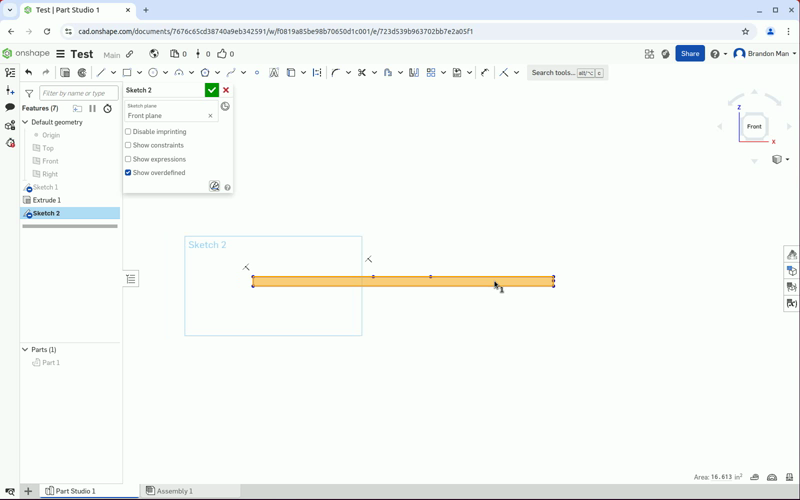
scroll(-6)
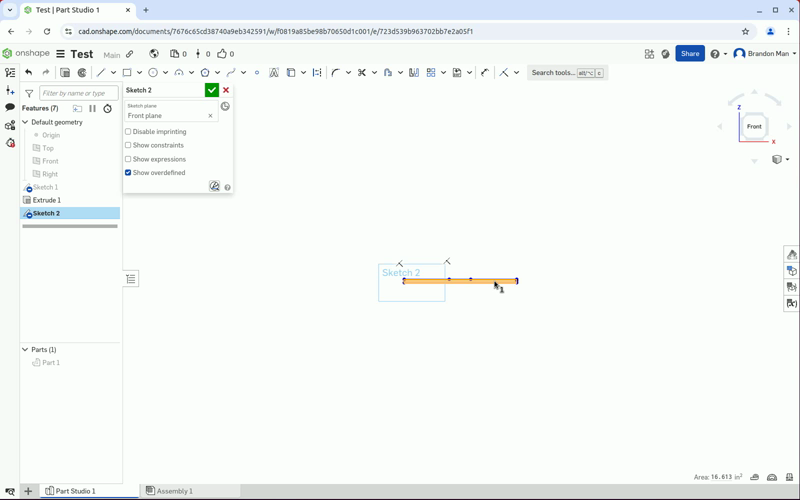
mouse_move(73, 352)
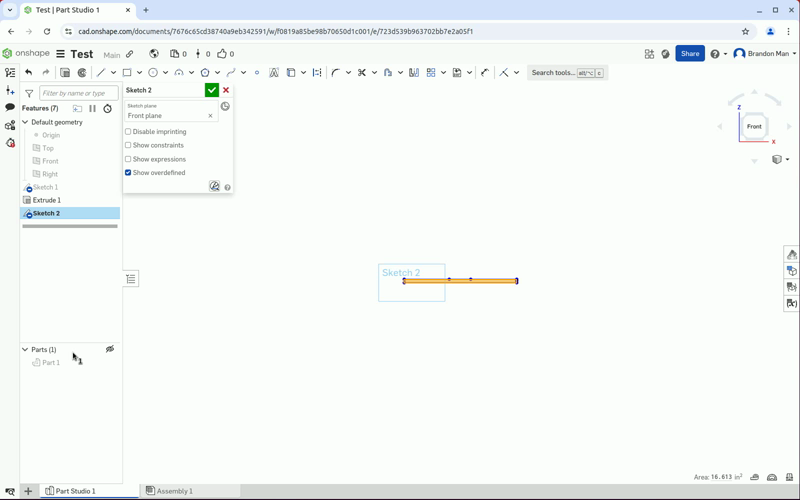
key(shift+y)
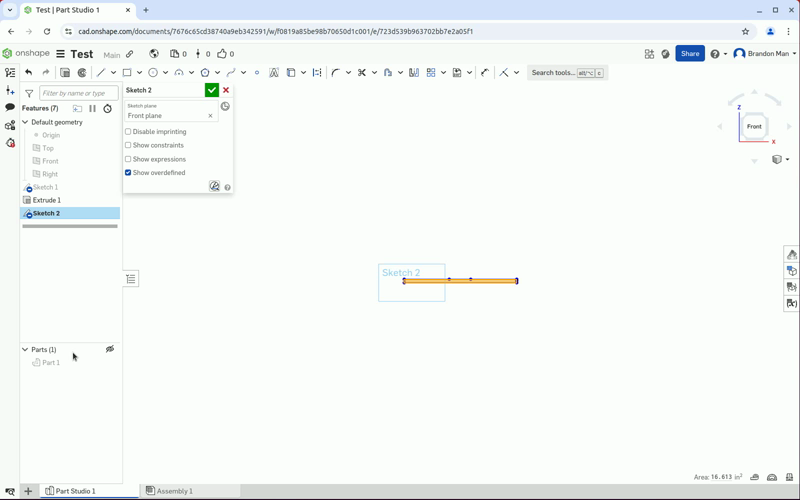
key(shift+e)
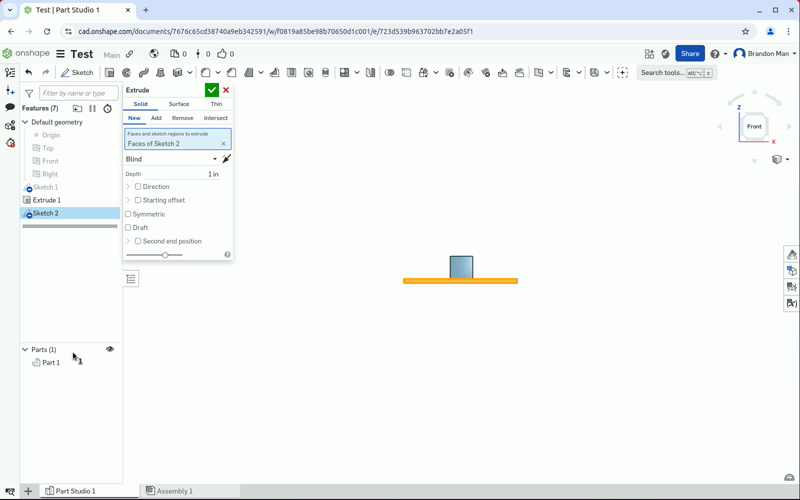
mouse_move(143, 106)
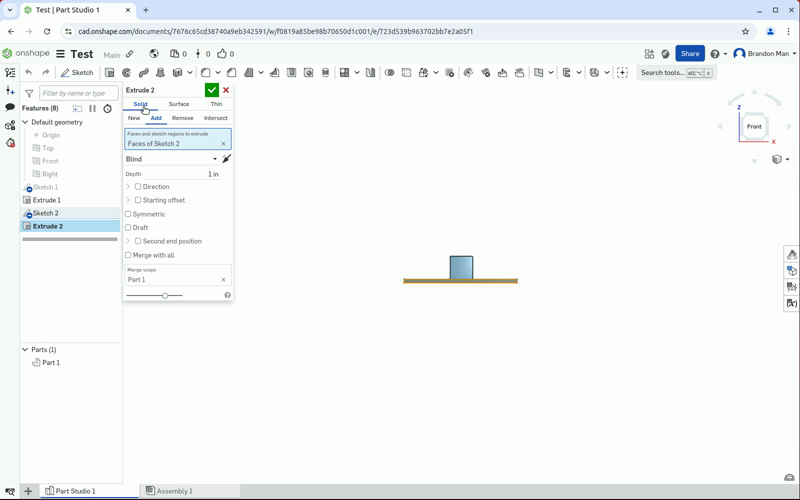
click(143, 106)
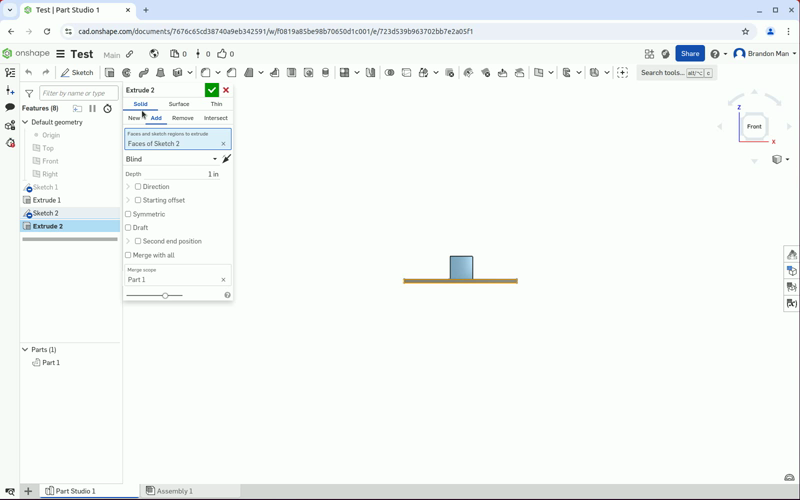
mouse_move(137, 120)
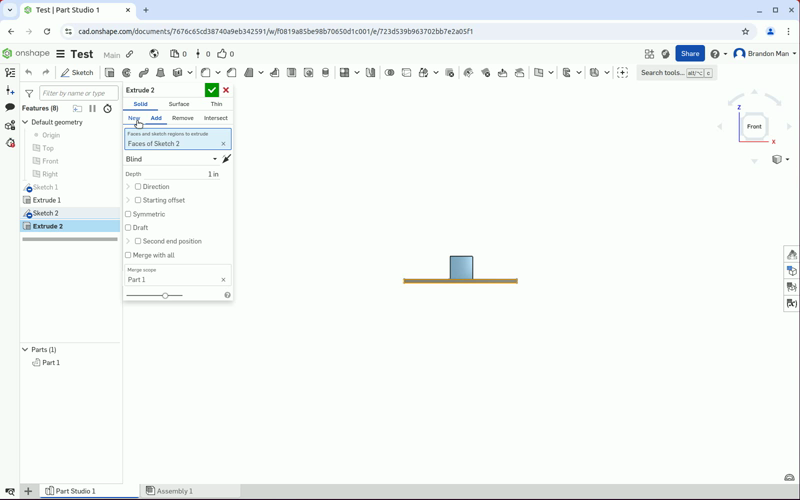
click(137, 120)
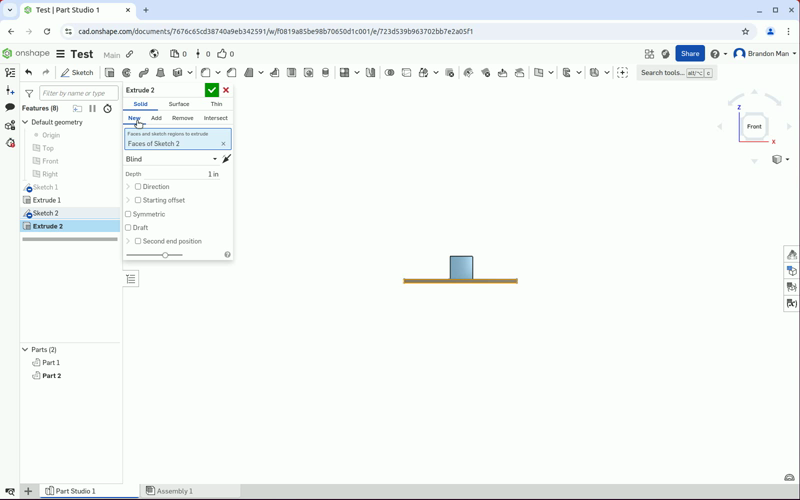
key(tab, 4)
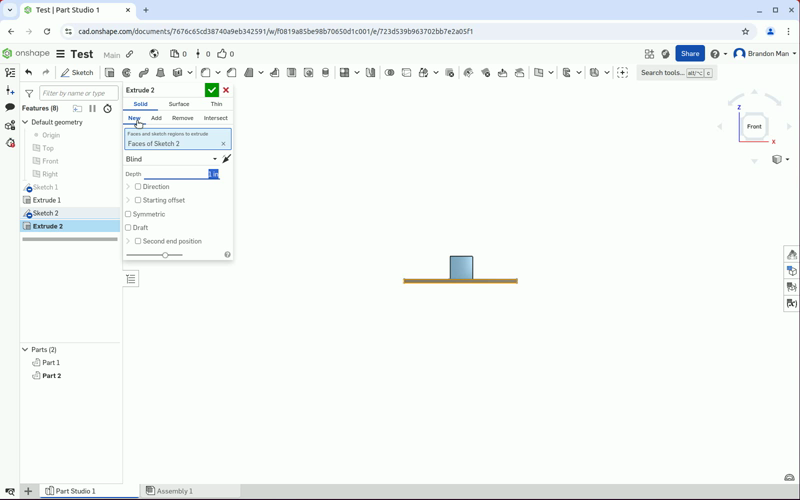
text(46.216)
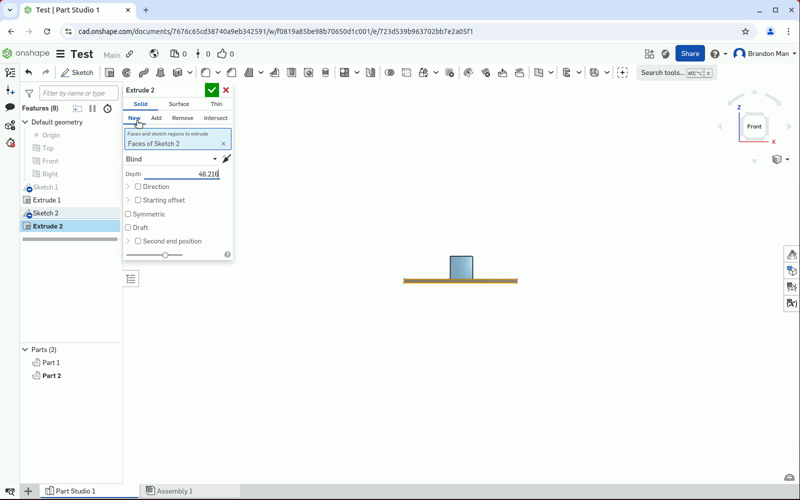
key(tab, 3)
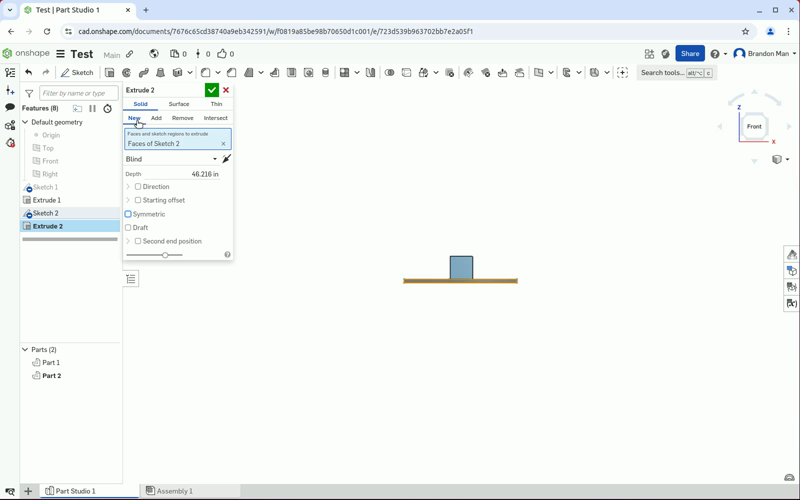
key(space)
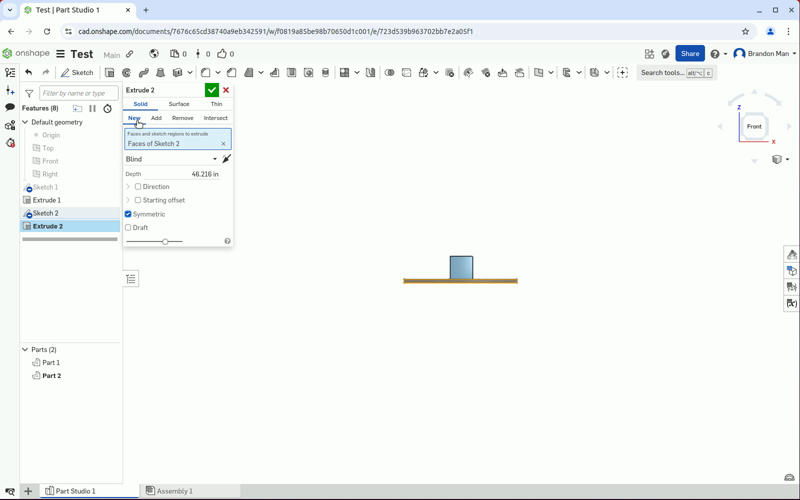
key(enter)
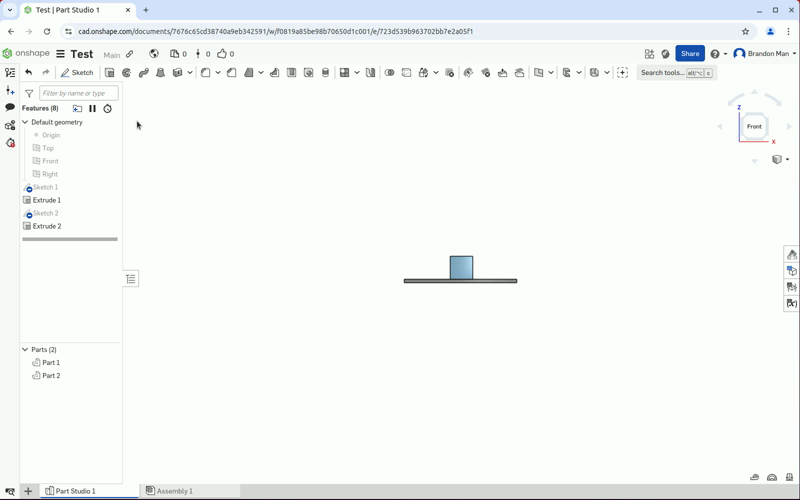
key(shift+h)
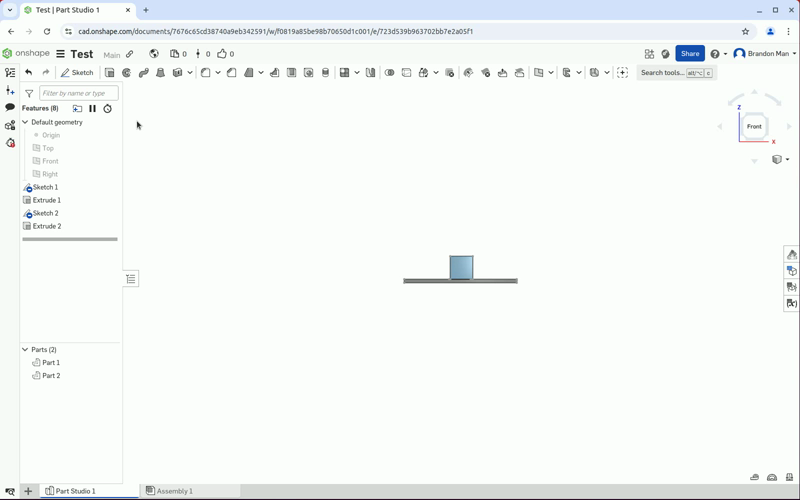
key(shift+h)
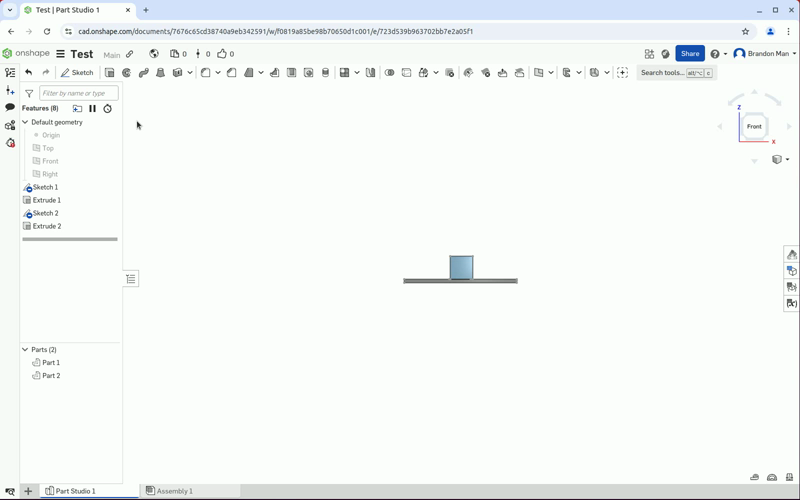
key(shift+7)
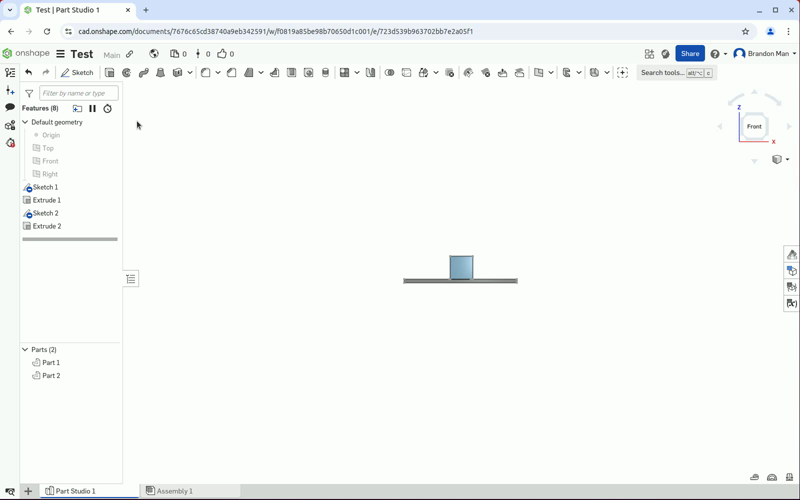
key(left, 2)
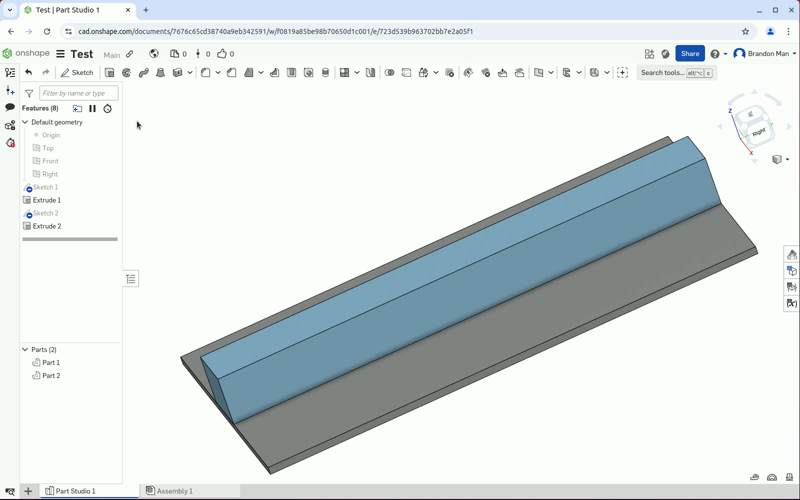
key(down, 2)
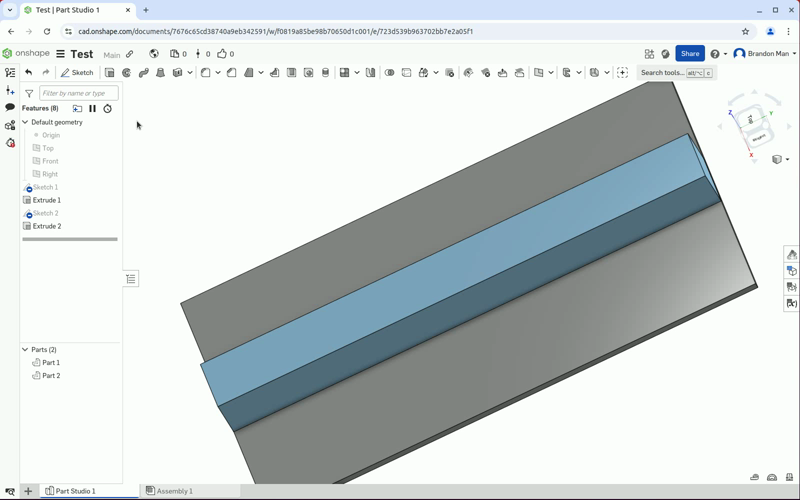
key(up, 2)
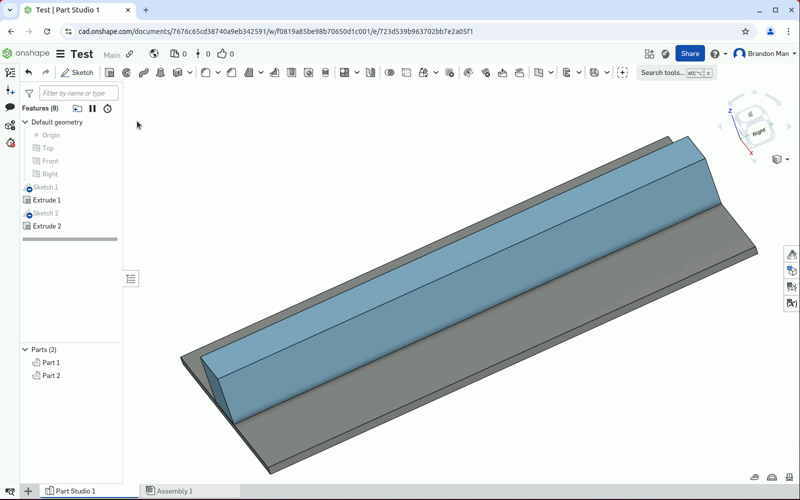
key(right, 2)
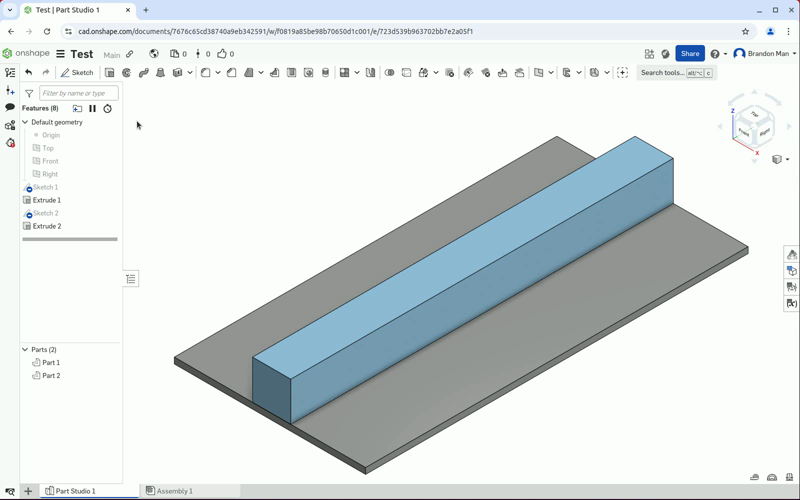
mouse_move(73, 189)
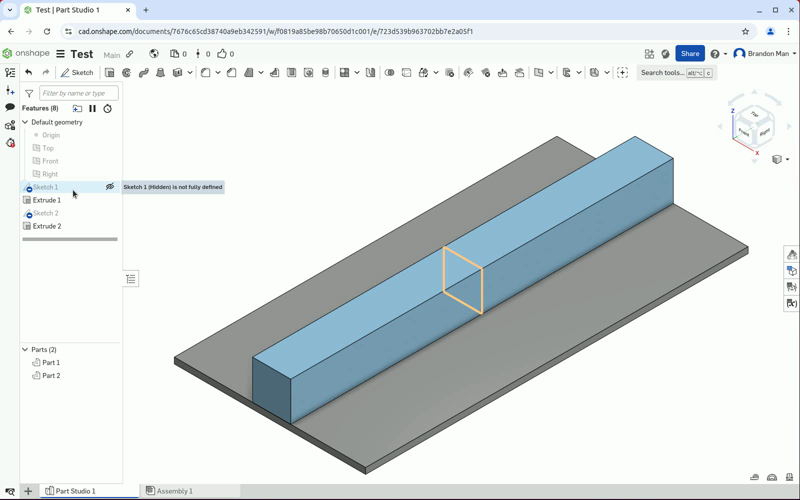
click(73, 189)